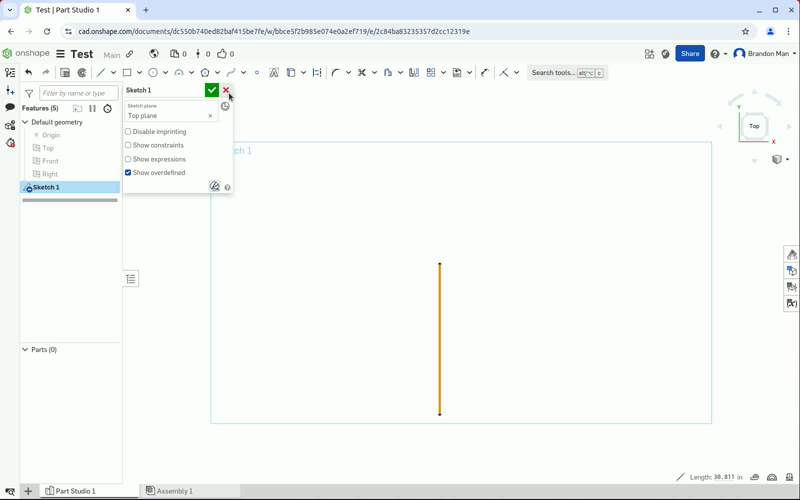
key(shift+h)
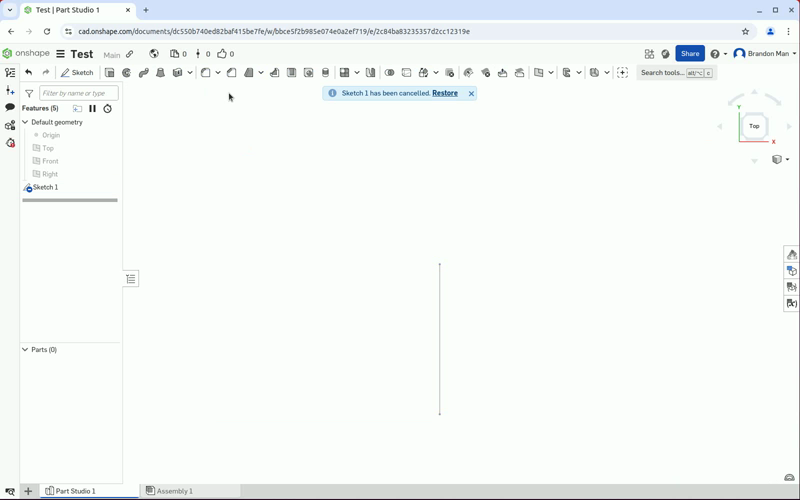
key(shift+s)
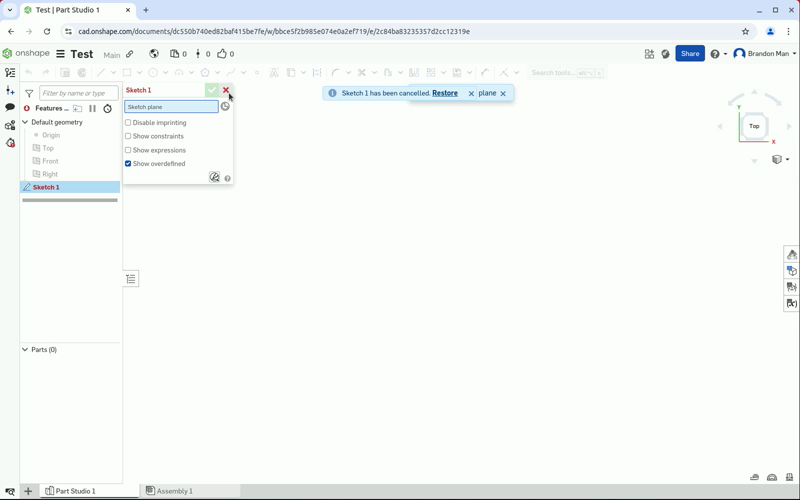
mouse_move(73, 150)
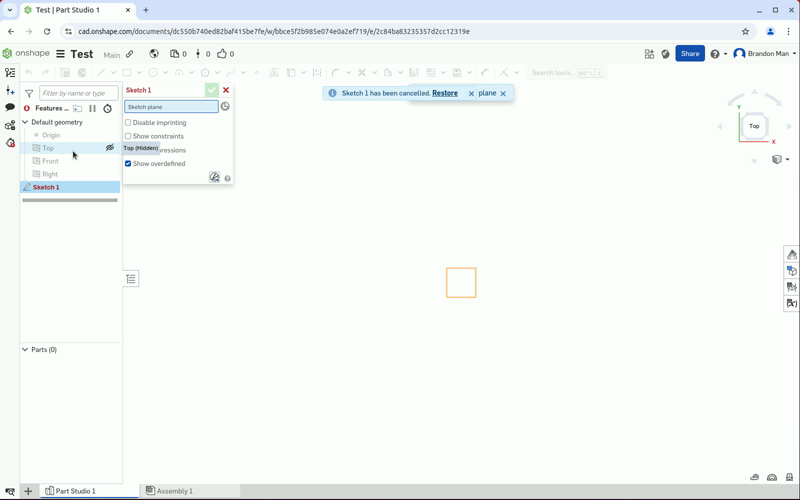
click(73, 150)
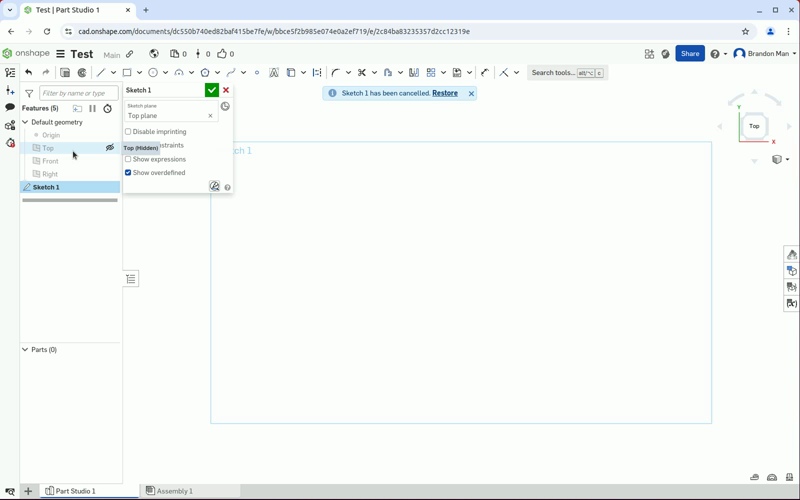
mouse_move(73, 352)
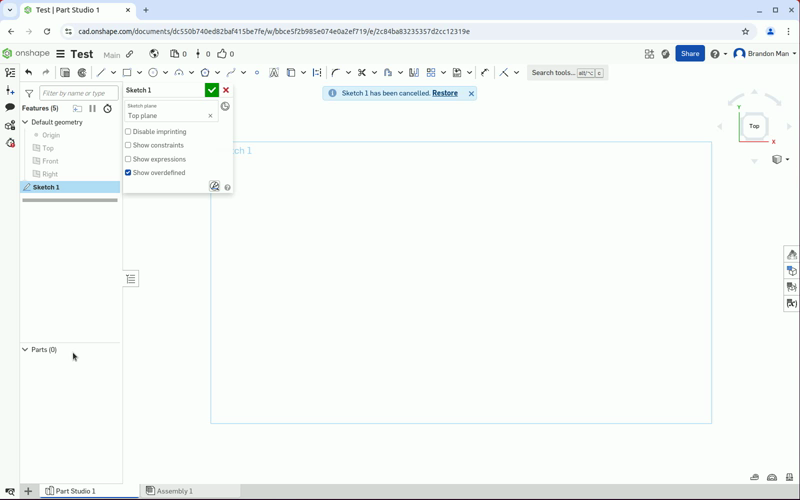
key(y)
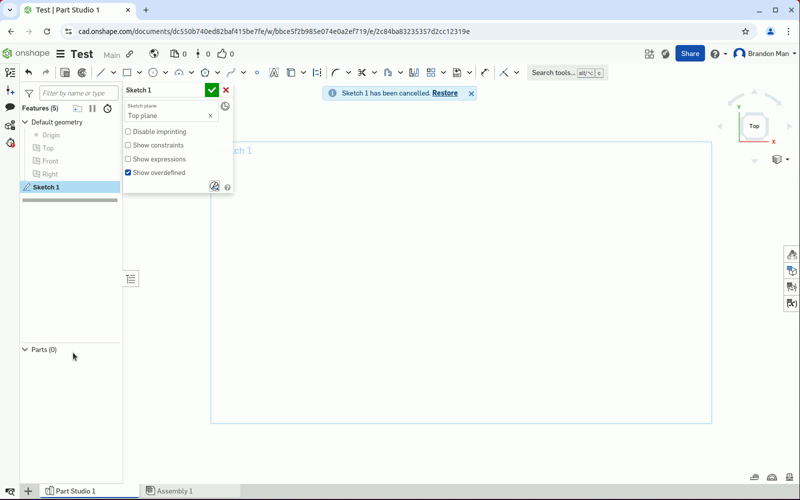
key(a)
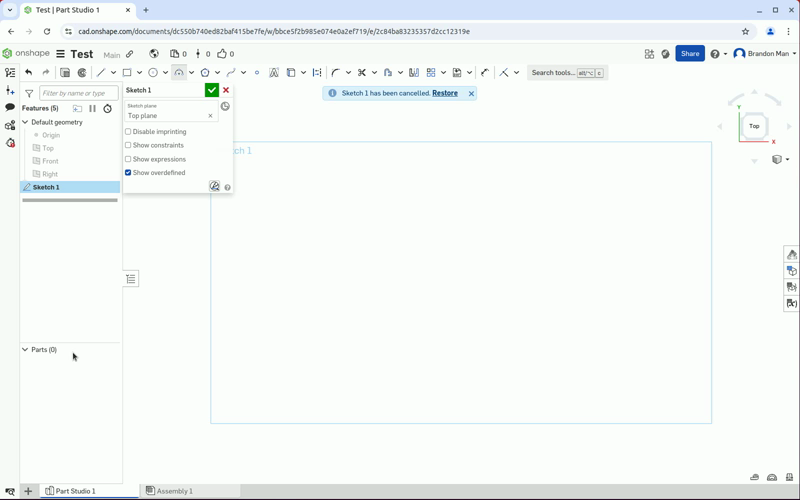
key_down(shift)
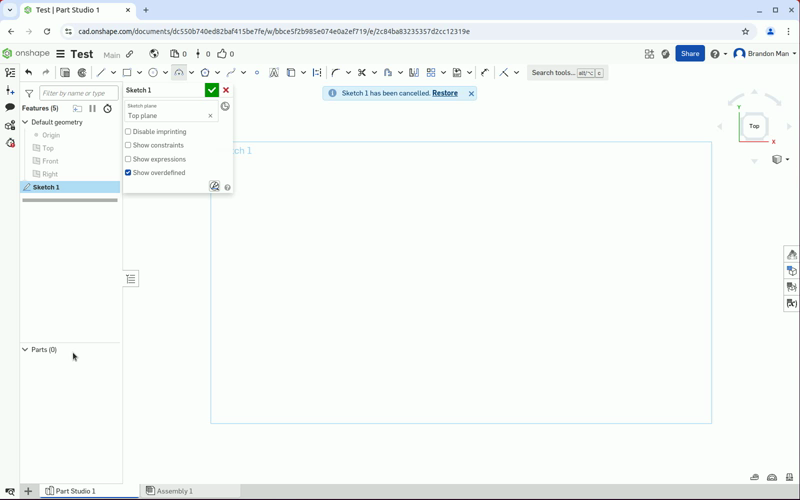
mouse_move(456, 282)
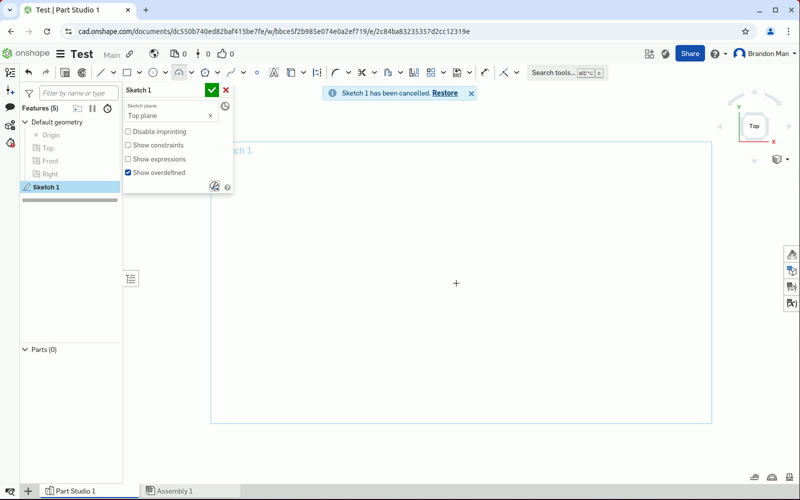
click(456, 282)
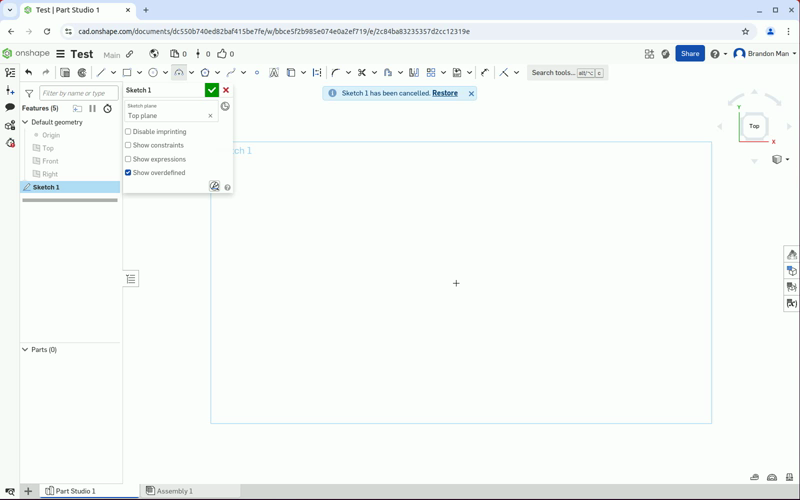
key_up(shift)
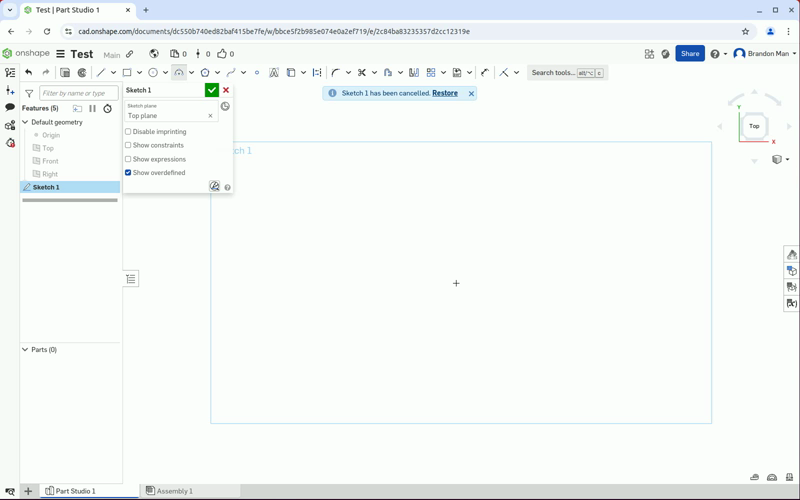
key_down(shift)
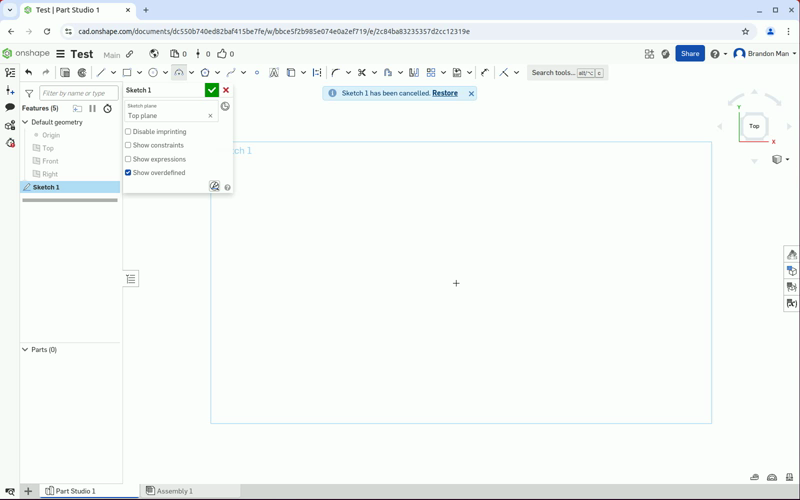
mouse_move(466, 282)
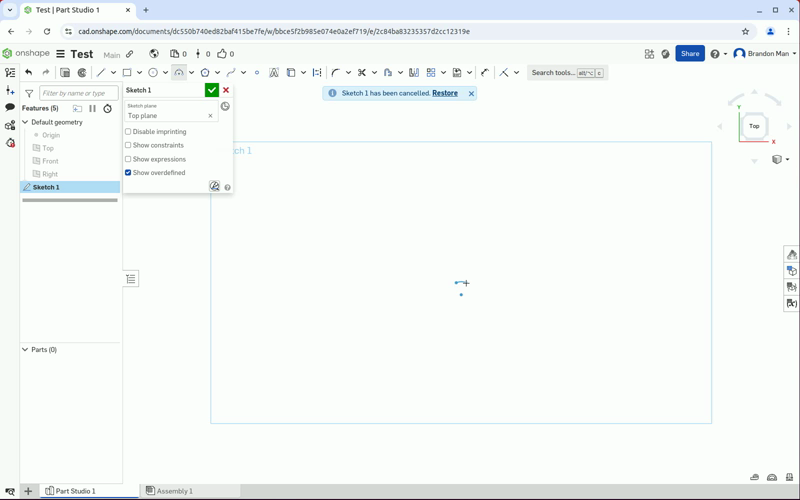
click(466, 282)
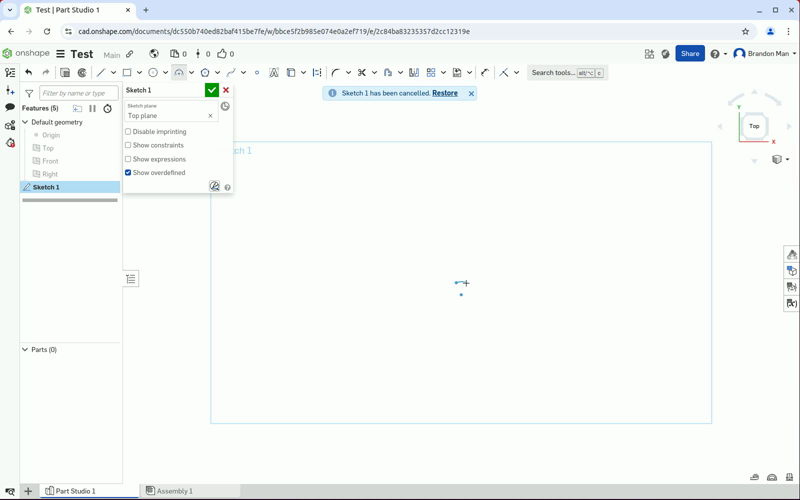
mouse_move(461, 385)
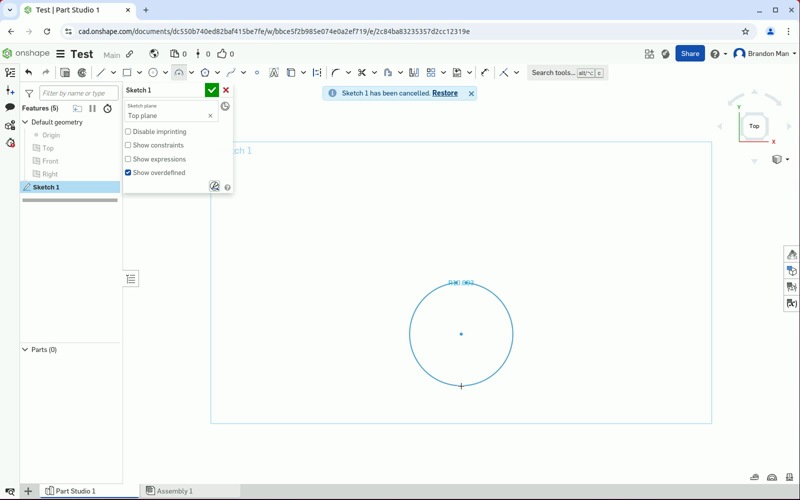
click(461, 385)
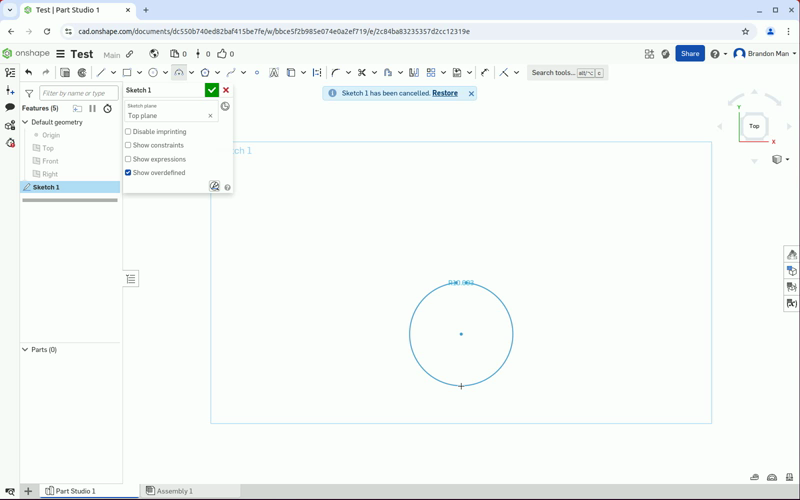
key_up(shift)
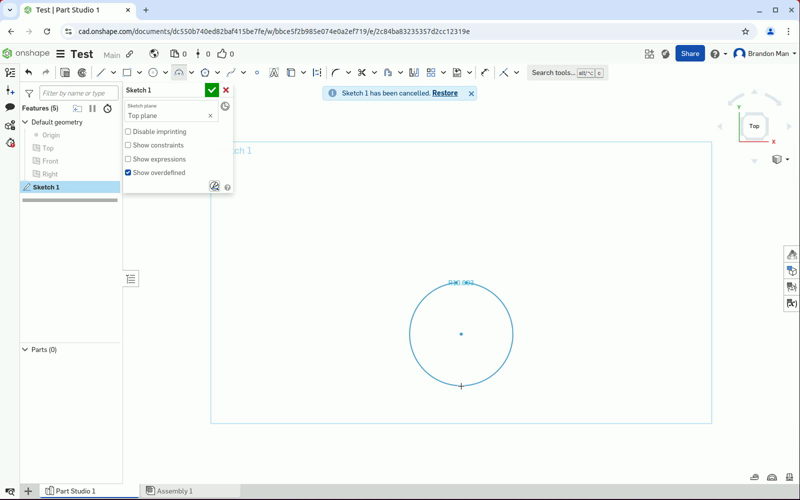
key(esc)
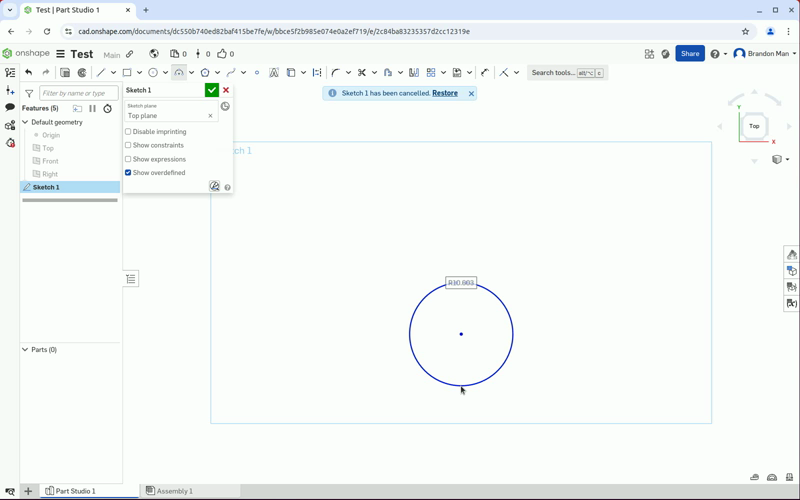
key(l)
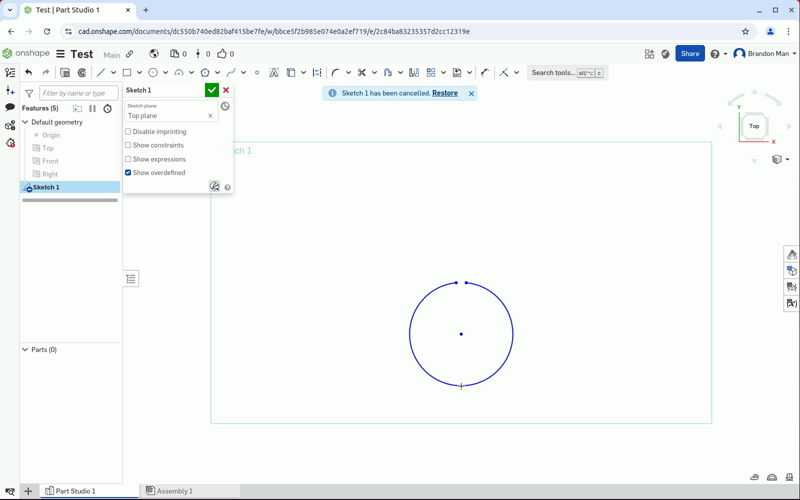
mouse_move(466, 282)
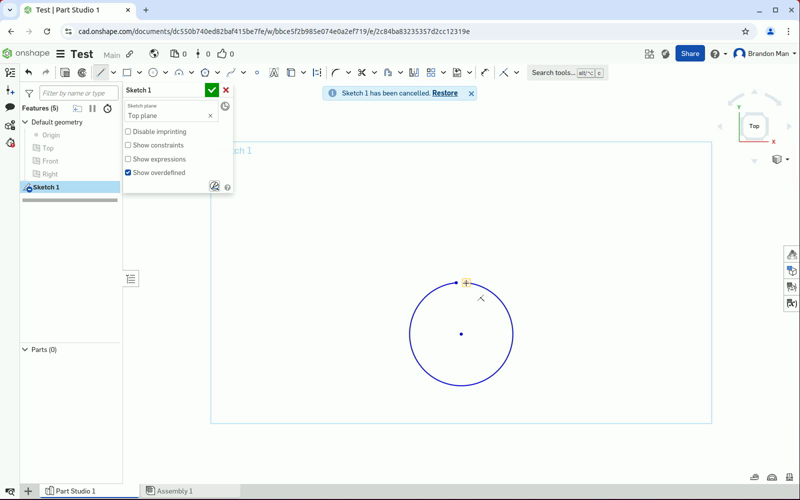
click(466, 282)
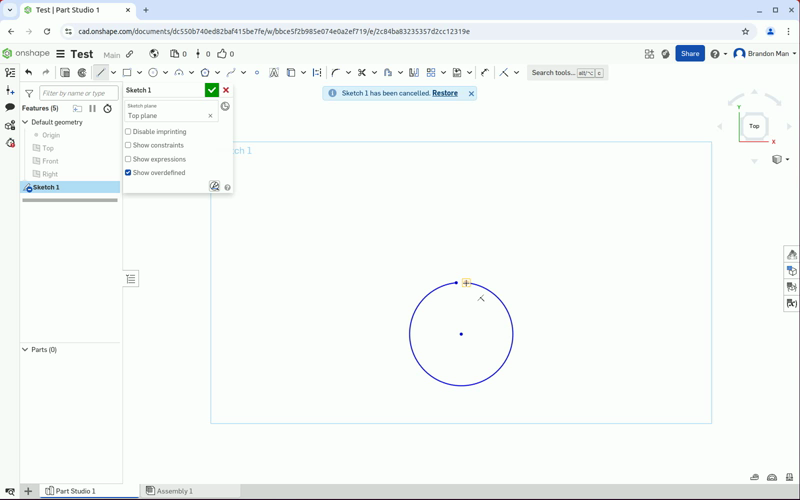
mouse_move(496, 282)
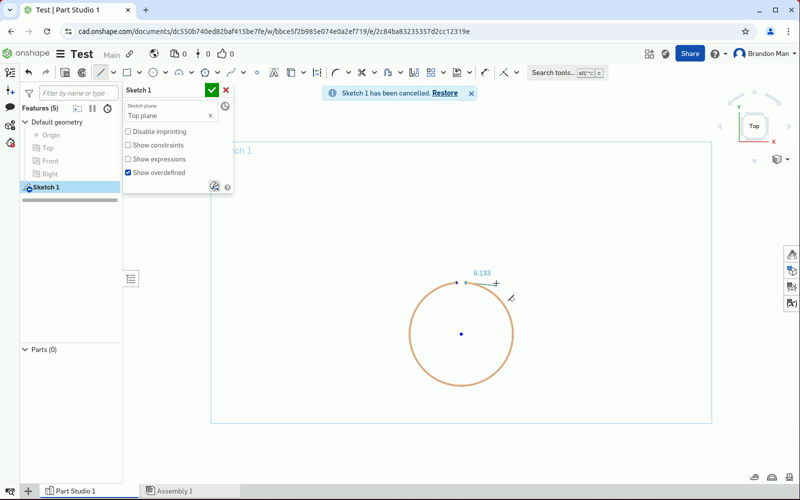
key_down(shift)
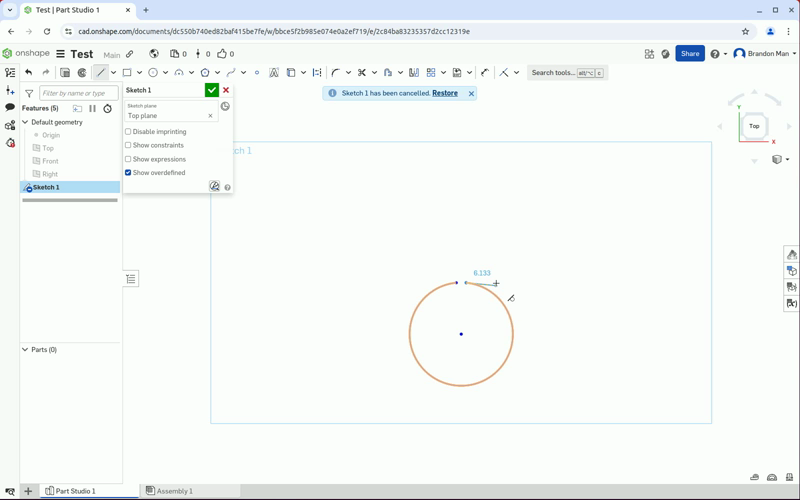
mouse_move(456, 282)
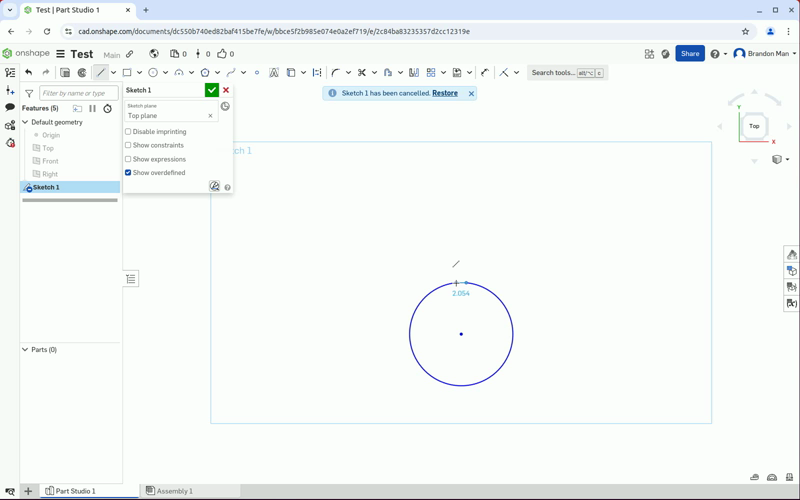
key_up(shift)
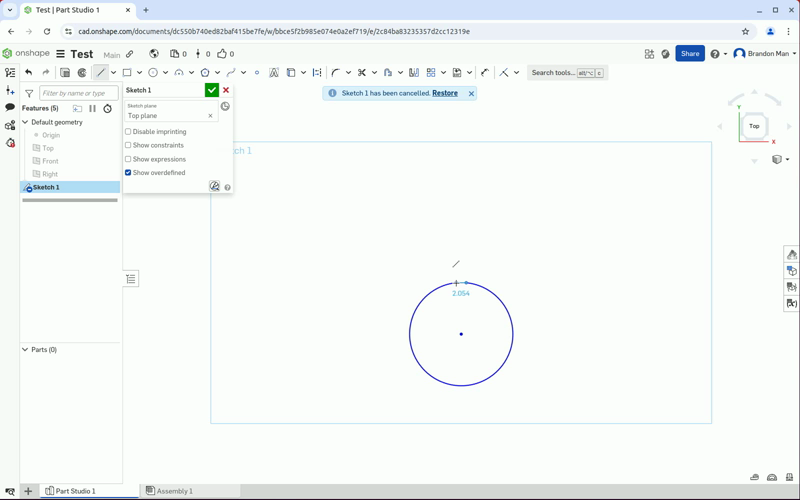
click(456, 282)
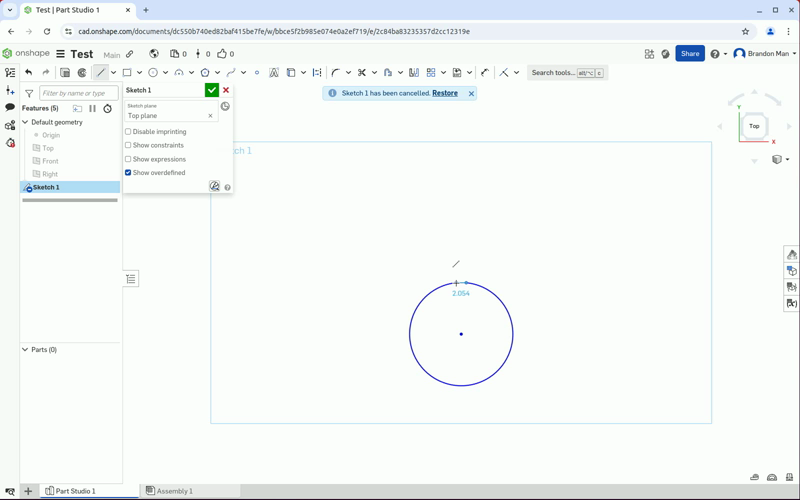
key(esc)
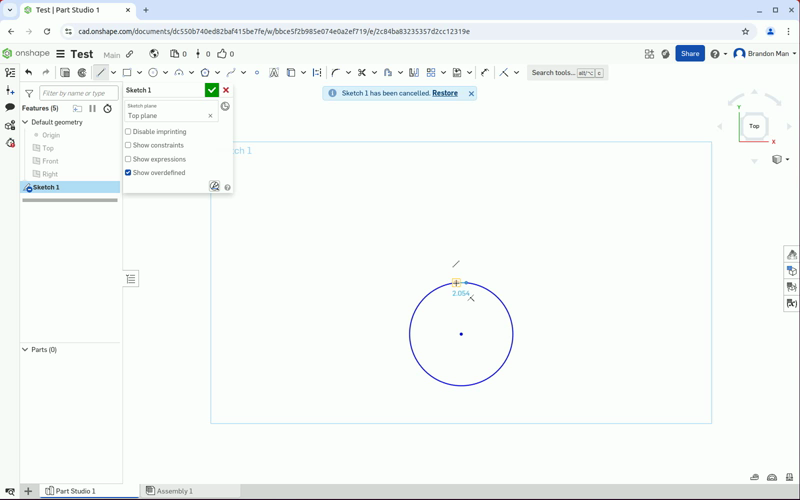
key(c)
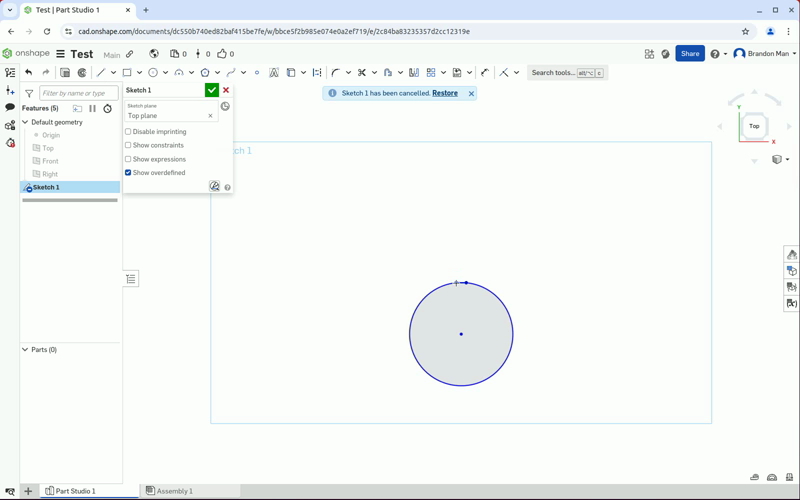
key_down(shift)
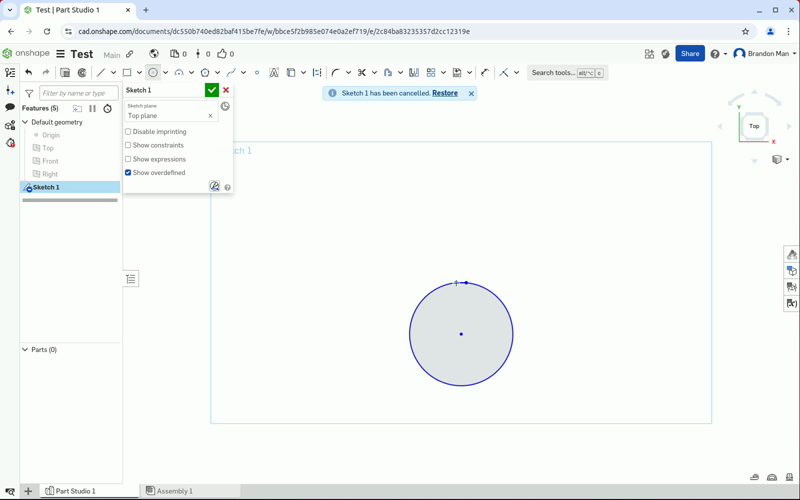
mouse_move(461, 335)
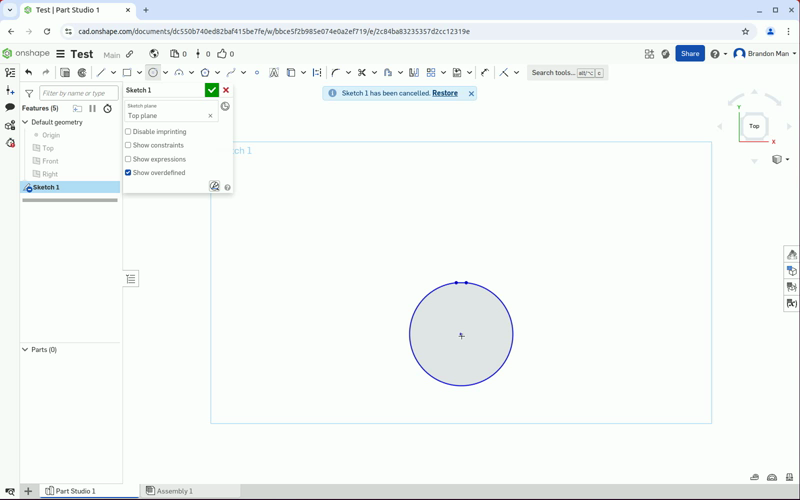
scroll(6)
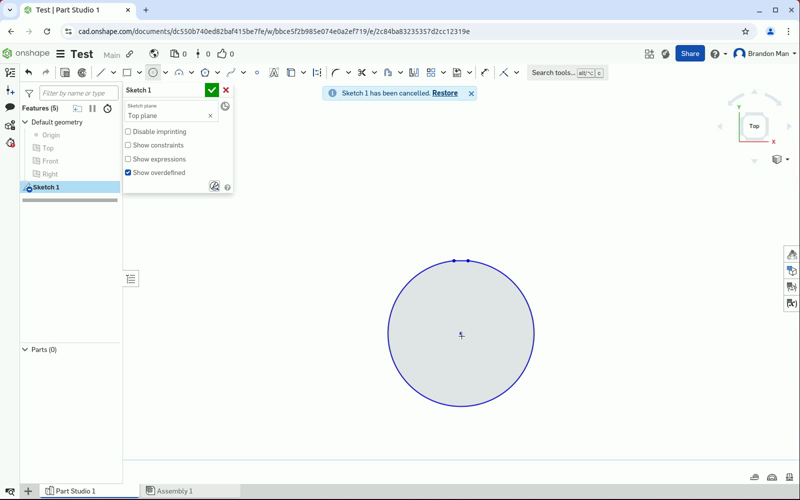
scroll(6)
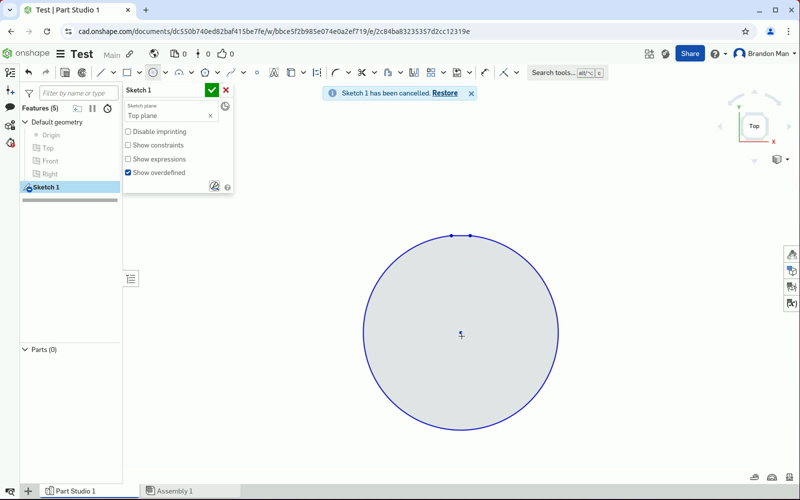
scroll(6)
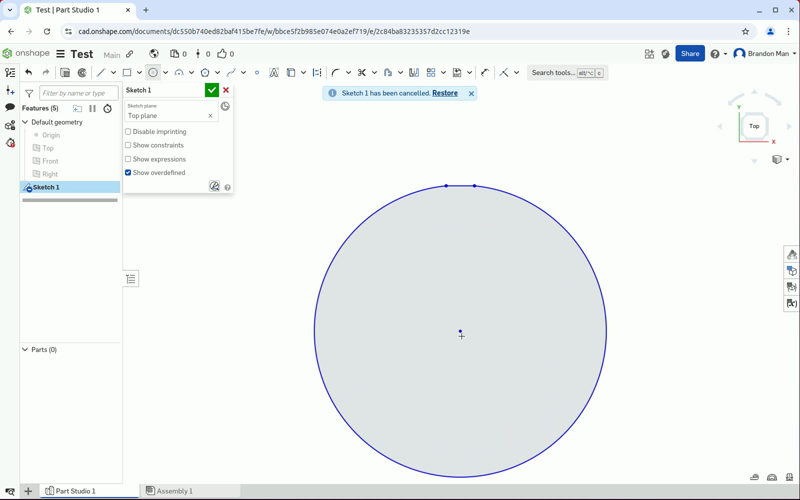
scroll(6)
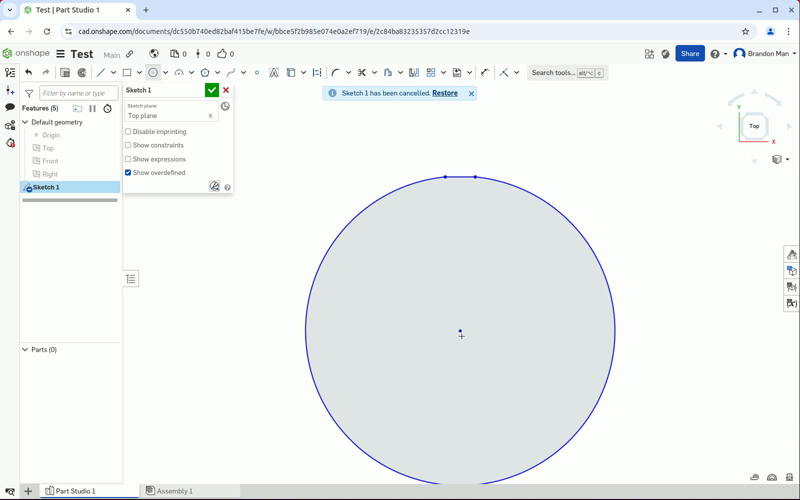
scroll(6)
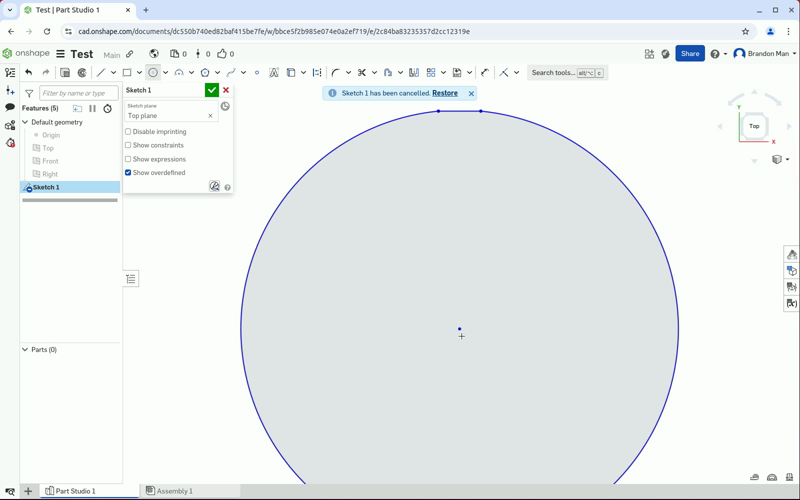
scroll(6)
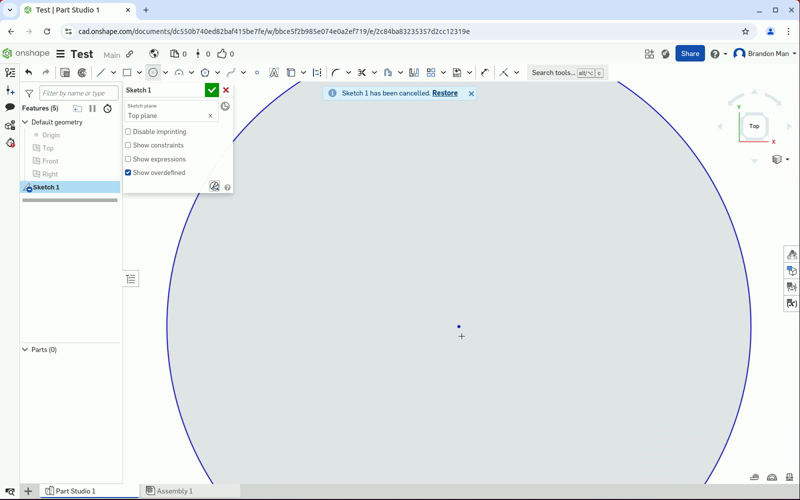
scroll(6)
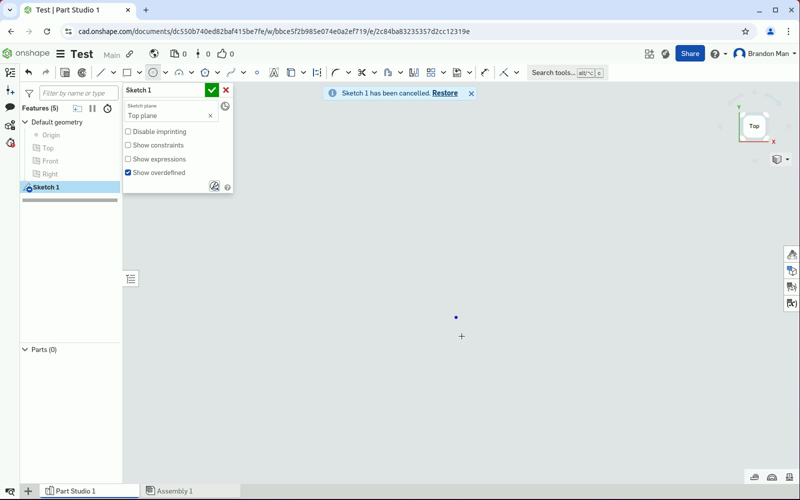
click(461, 335)
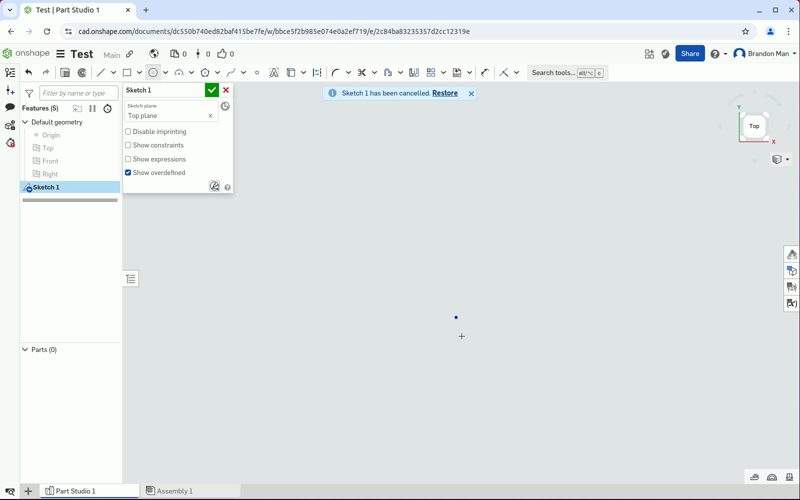
scroll(-6)
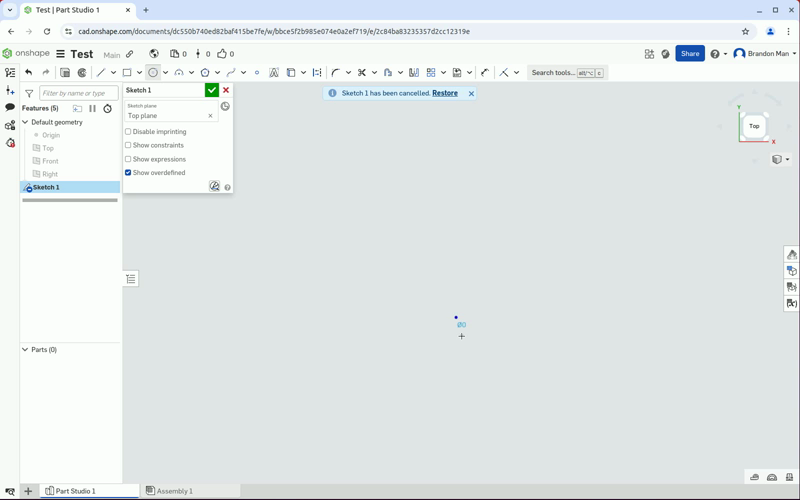
scroll(-6)
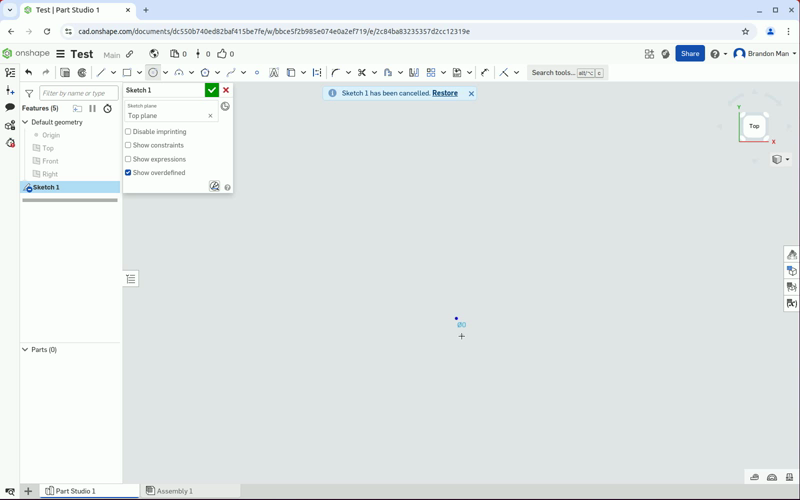
scroll(-6)
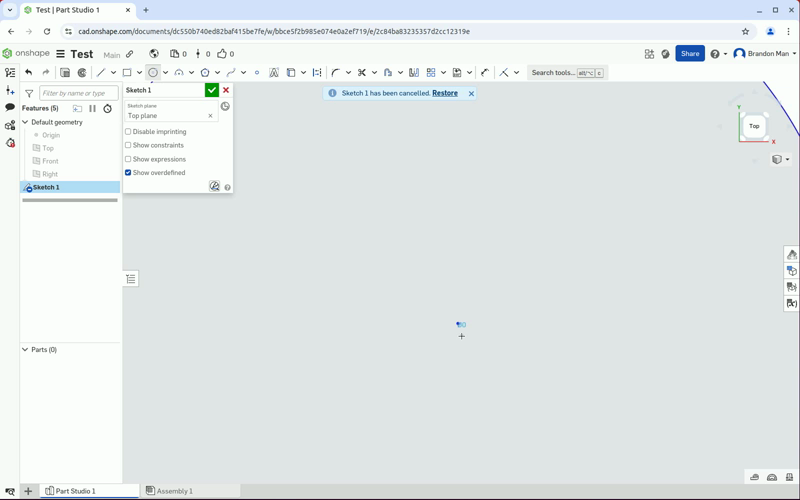
scroll(-6)
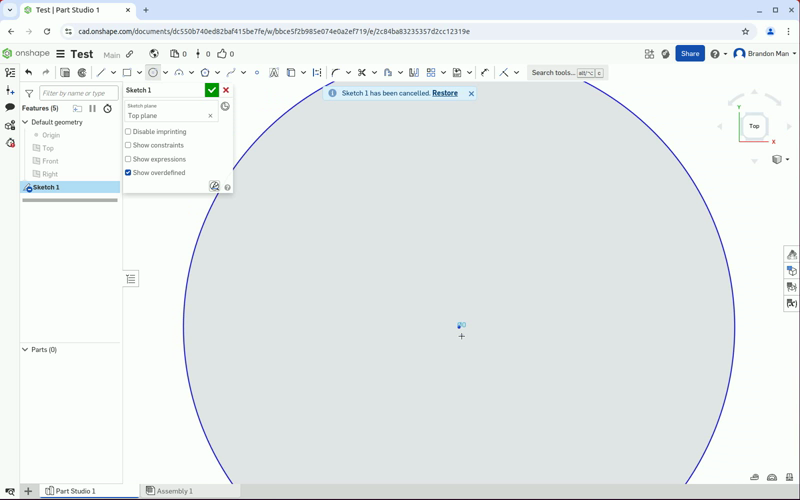
scroll(-6)
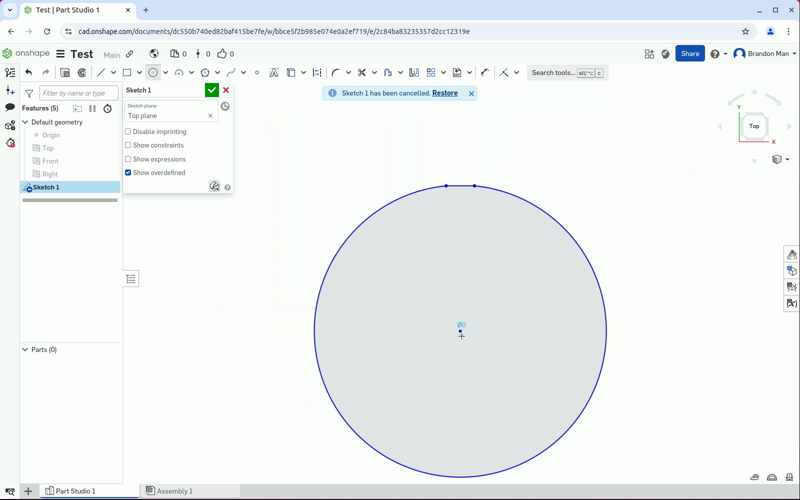
scroll(-6)
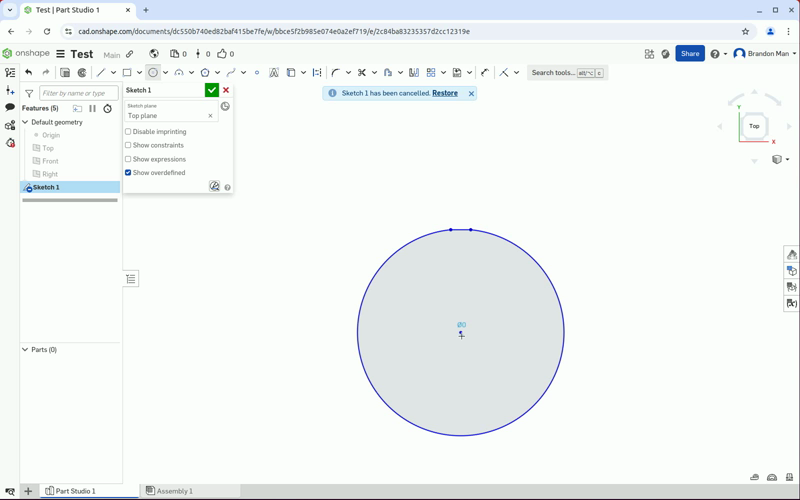
scroll(-6)
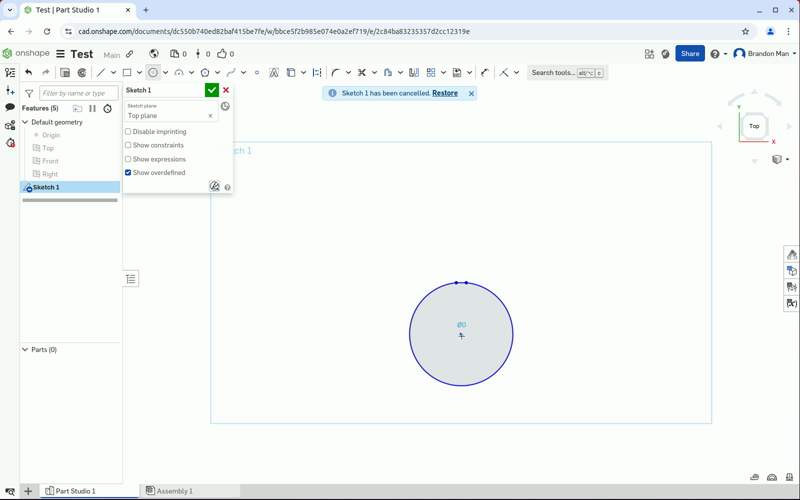
key_up(shift)
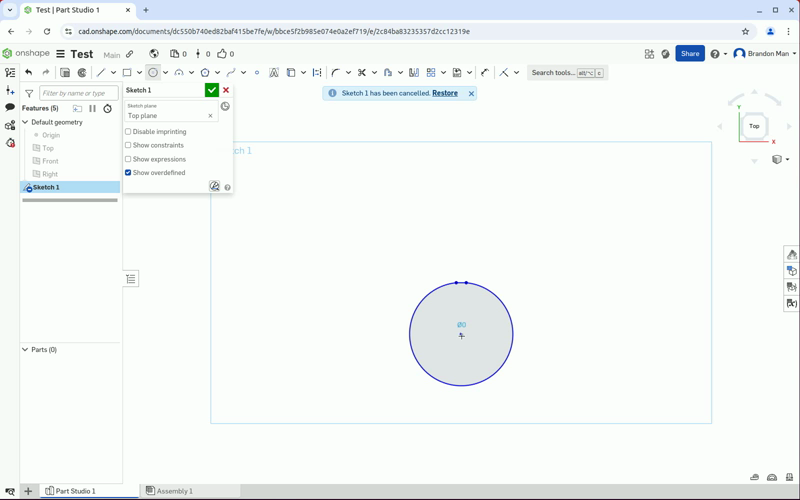
mouse_move(503, 335)
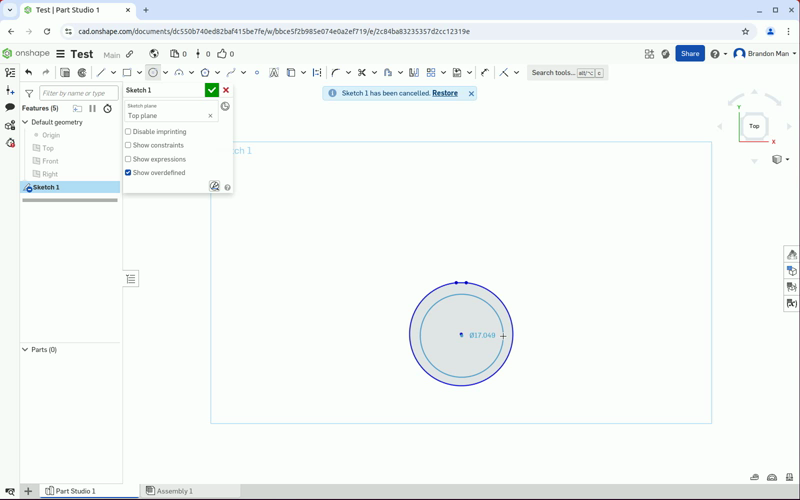
click(503, 335)
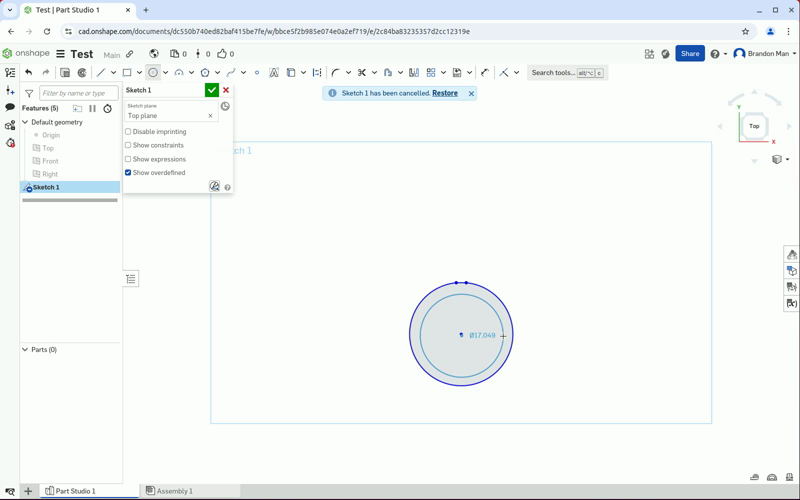
key(esc)
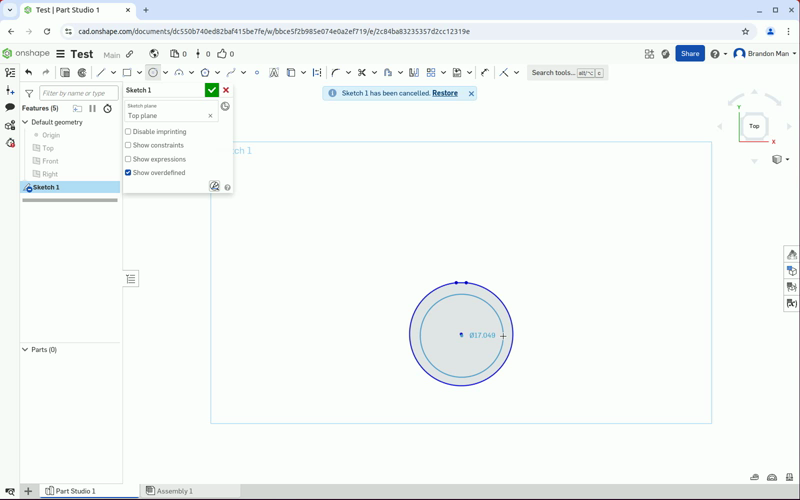
mouse_move(419, 348)
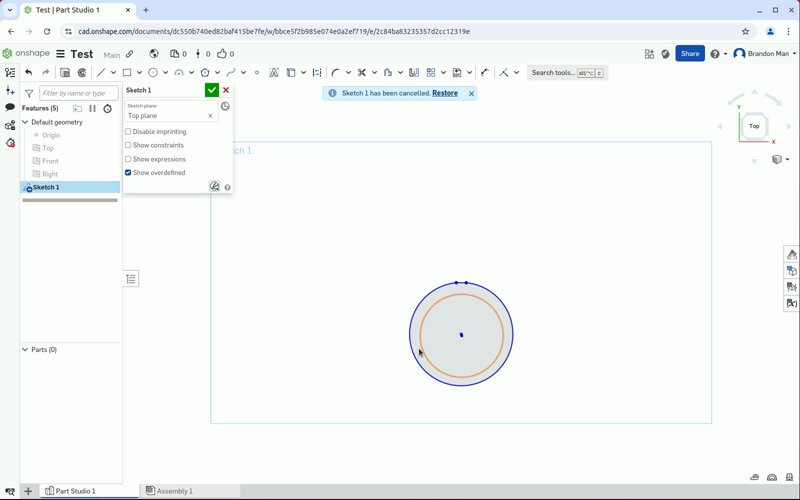
click(419, 348)
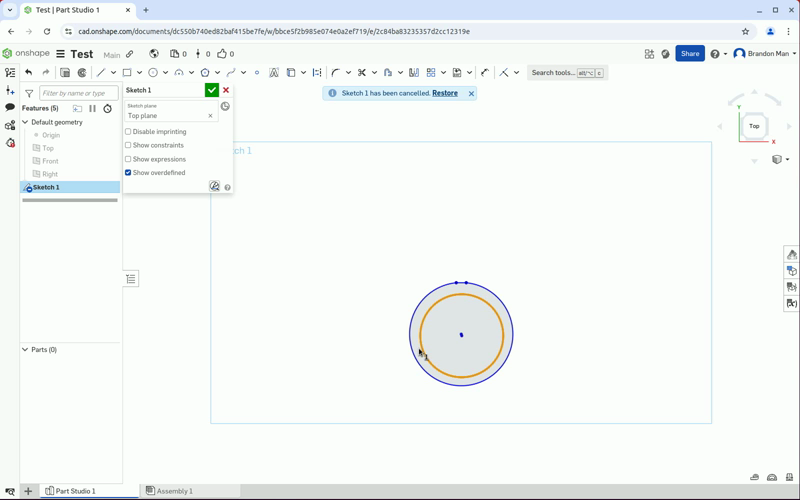
mouse_move(73, 352)
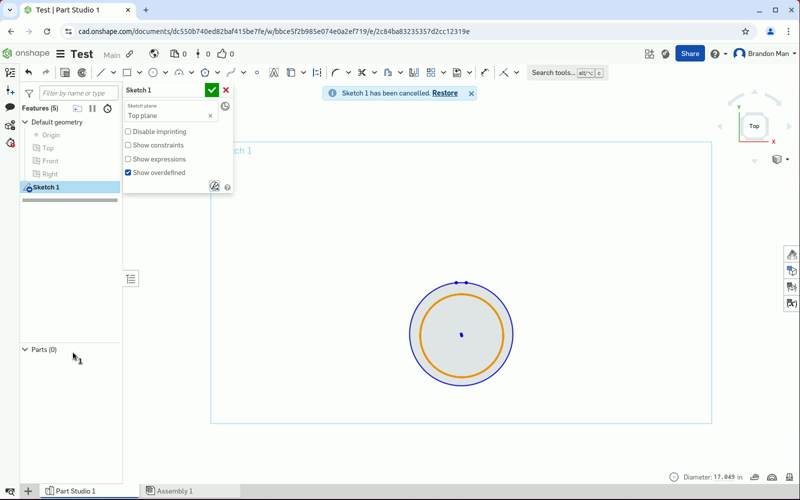
key(shift+y)
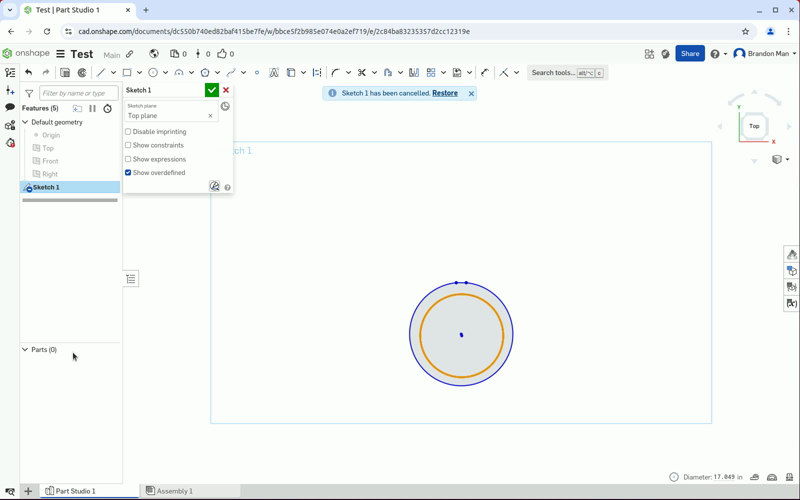
key(shift+e)
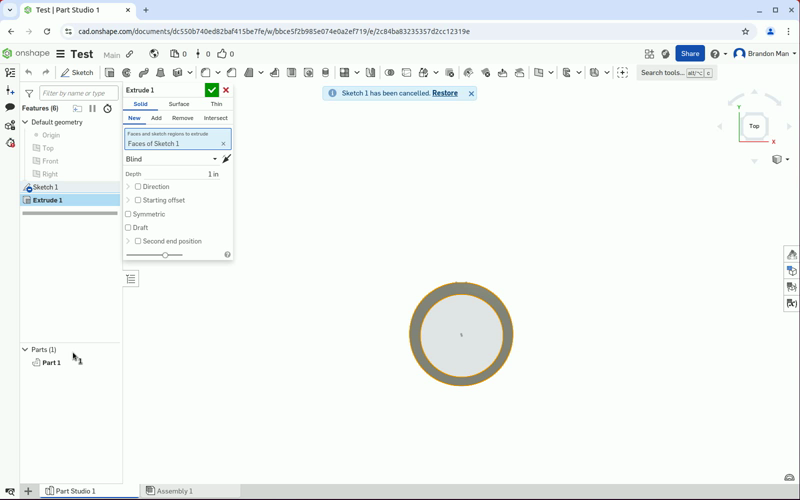
mouse_move(143, 106)
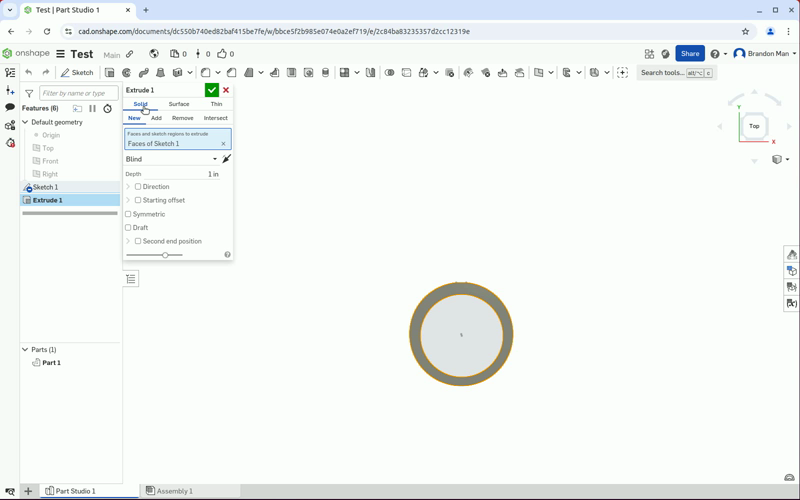
click(143, 106)
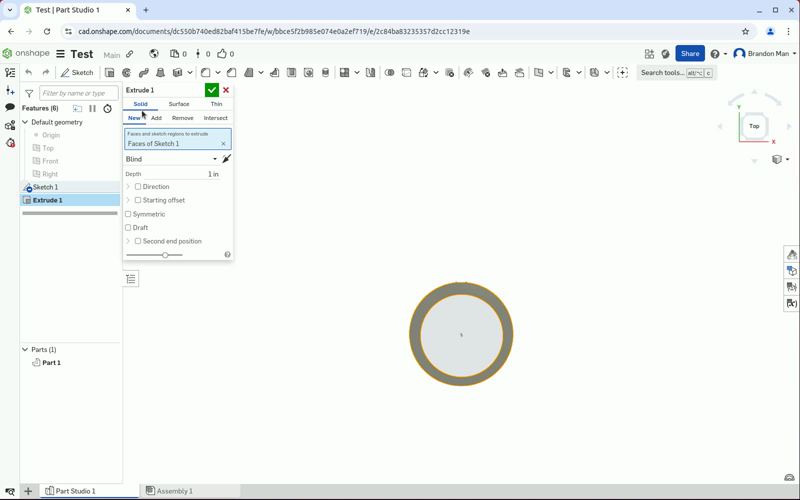
mouse_move(137, 120)
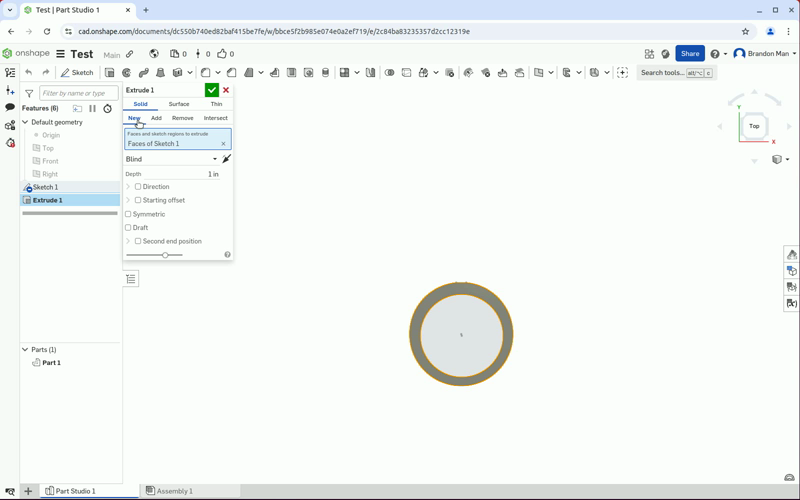
click(137, 120)
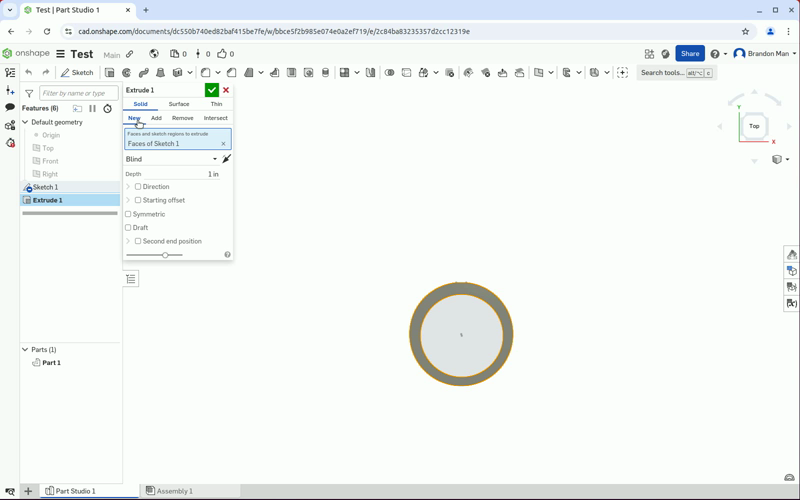
key(tab, 4)
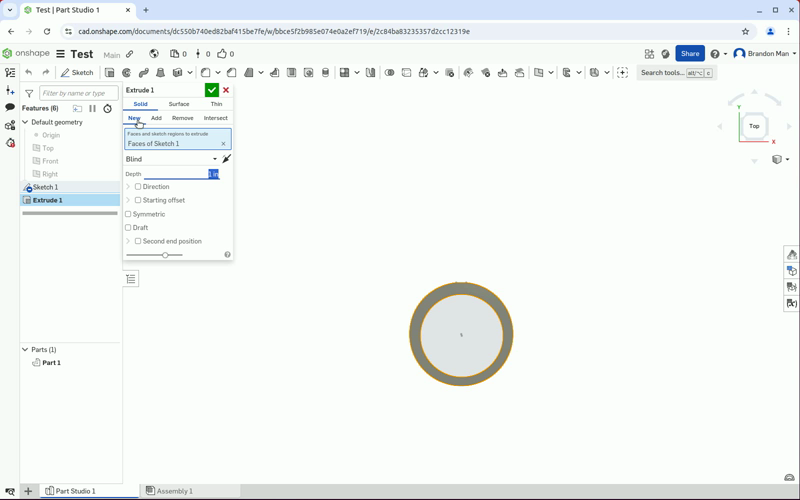
text(20.942)
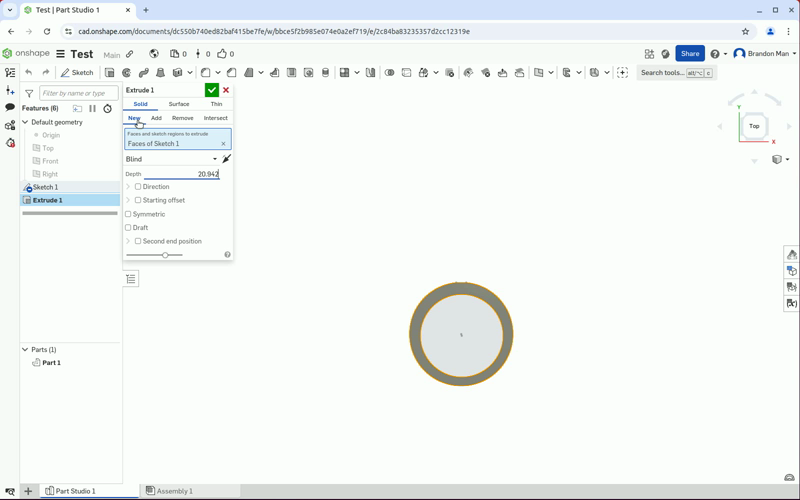
key(enter)
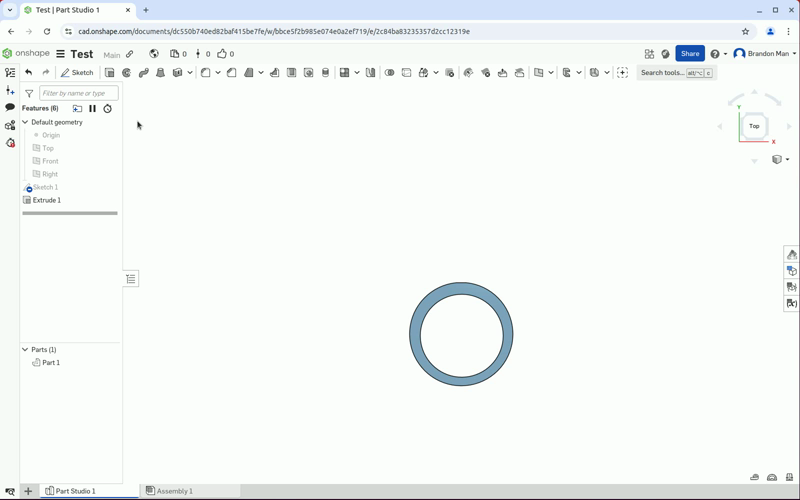
key(shift+h)
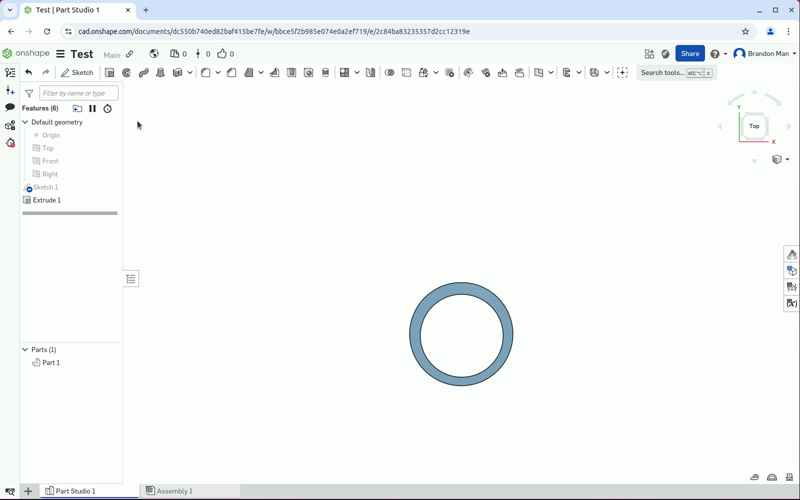
key(shift+h)
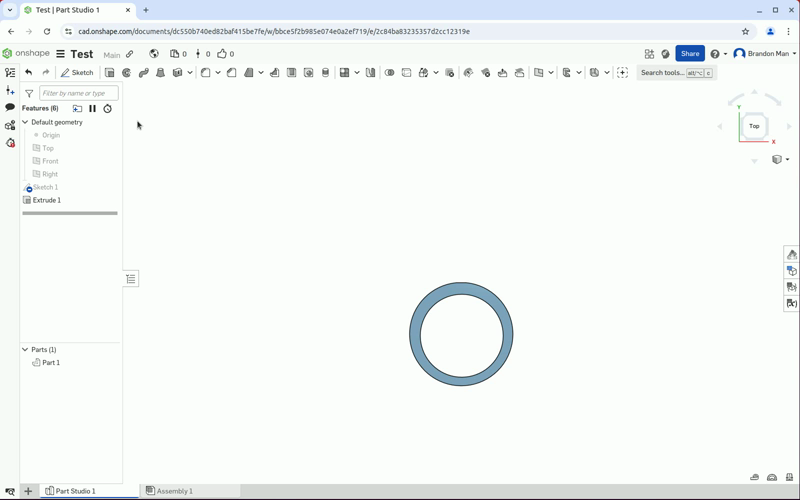
mouse_move(73, 189)
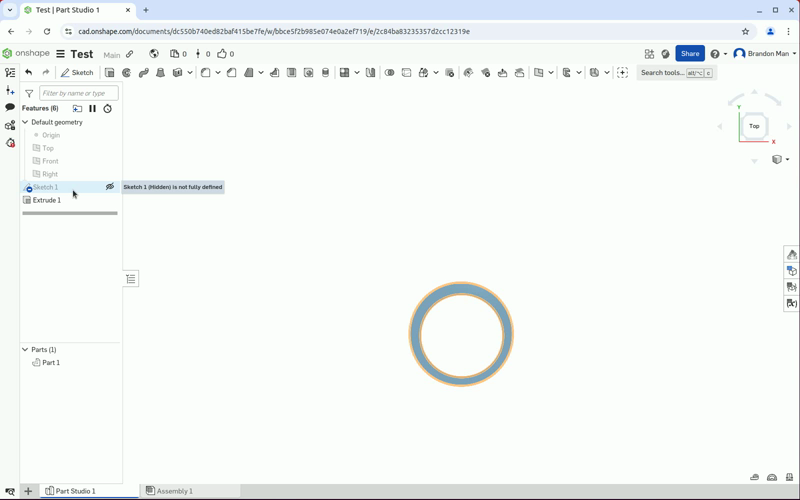
click(73, 189)
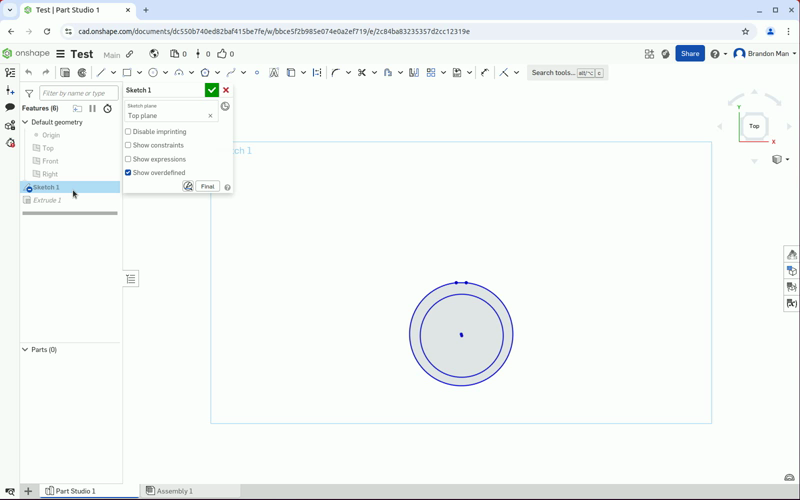
mouse_move(229, 92)
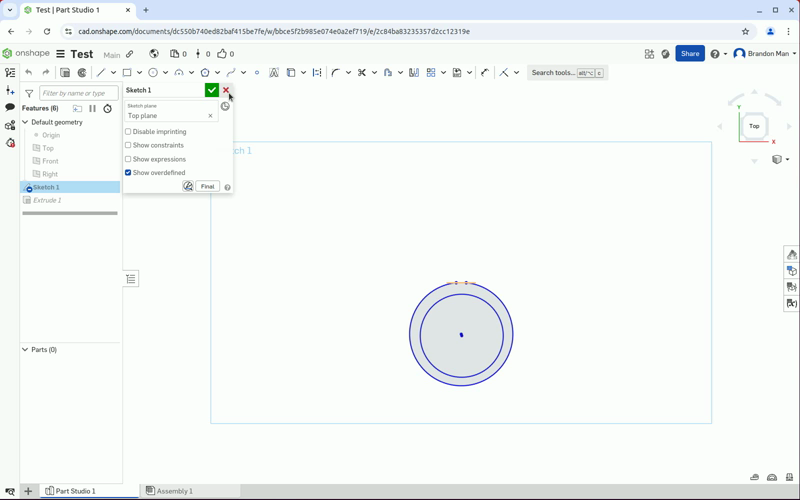
click(229, 92)
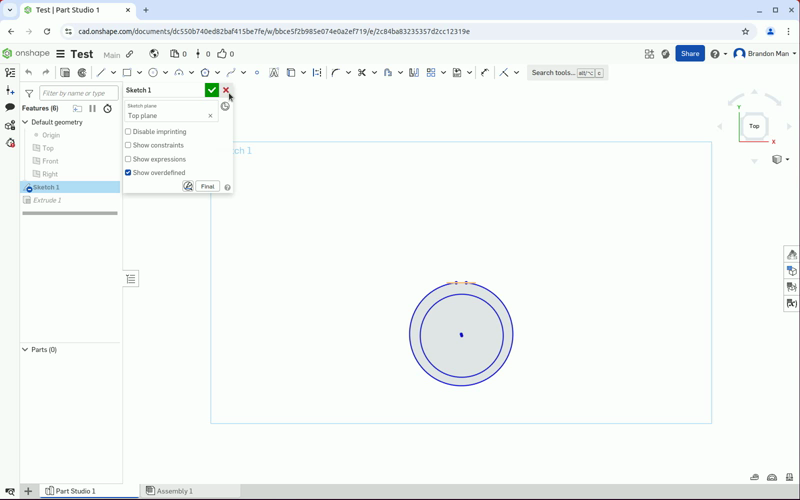
key(shift+s)
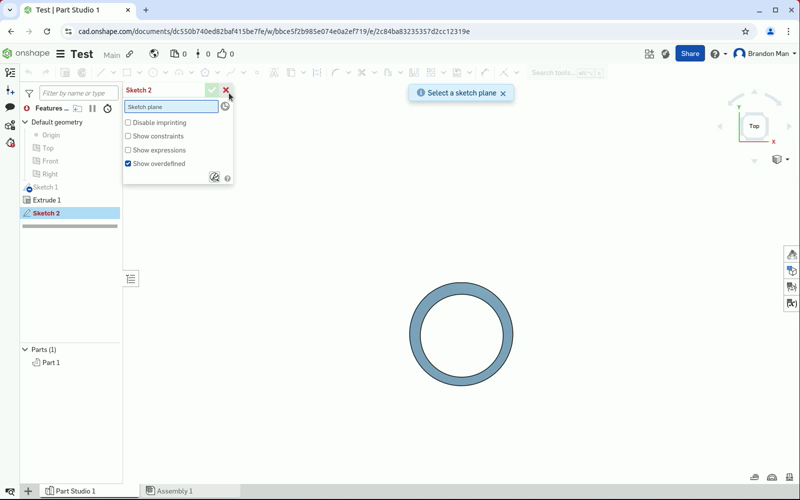
mouse_move(73, 150)
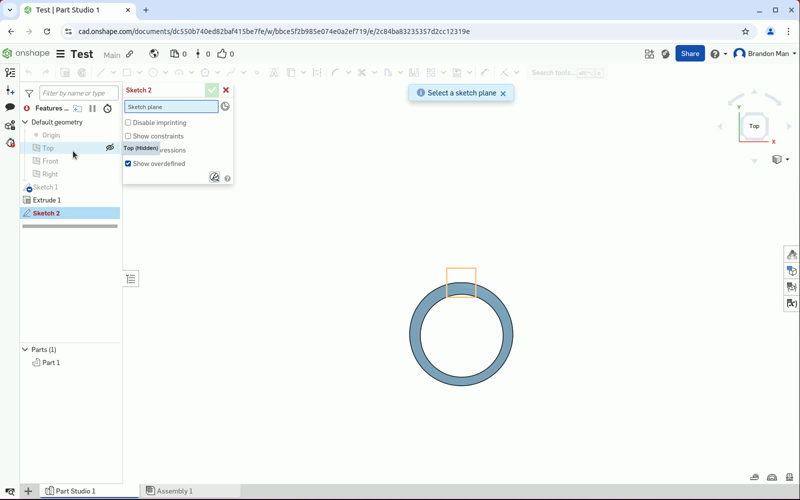
click(73, 150)
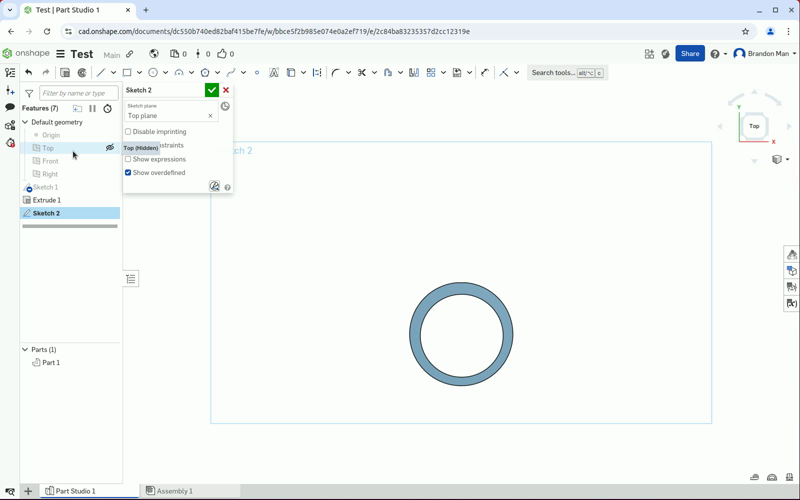
mouse_move(73, 352)
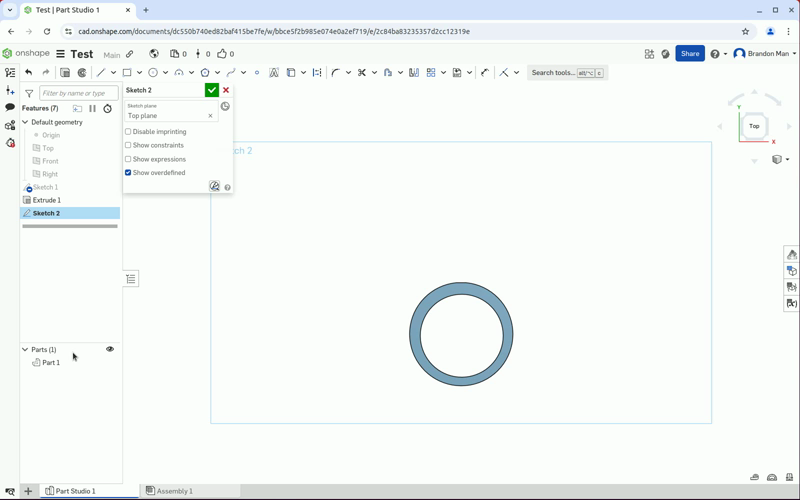
key(y)
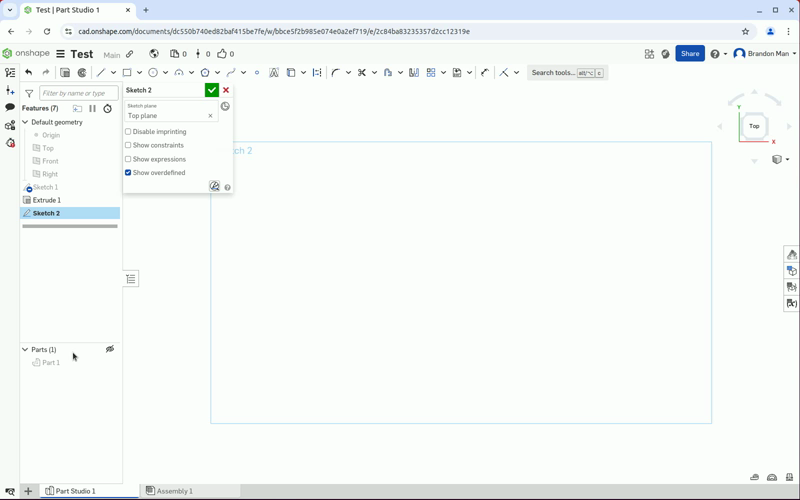
key(l)
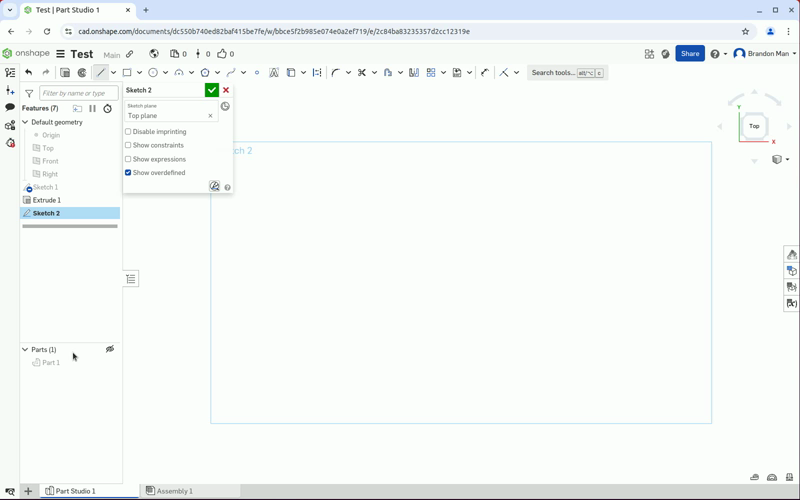
key_down(shift)
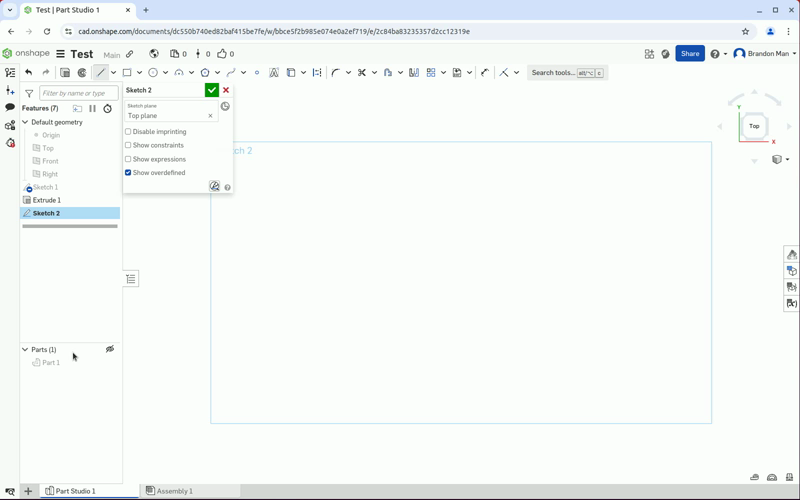
mouse_move(454, 282)
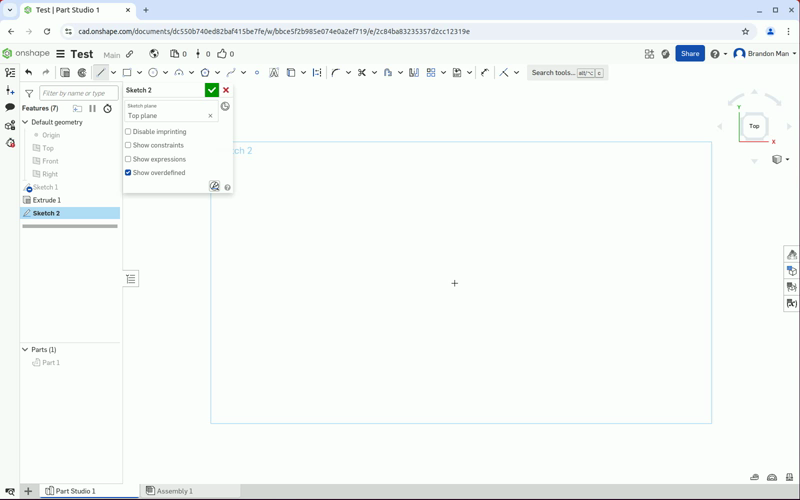
click(454, 282)
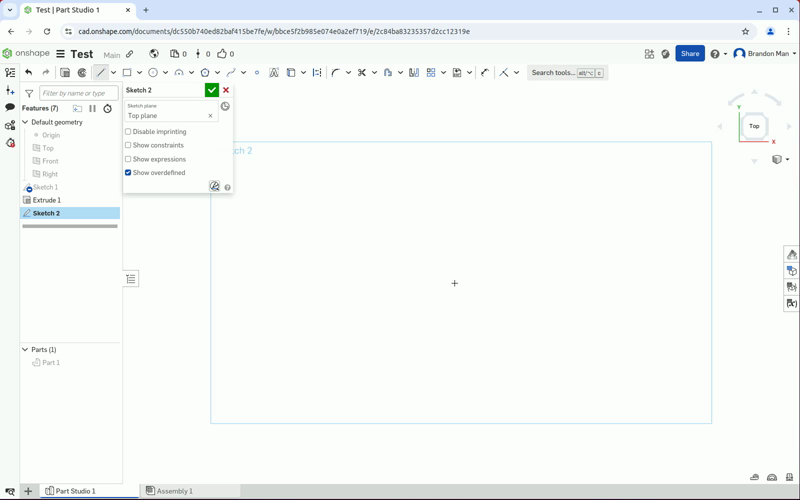
key_up(shift)
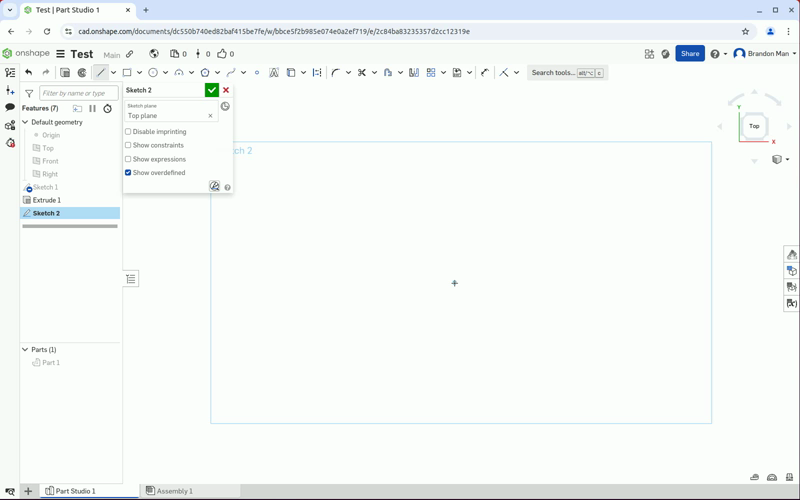
key_down(shift)
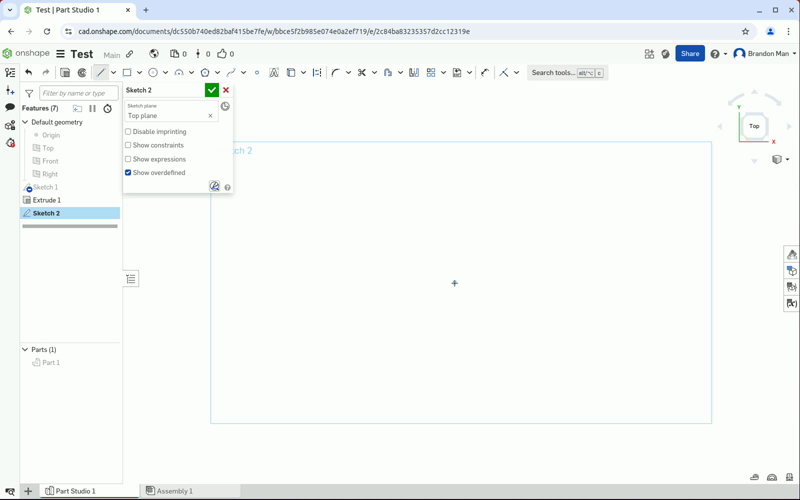
mouse_move(484, 282)
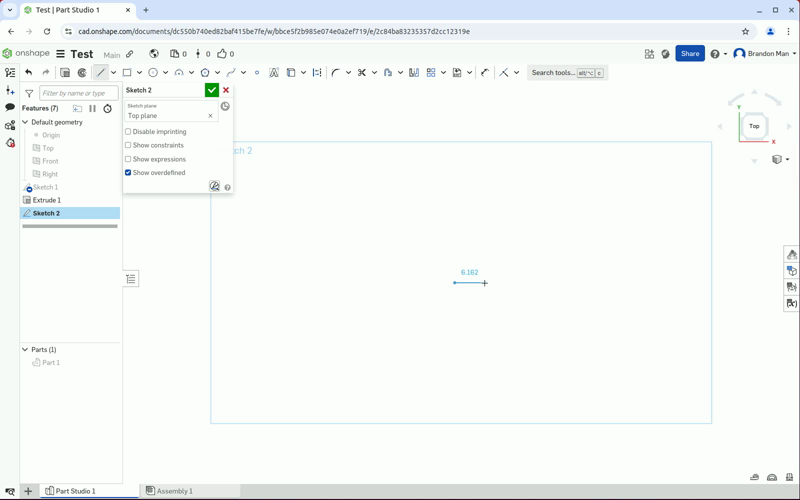
mouse_move(456, 282)
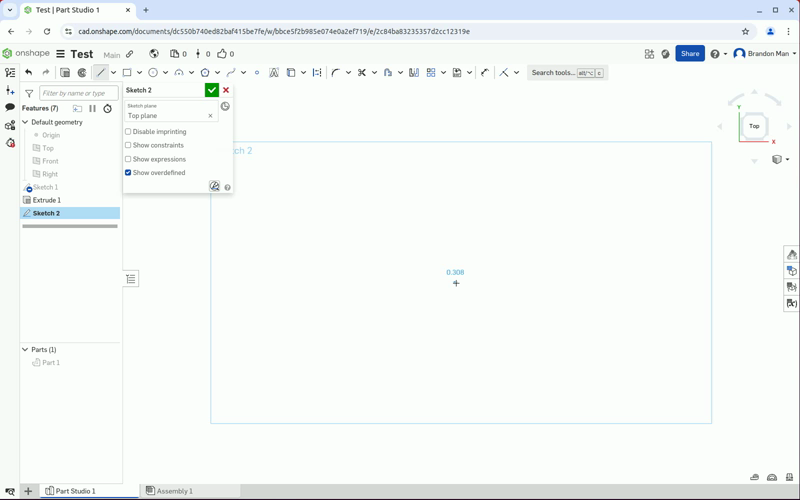
scroll(6)
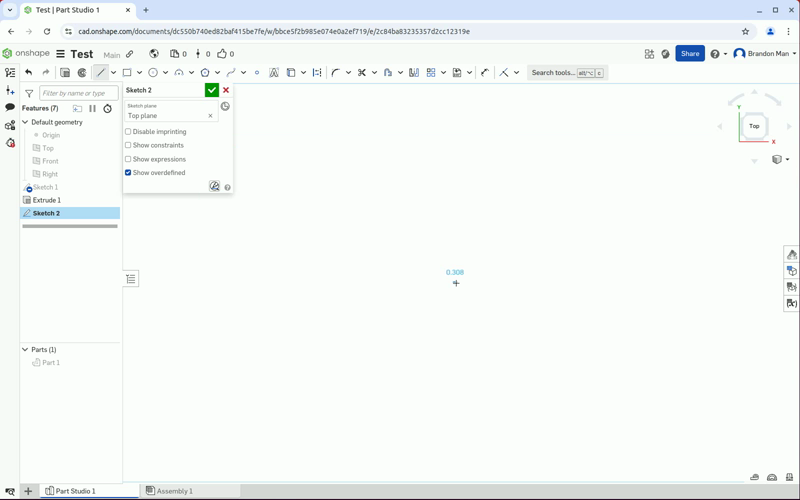
scroll(6)
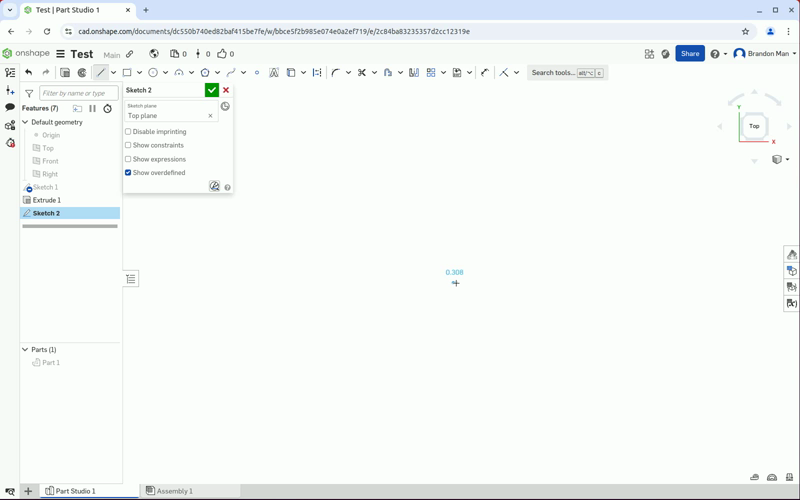
scroll(6)
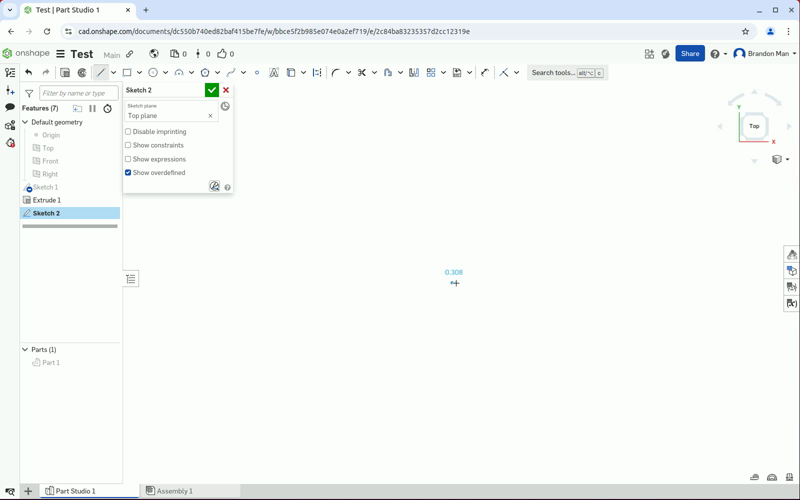
scroll(6)
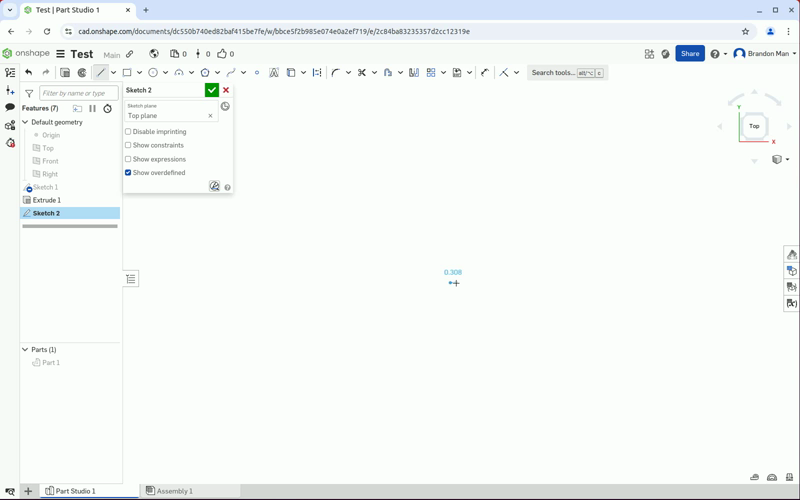
scroll(6)
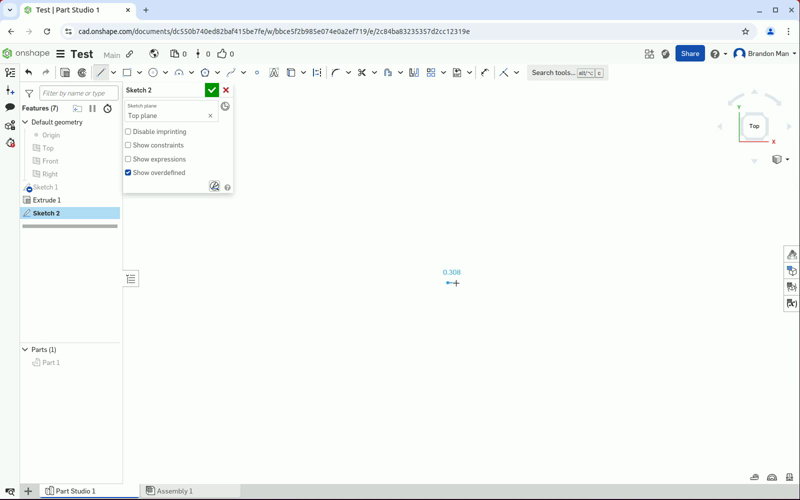
scroll(6)
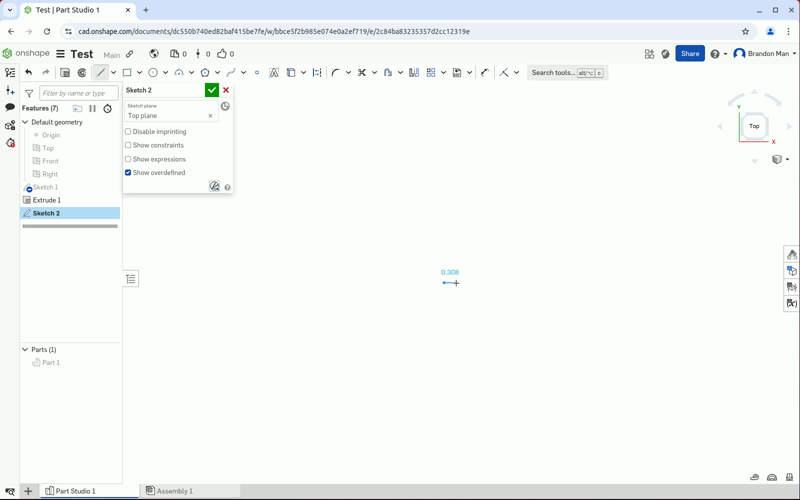
scroll(6)
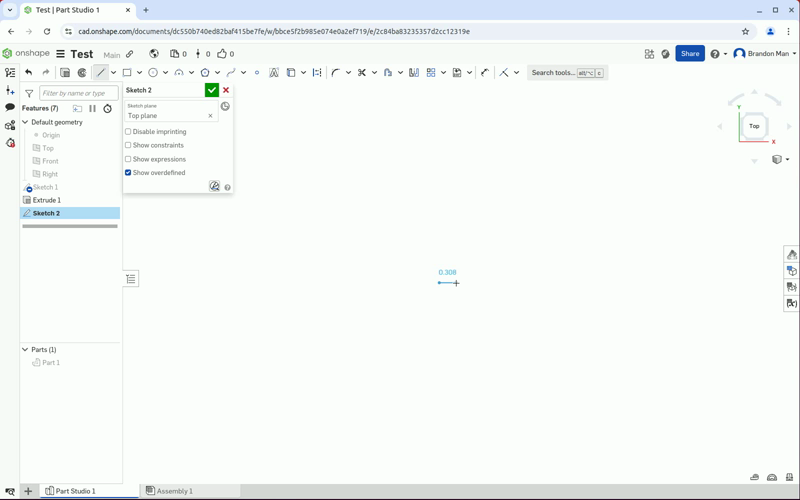
click(456, 282)
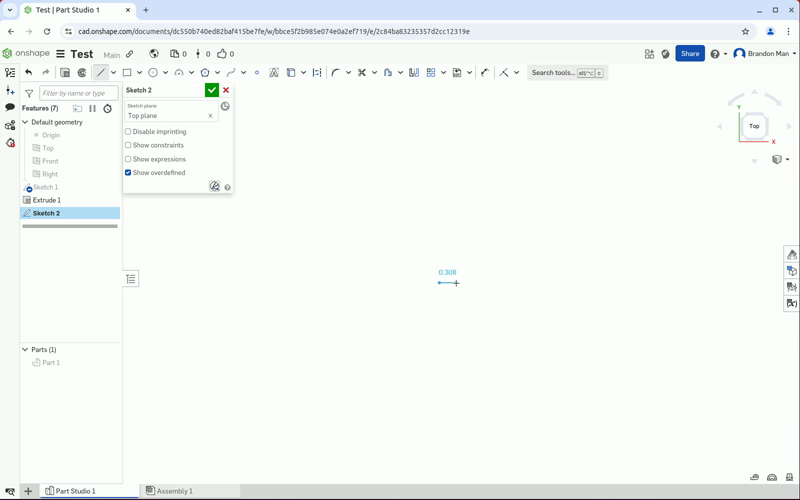
scroll(-6)
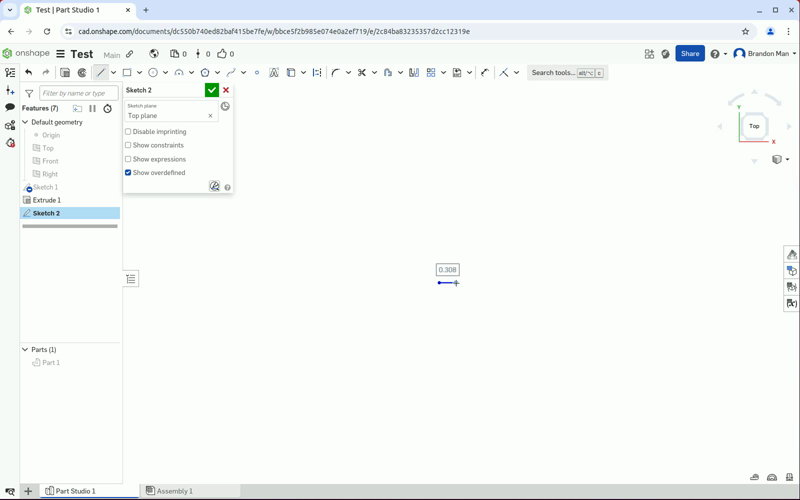
scroll(-6)
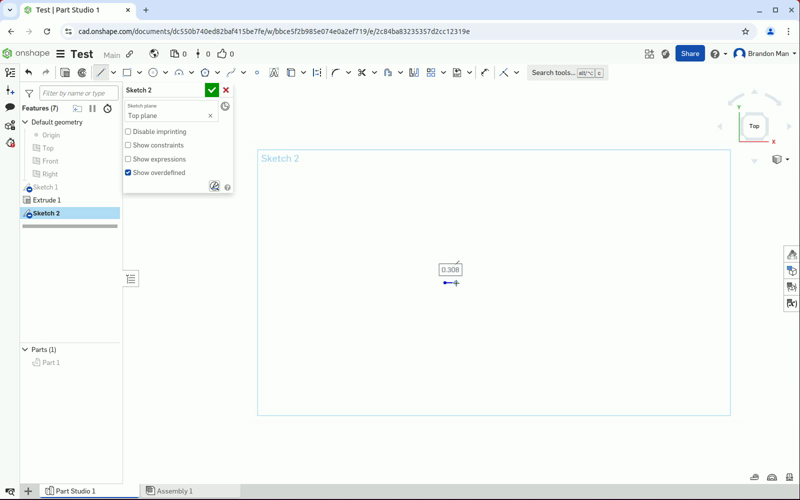
scroll(-6)
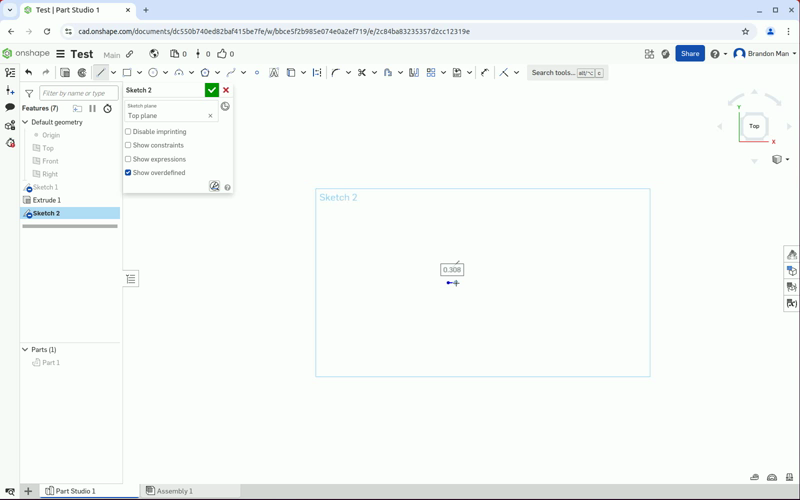
scroll(-6)
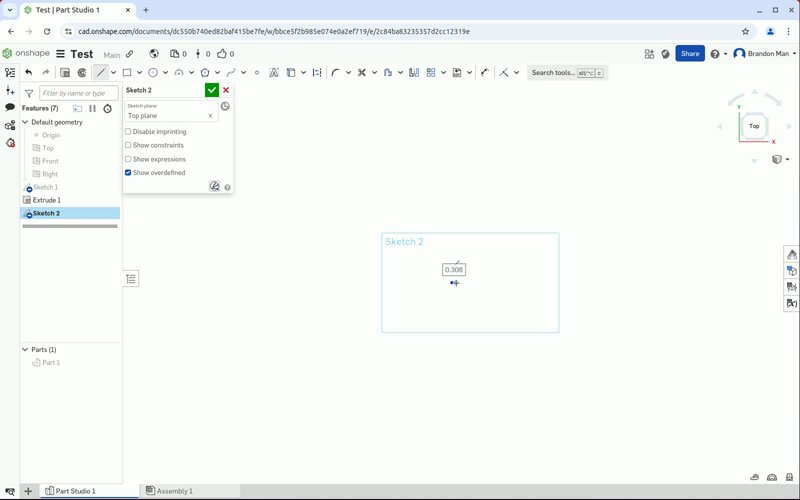
scroll(-6)
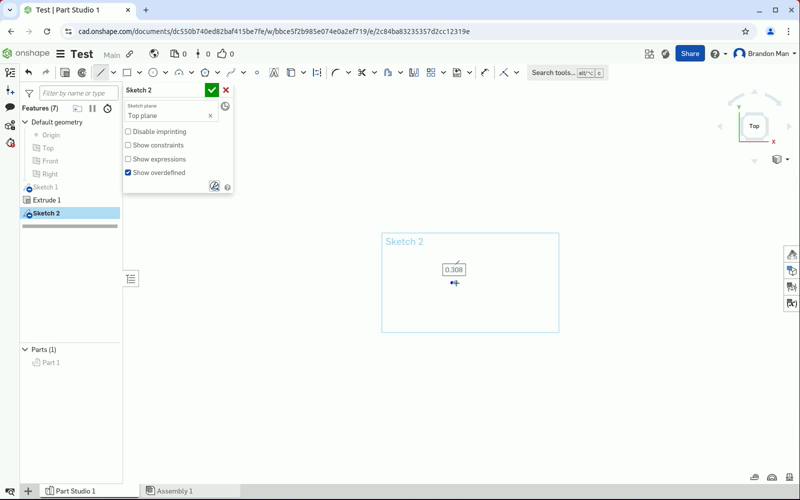
scroll(-6)
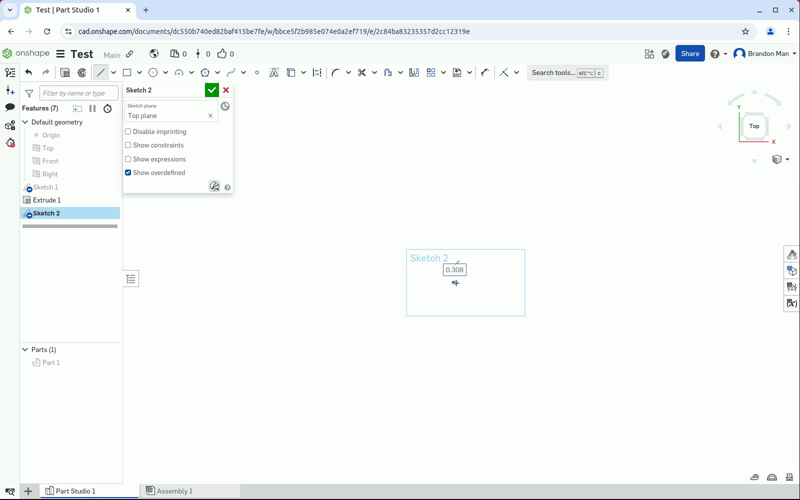
scroll(-6)
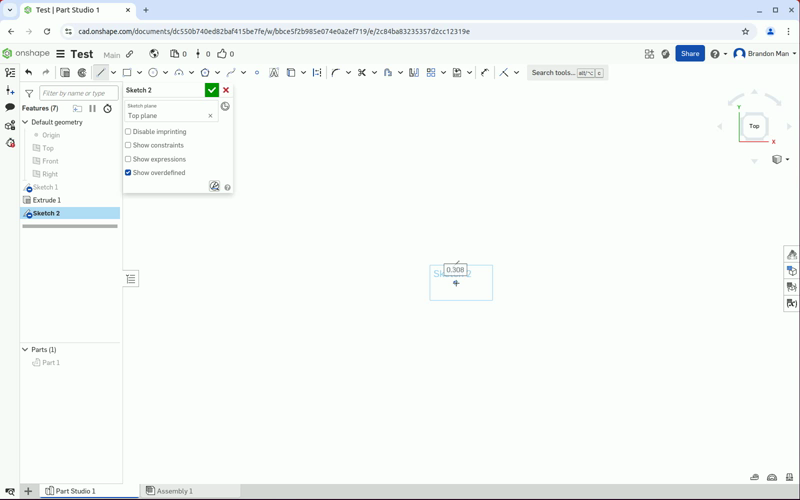
key_up(shift)
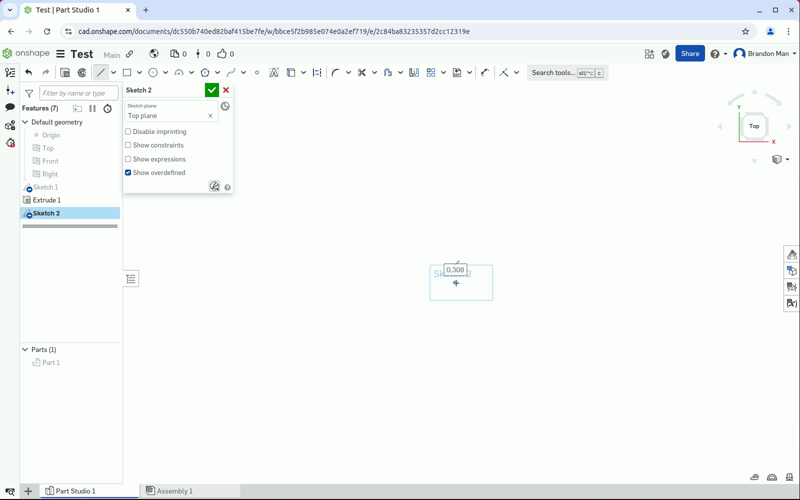
key(esc)
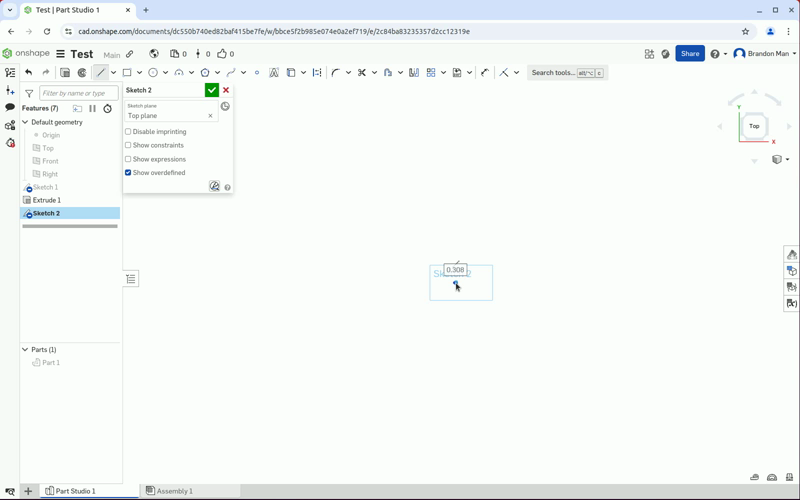
key(a)
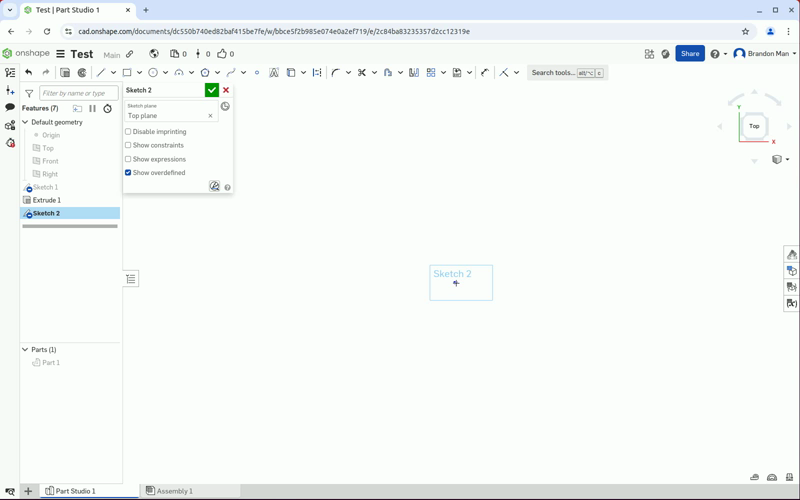
mouse_move(456, 282)
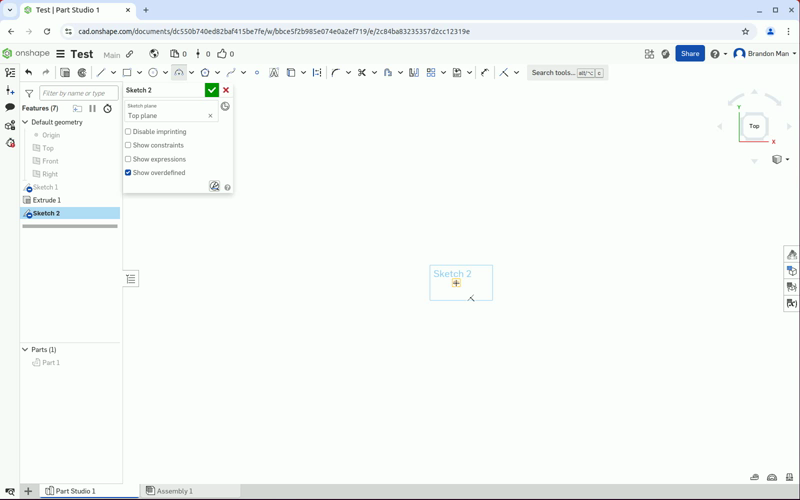
scroll(6)
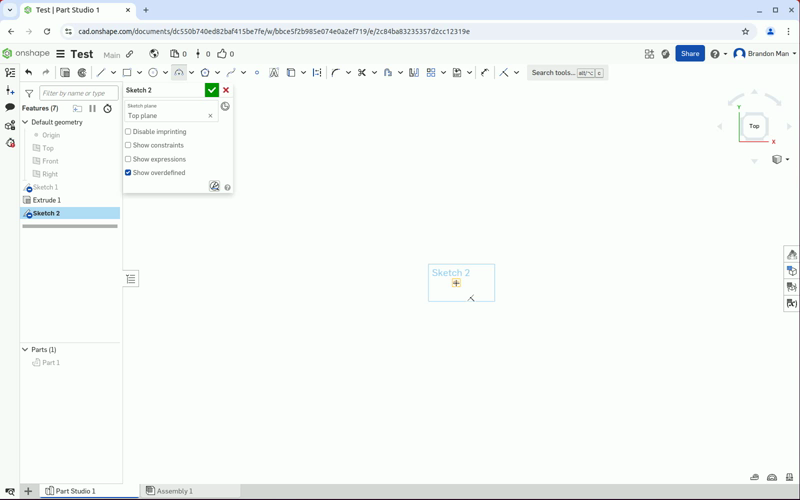
scroll(6)
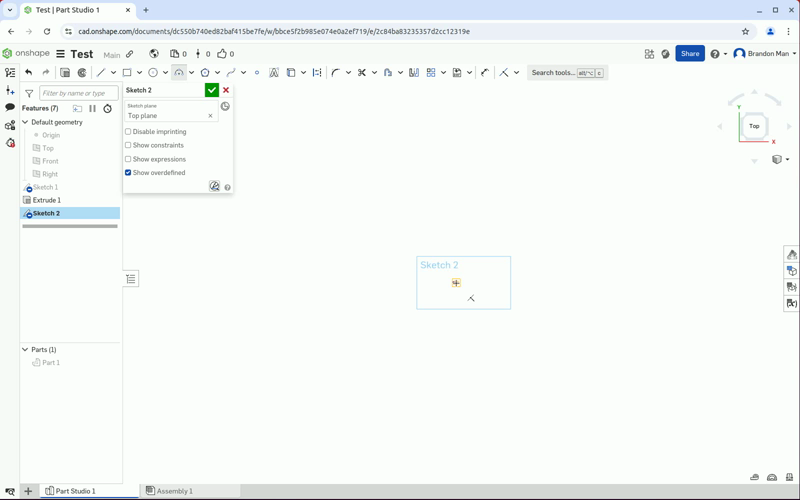
scroll(6)
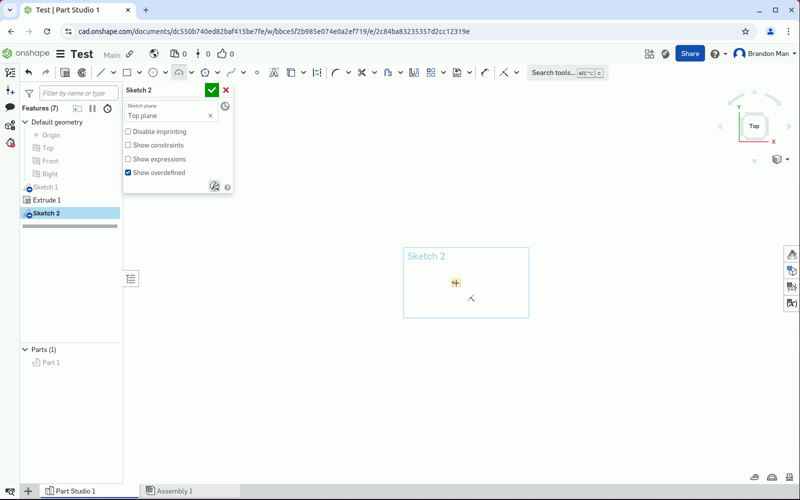
scroll(6)
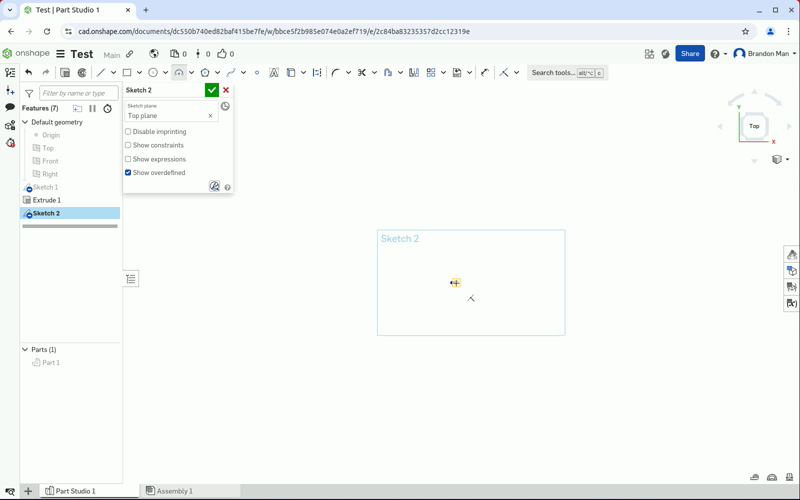
scroll(6)
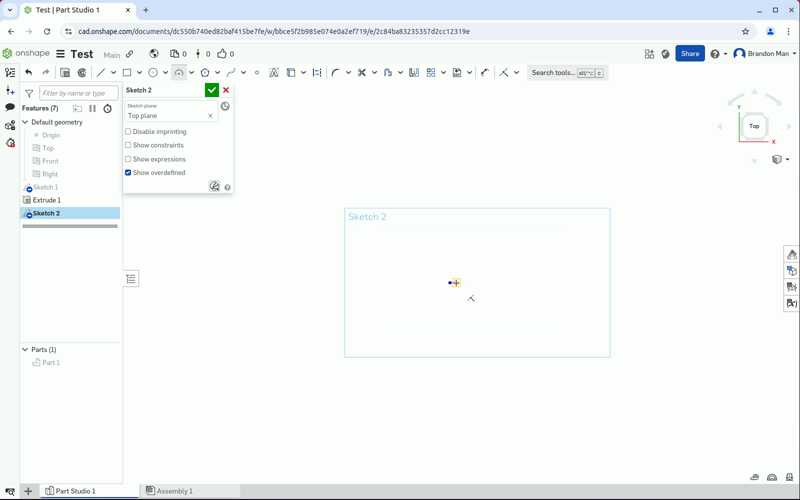
scroll(6)
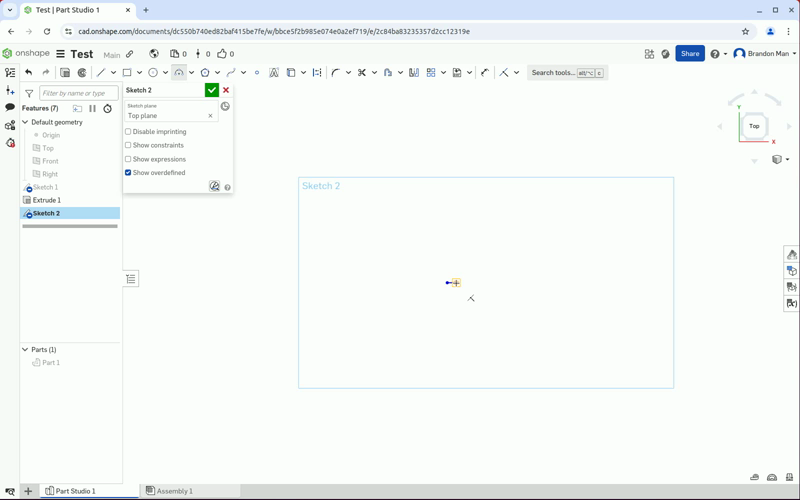
scroll(6)
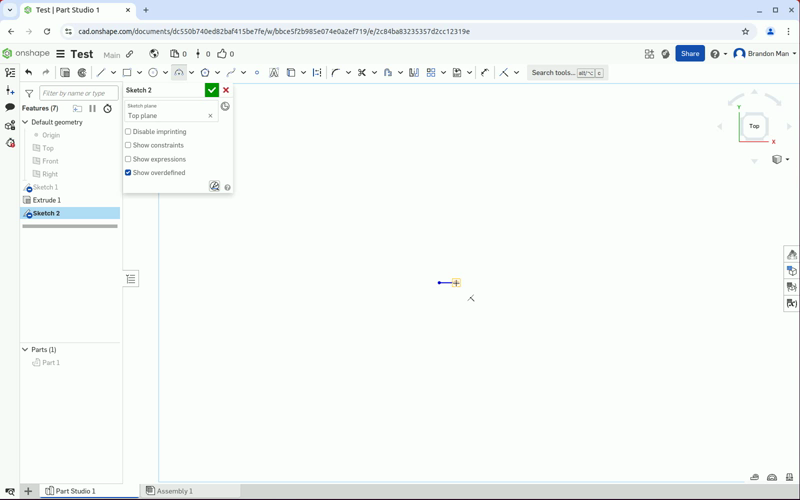
click(456, 282)
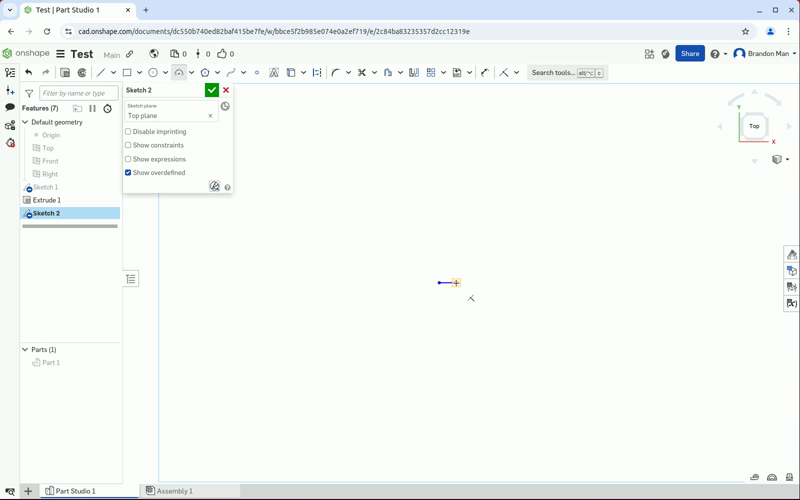
scroll(-6)
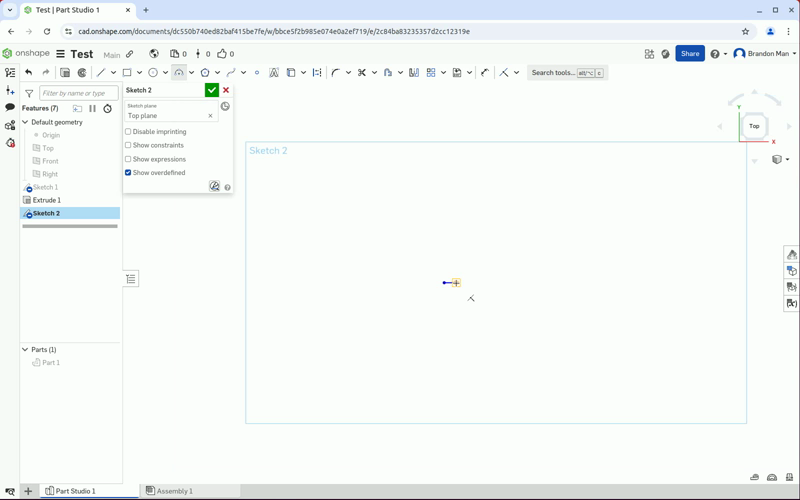
scroll(-6)
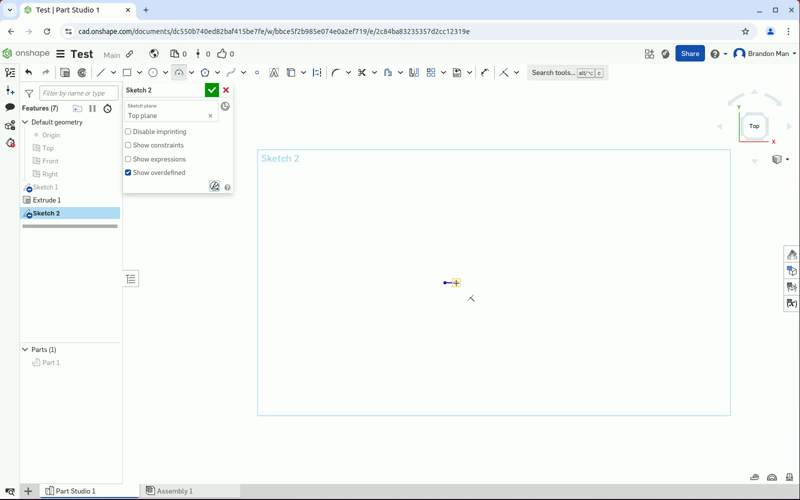
scroll(-6)
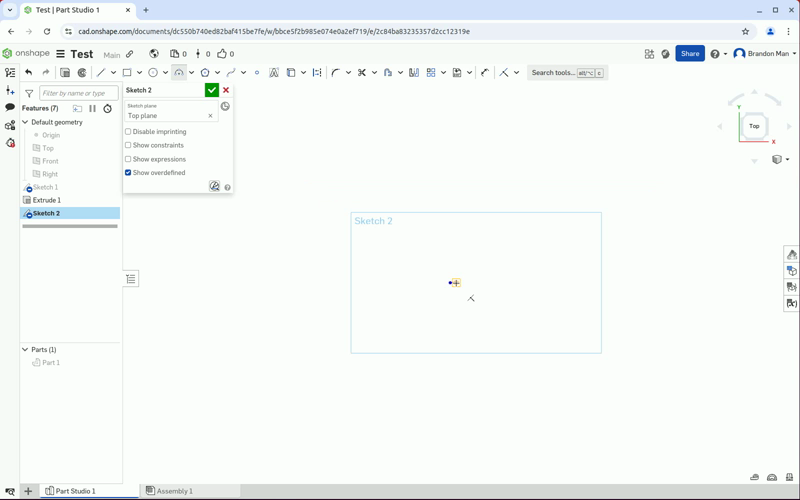
scroll(-6)
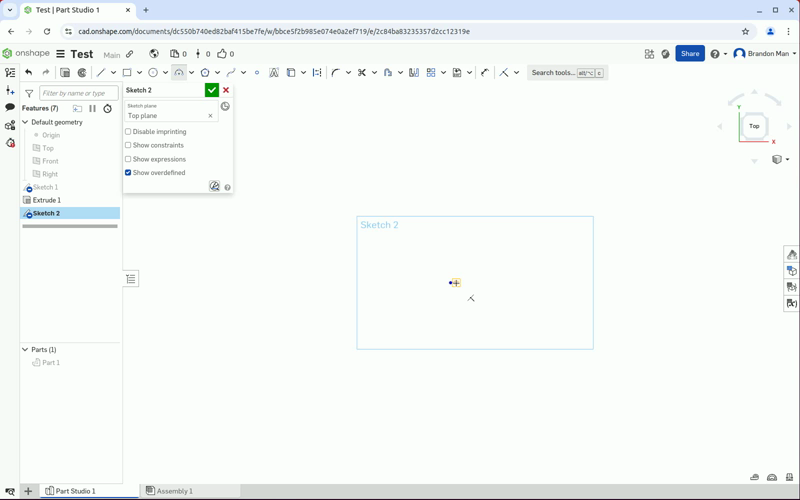
scroll(-6)
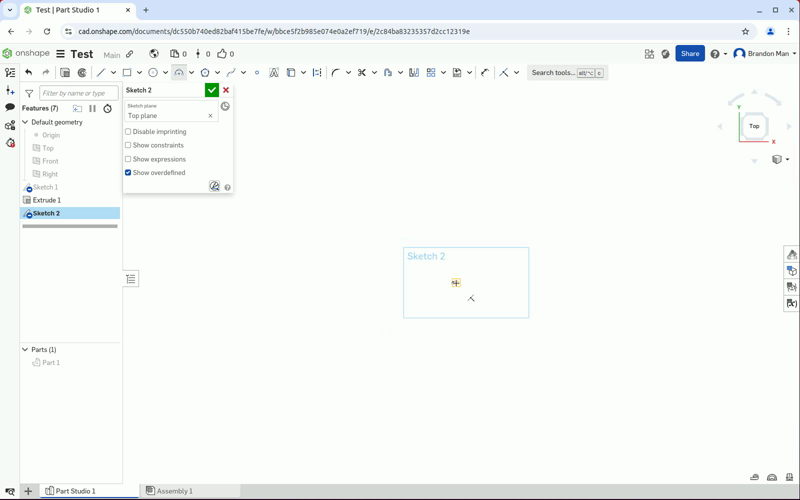
scroll(-6)
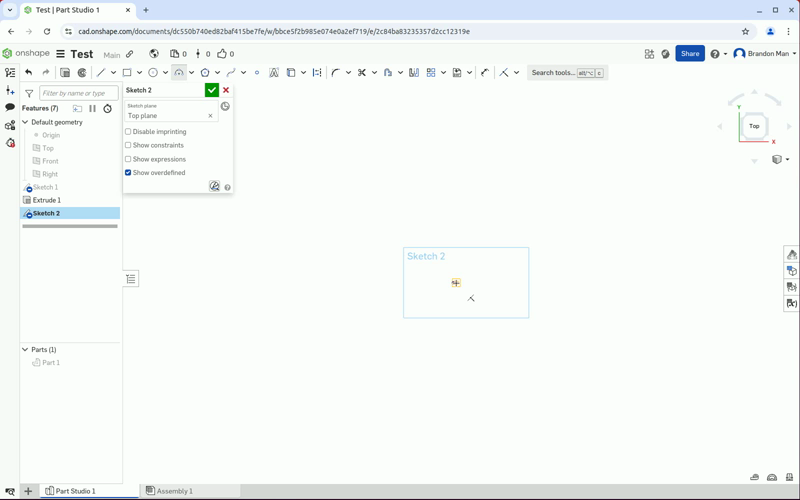
scroll(-6)
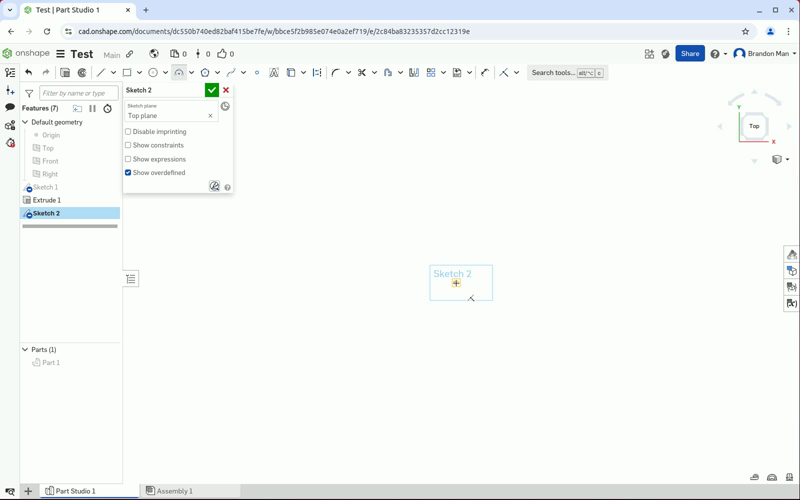
key_down(shift)
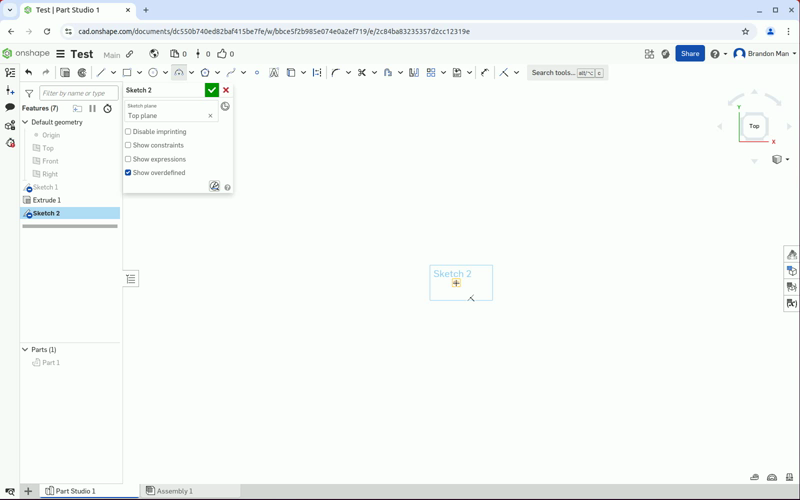
mouse_move(466, 282)
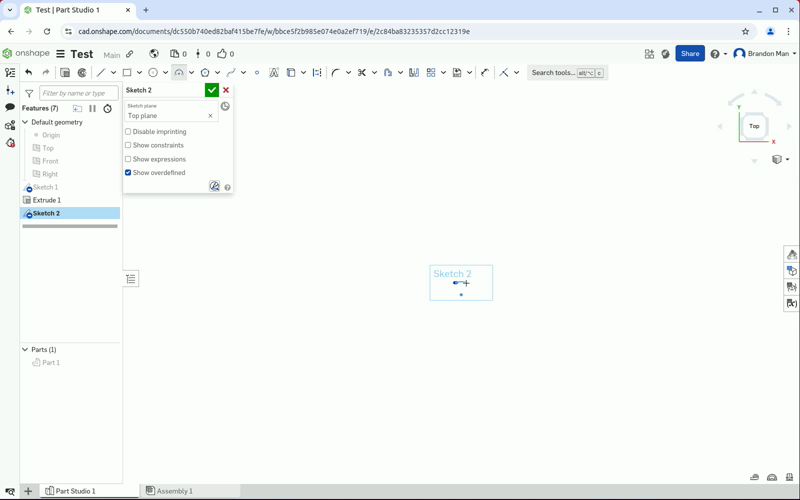
click(466, 282)
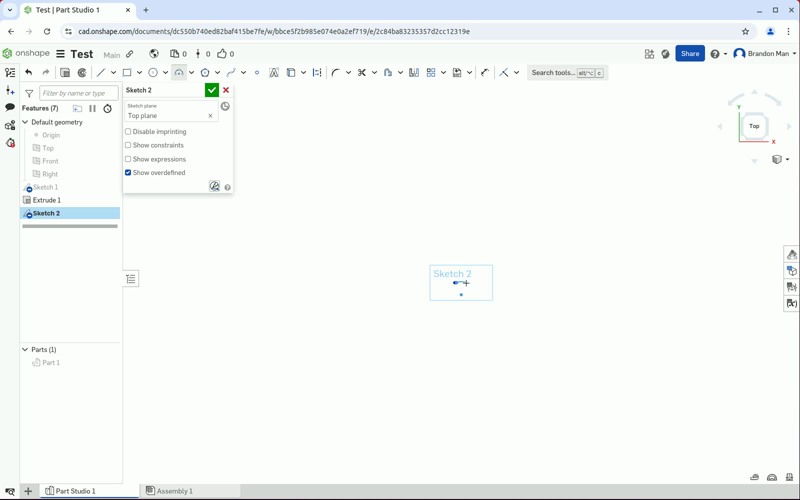
mouse_move(461, 283)
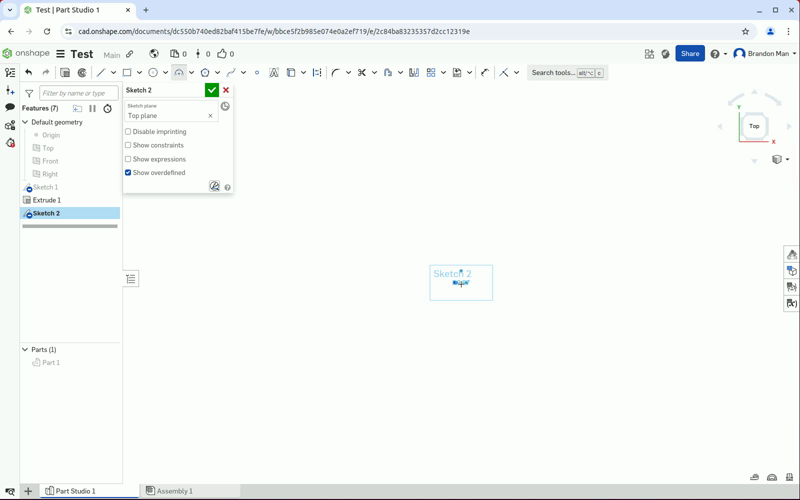
click(461, 283)
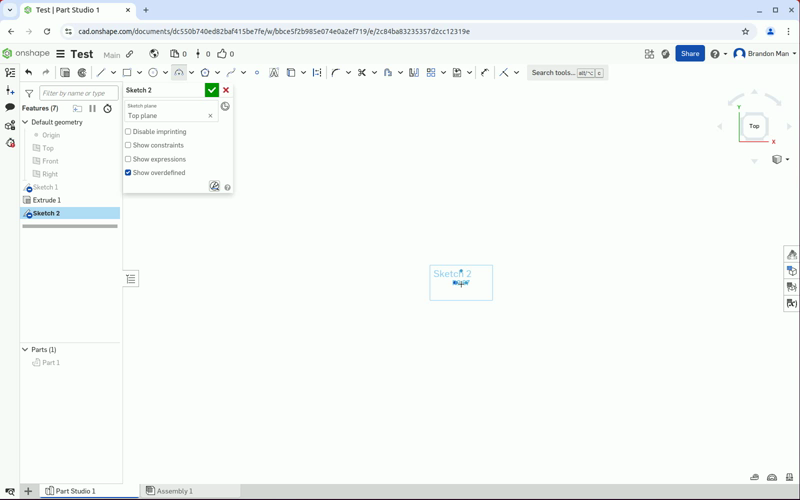
key_up(shift)
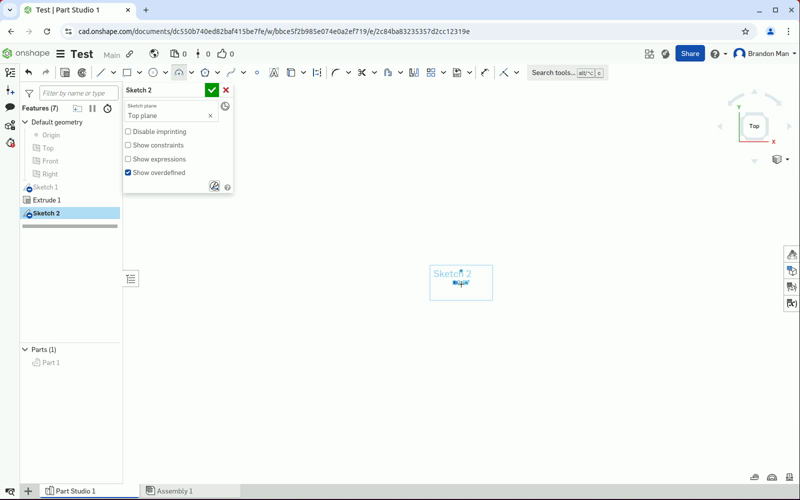
key(esc)
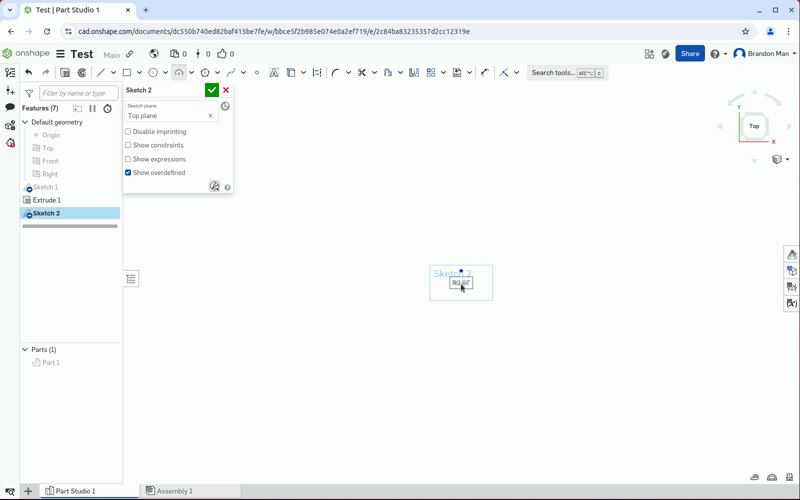
key(l)
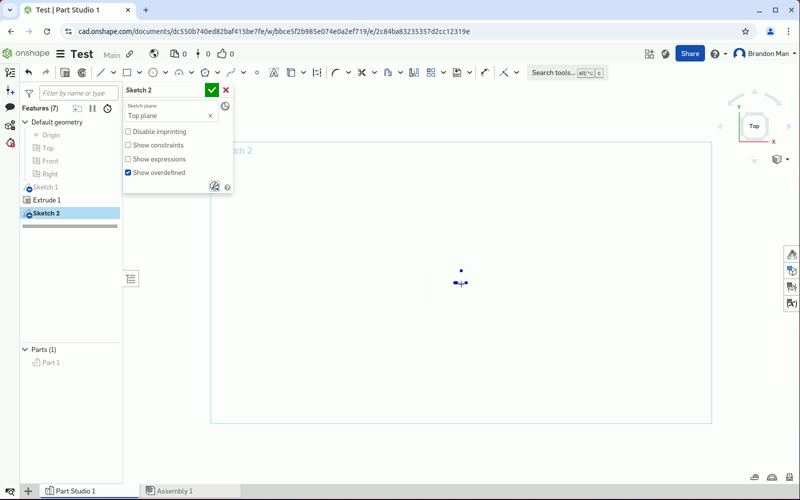
mouse_move(466, 282)
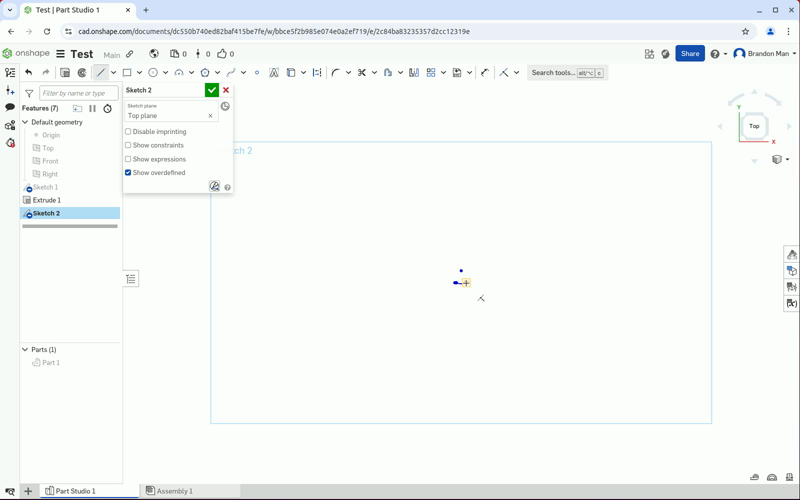
click(466, 282)
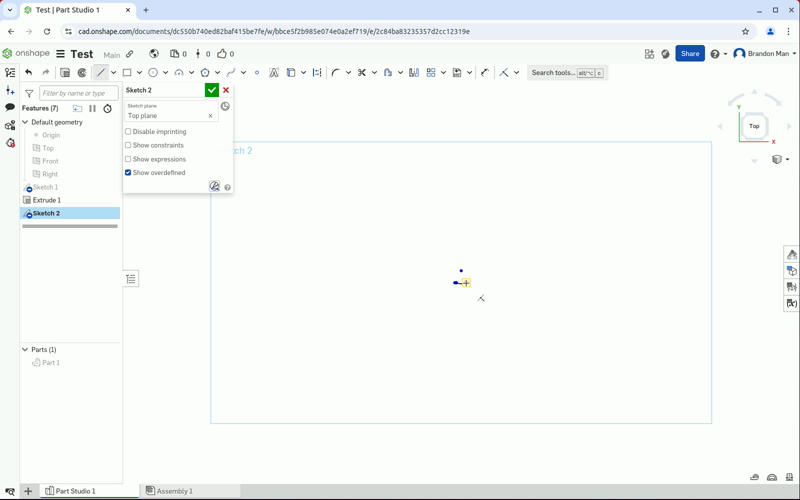
key_down(shift)
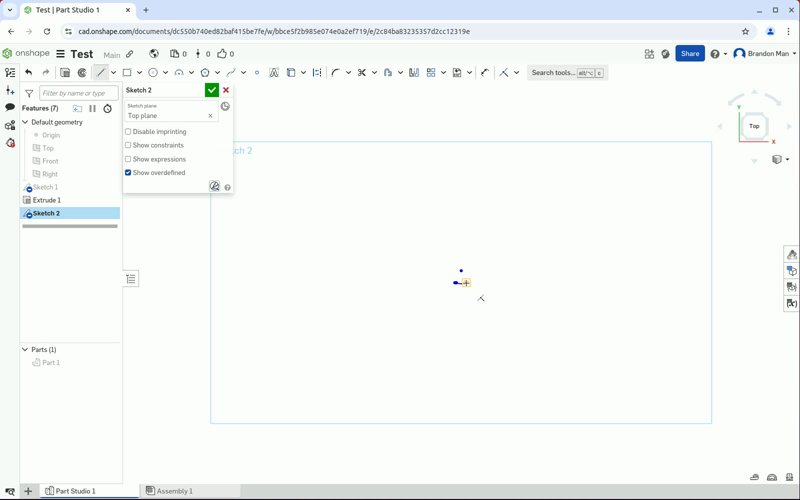
mouse_move(496, 282)
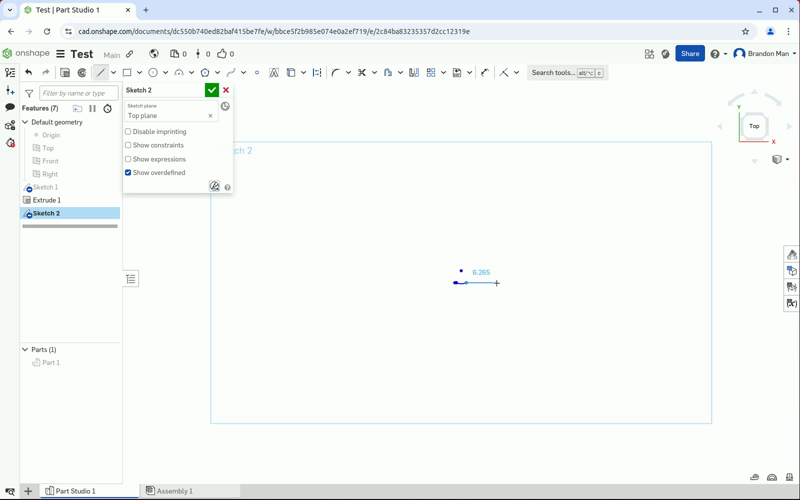
mouse_move(476, 282)
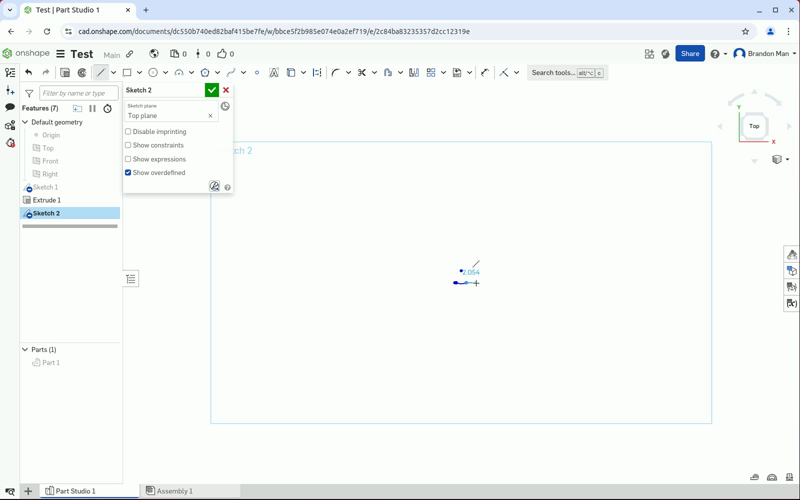
click(476, 282)
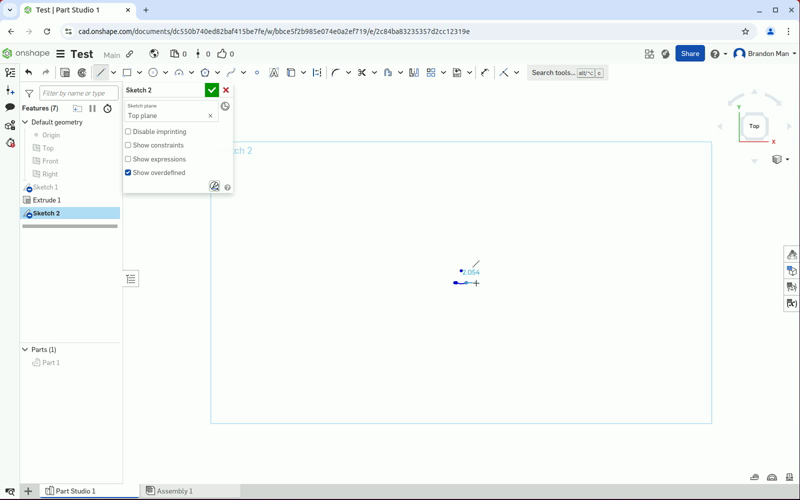
key_up(shift)
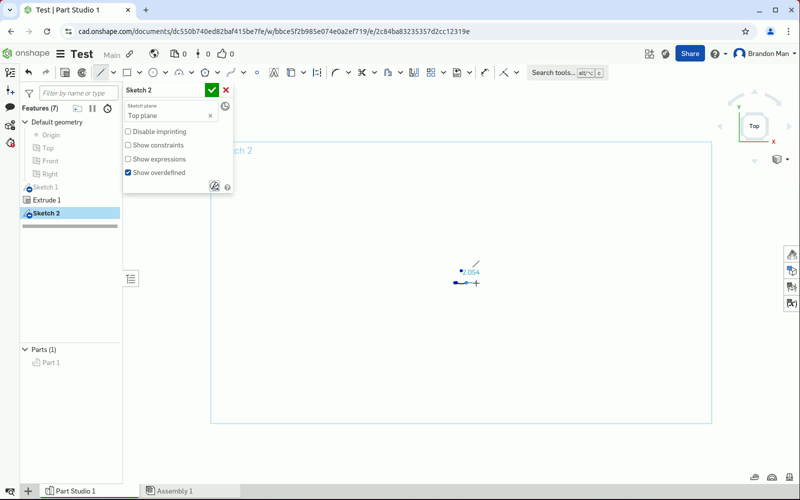
key_down(shift)
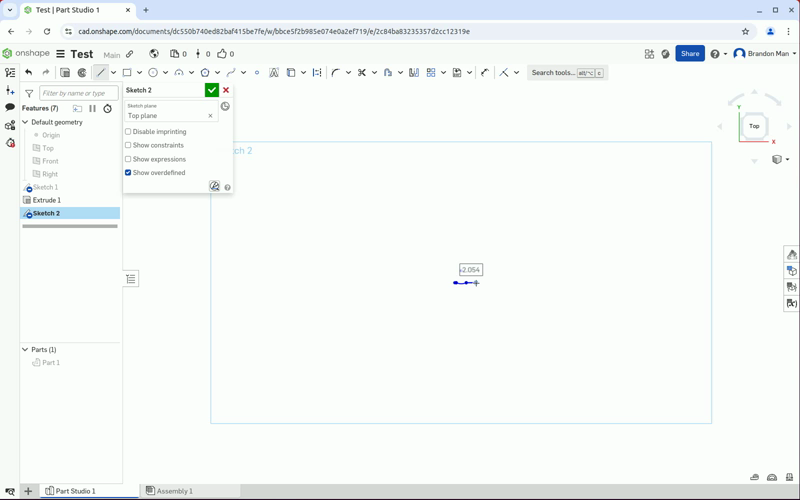
mouse_move(476, 219)
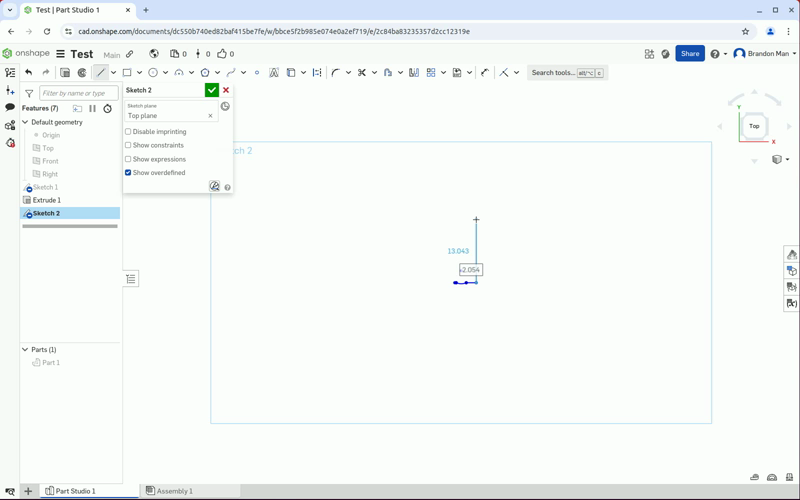
click(476, 219)
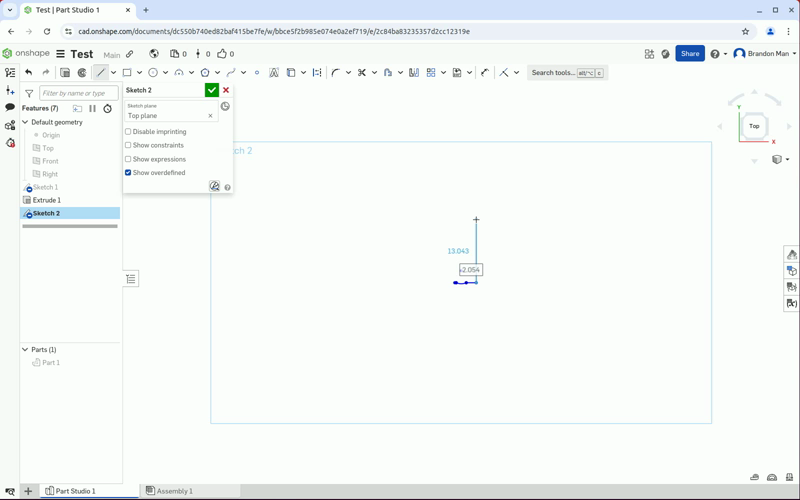
key_up(shift)
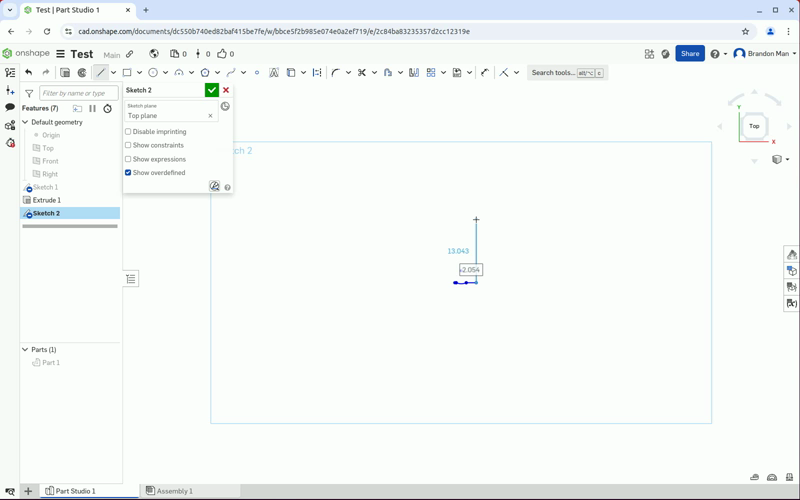
key_down(shift)
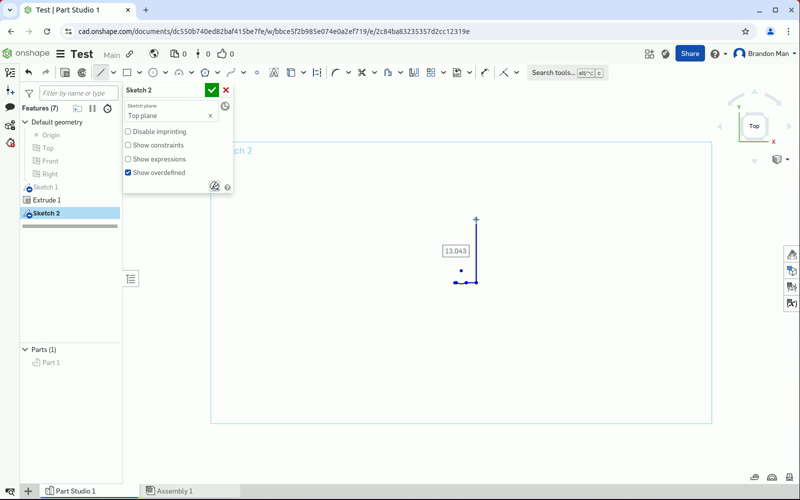
mouse_move(506, 219)
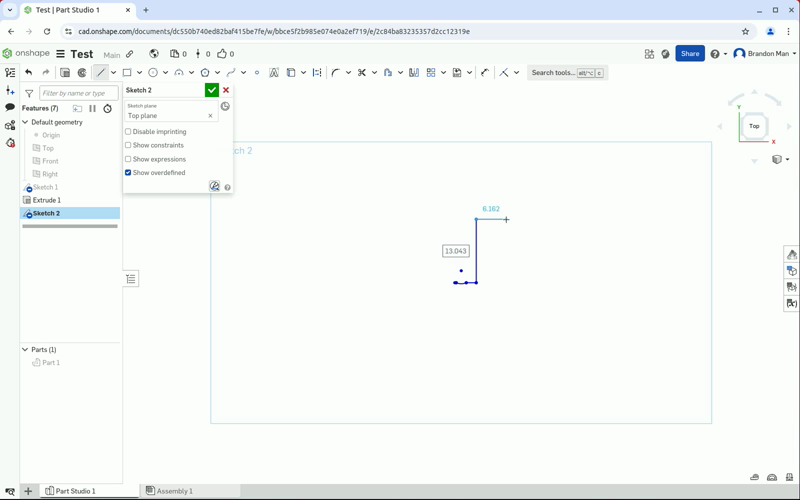
mouse_move(454, 219)
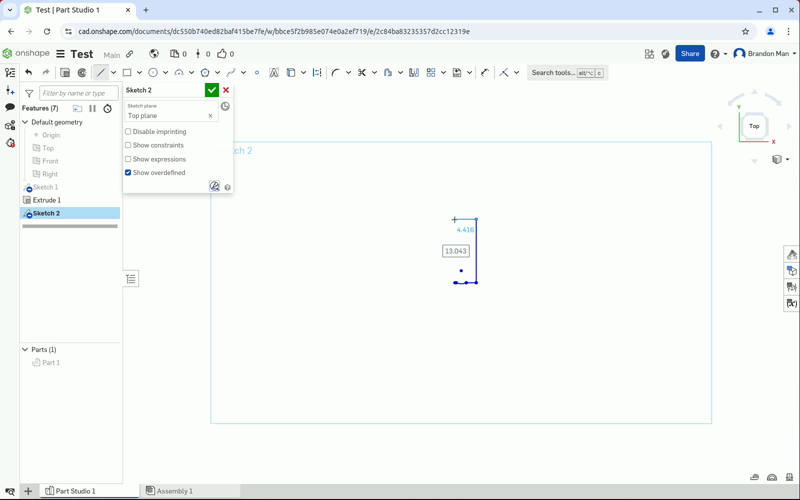
click(454, 219)
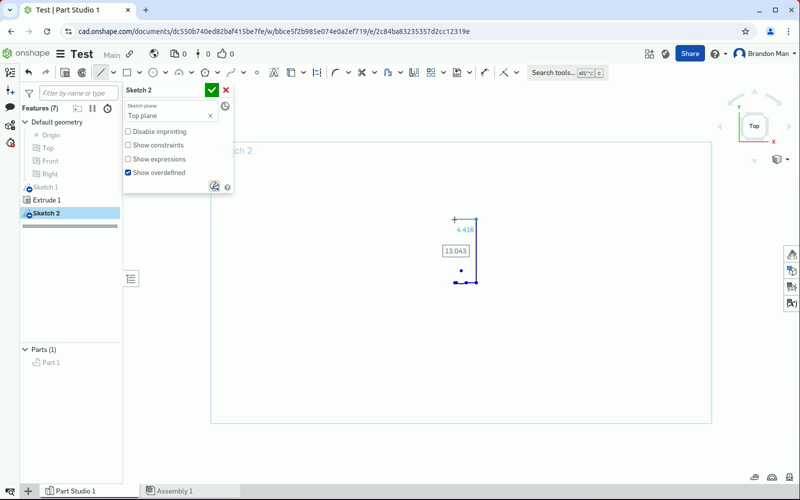
key_up(shift)
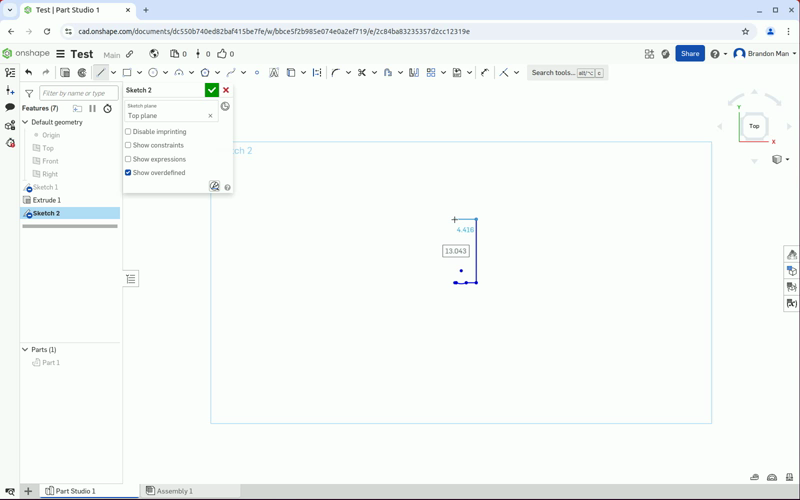
key_down(shift)
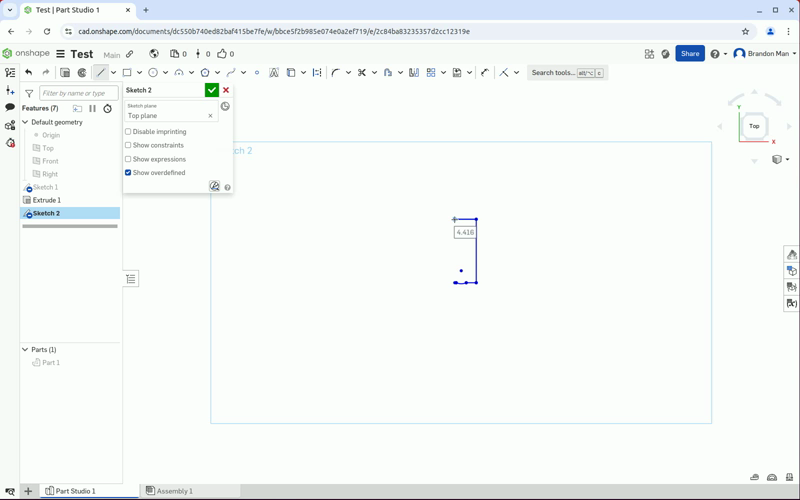
mouse_move(454, 282)
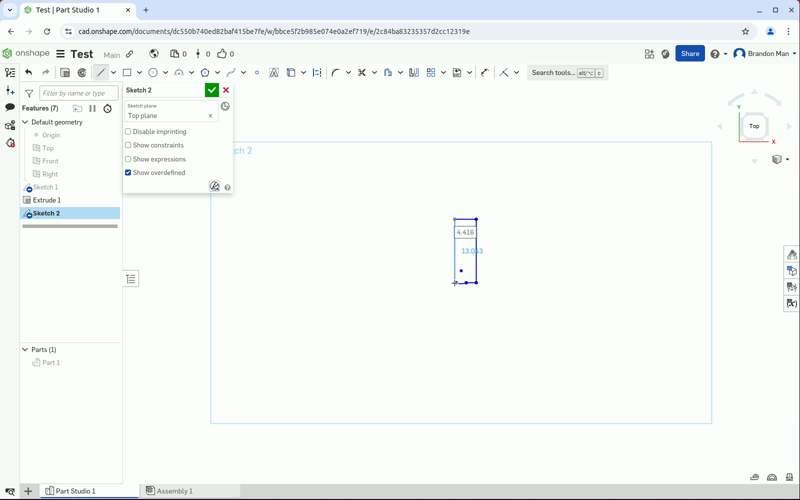
scroll(6)
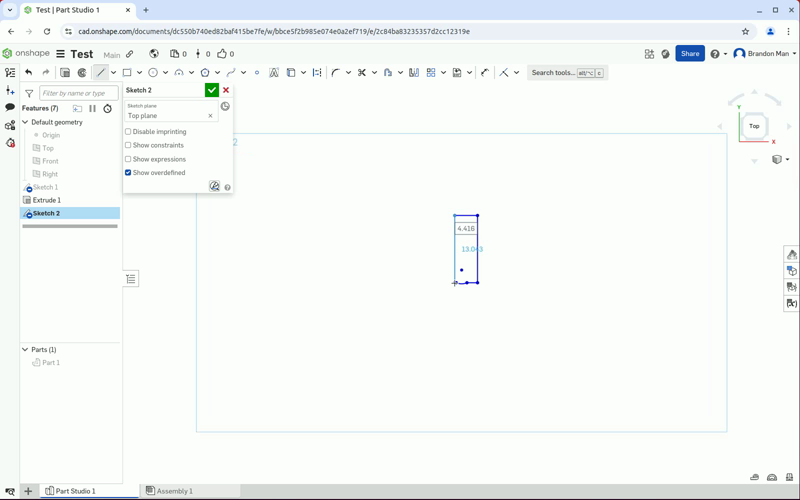
scroll(6)
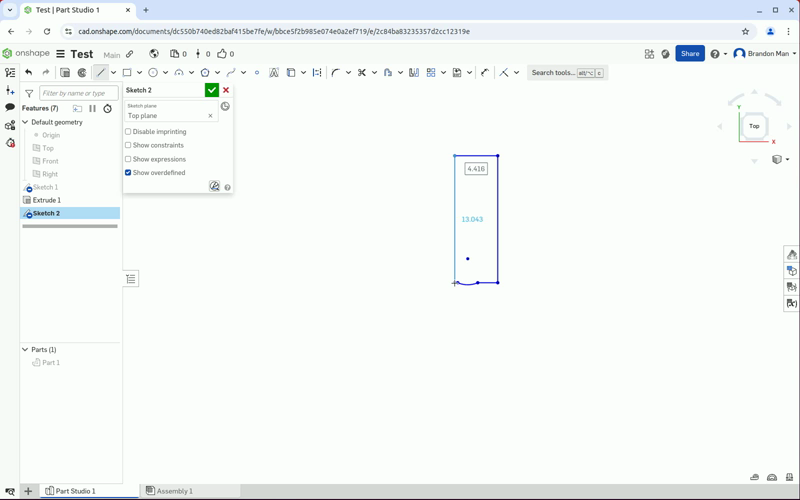
scroll(6)
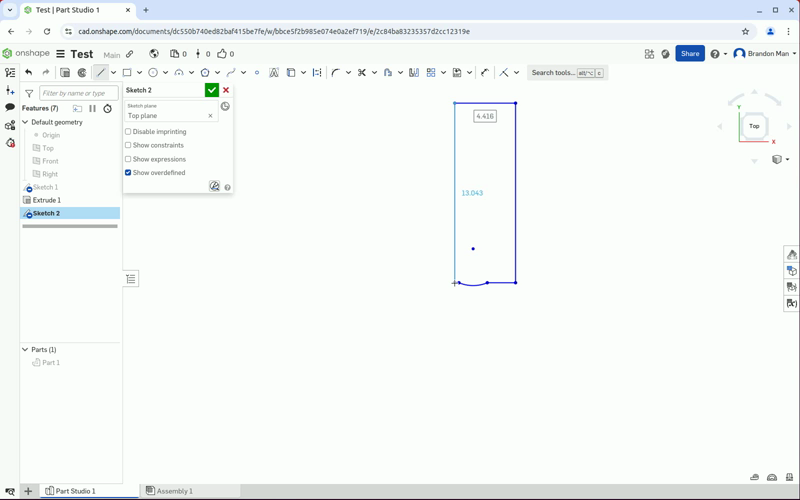
scroll(6)
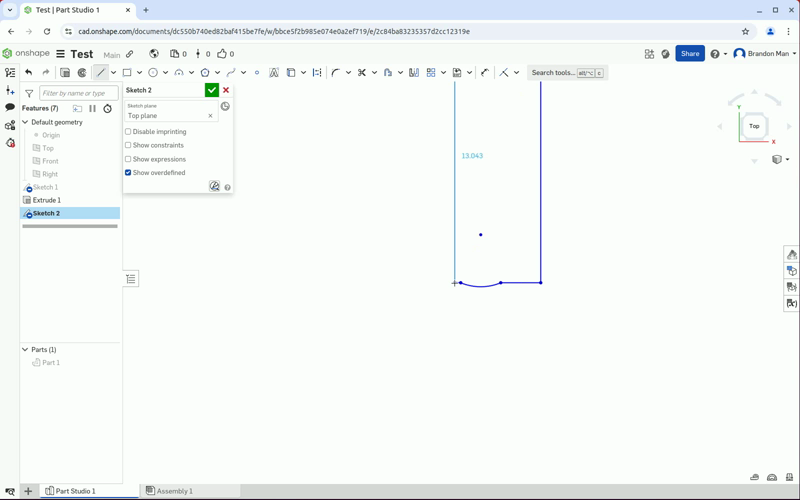
scroll(6)
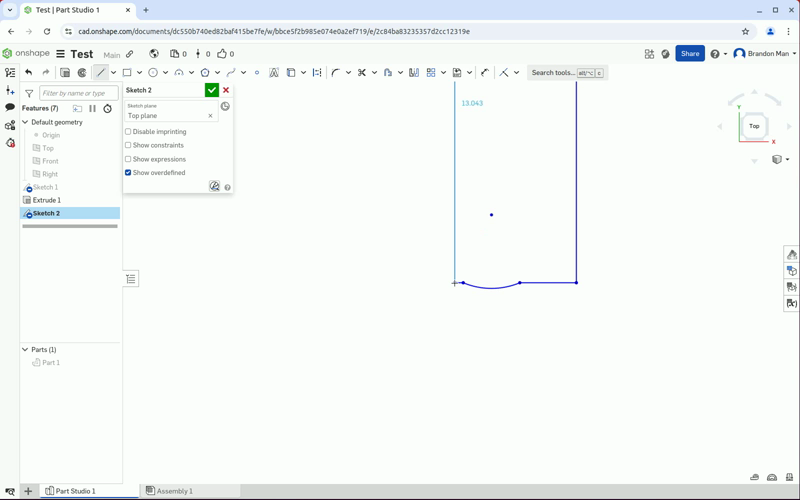
scroll(6)
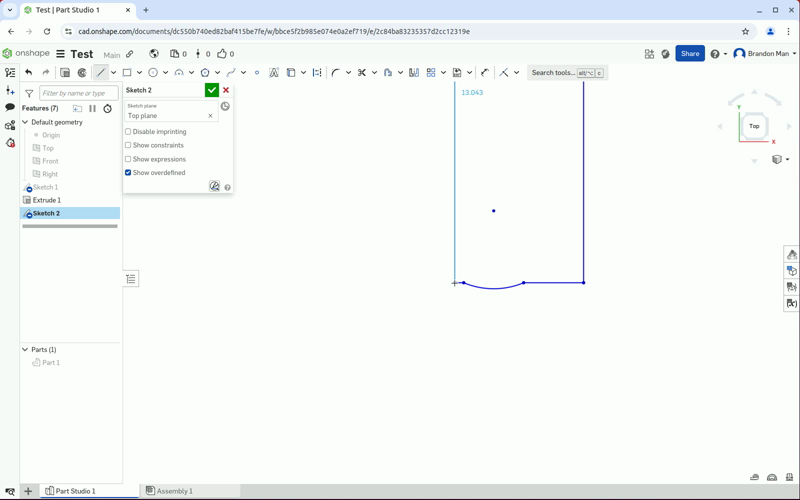
scroll(6)
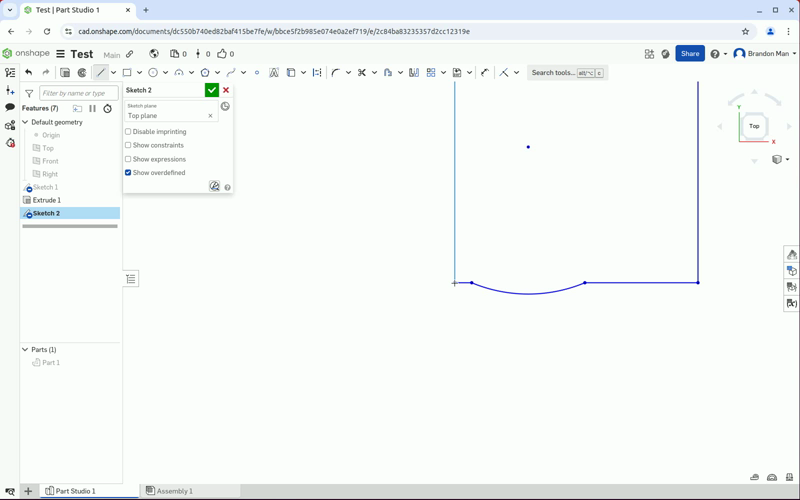
key_up(shift)
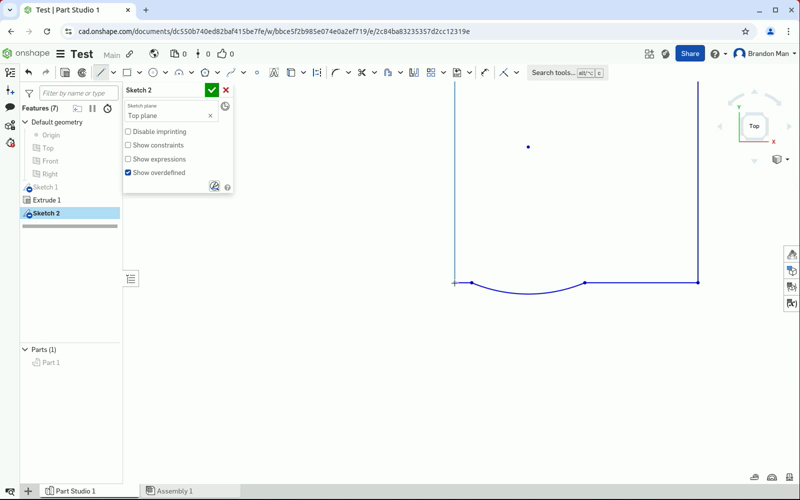
click(454, 282)
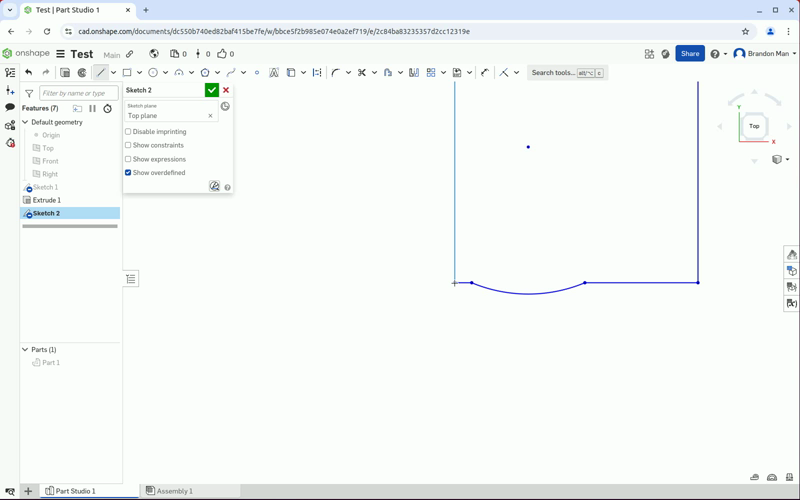
scroll(-6)
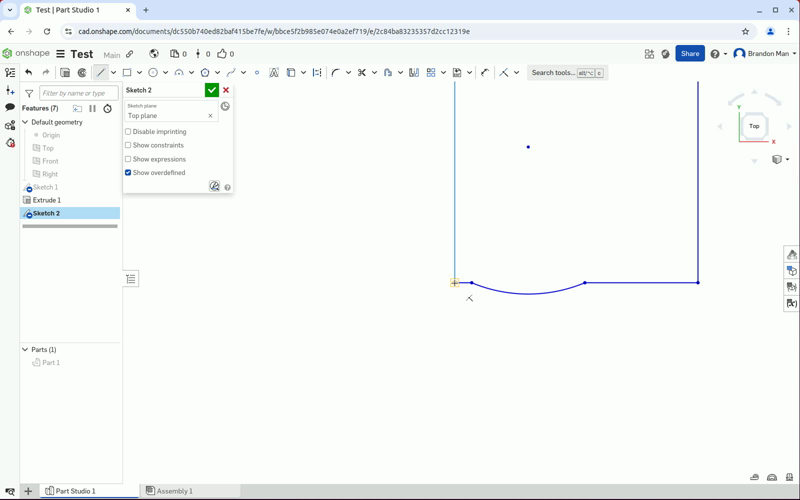
scroll(-6)
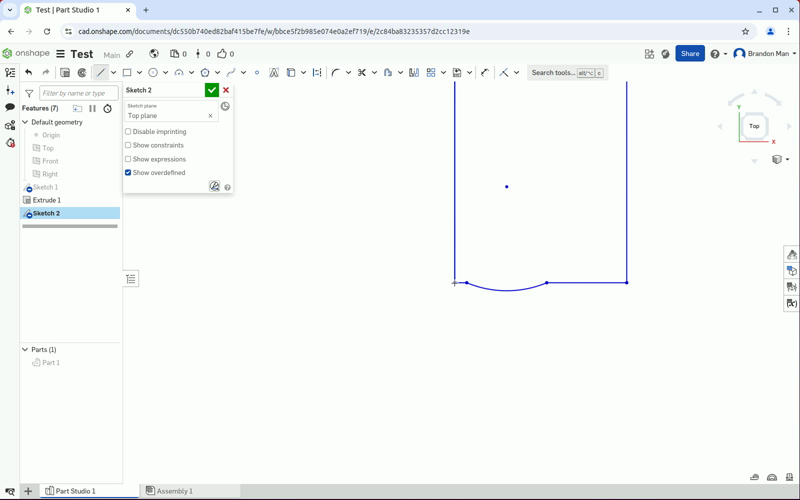
scroll(-6)
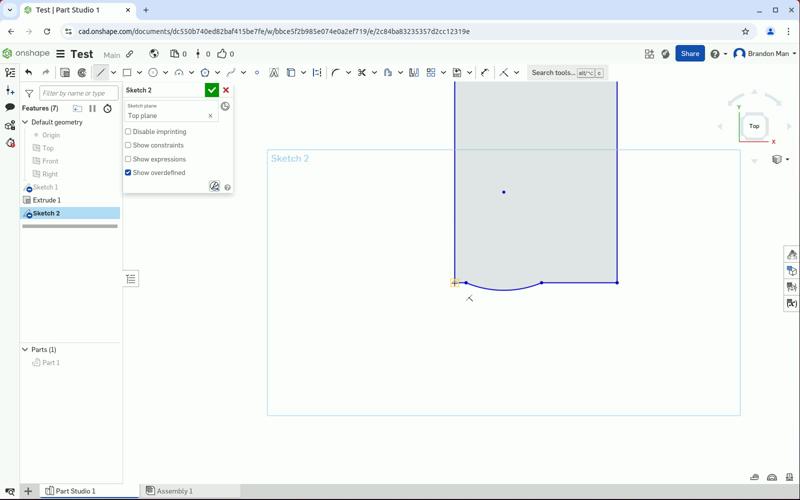
scroll(-6)
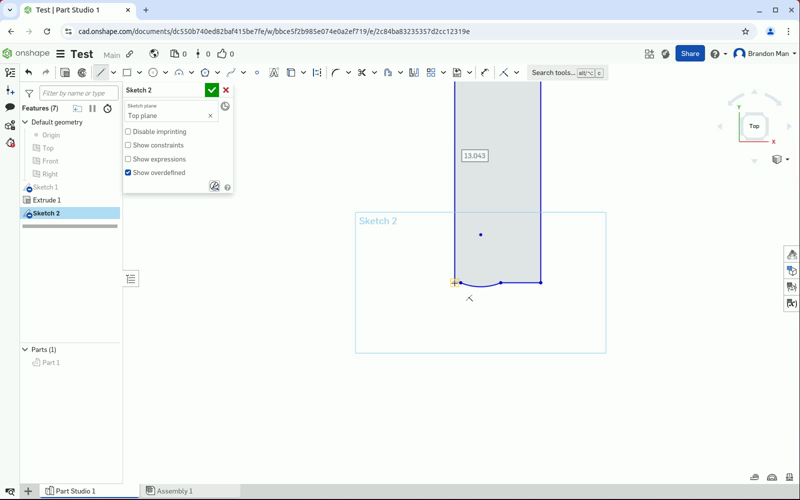
scroll(-6)
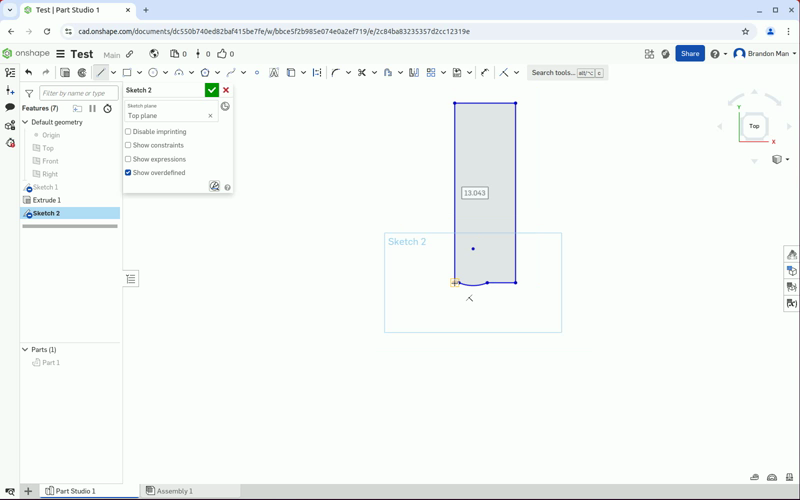
scroll(-6)
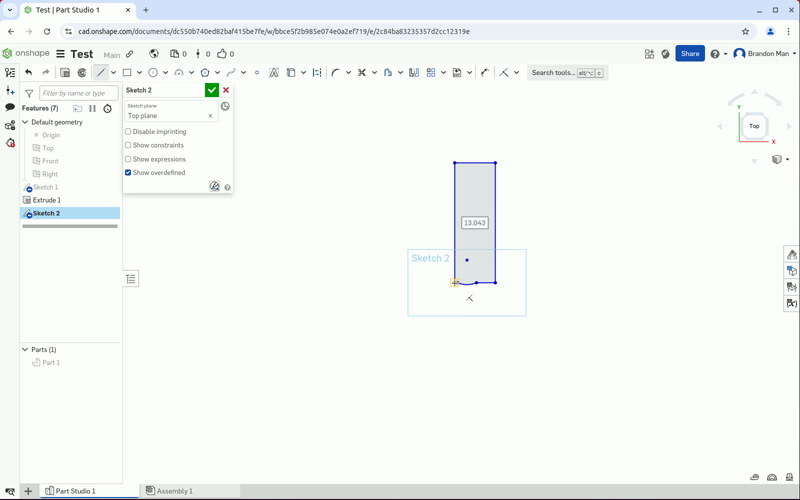
scroll(-6)
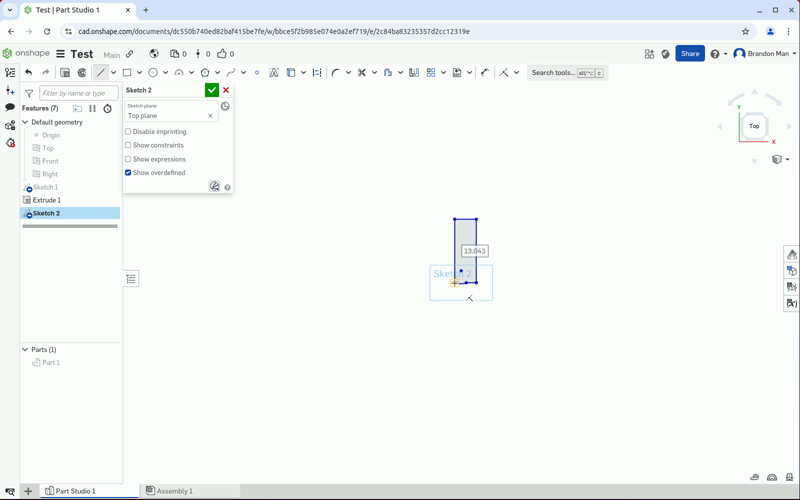
key(esc)
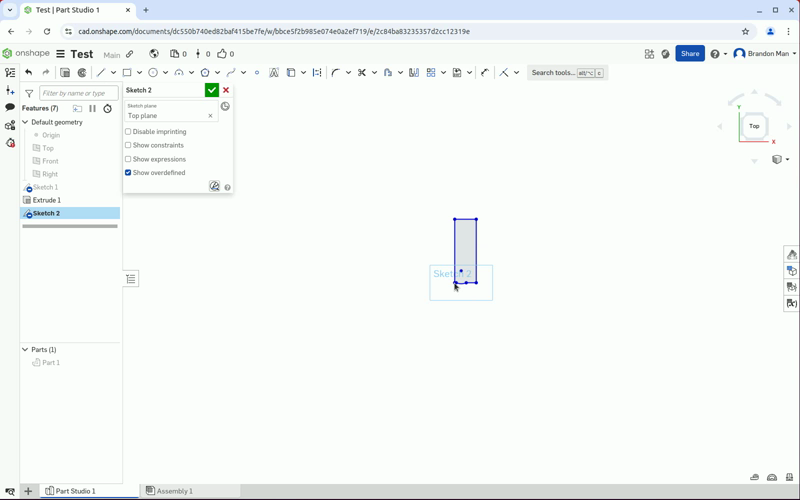
mouse_move(472, 221)
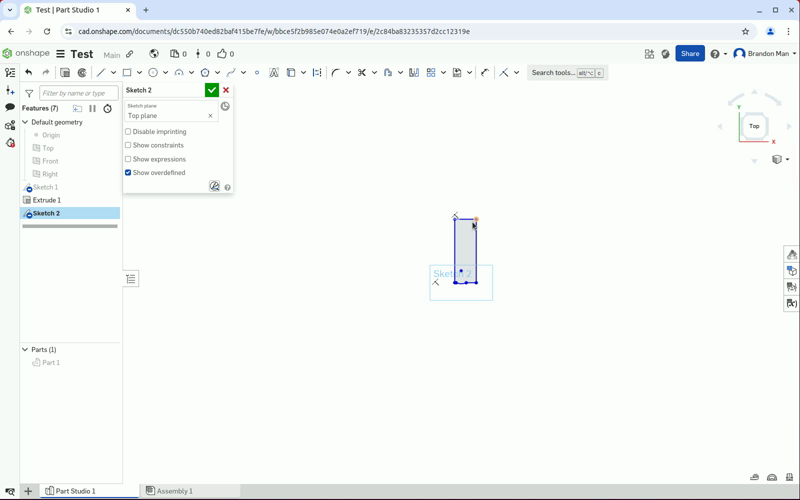
scroll(6)
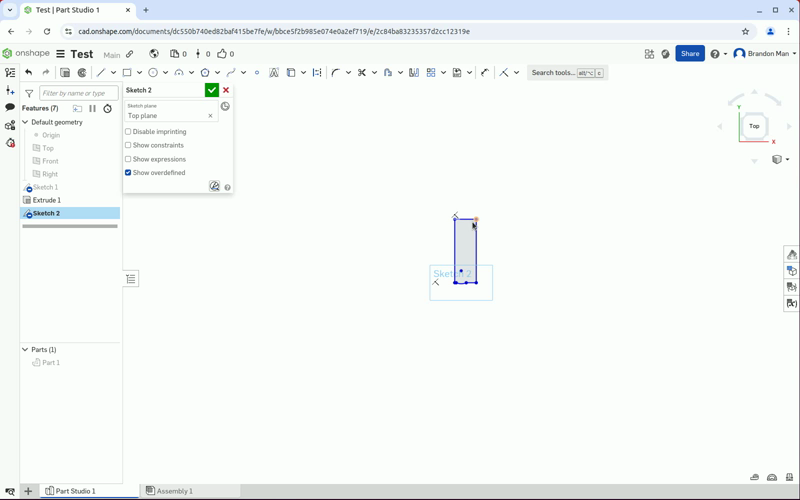
scroll(6)
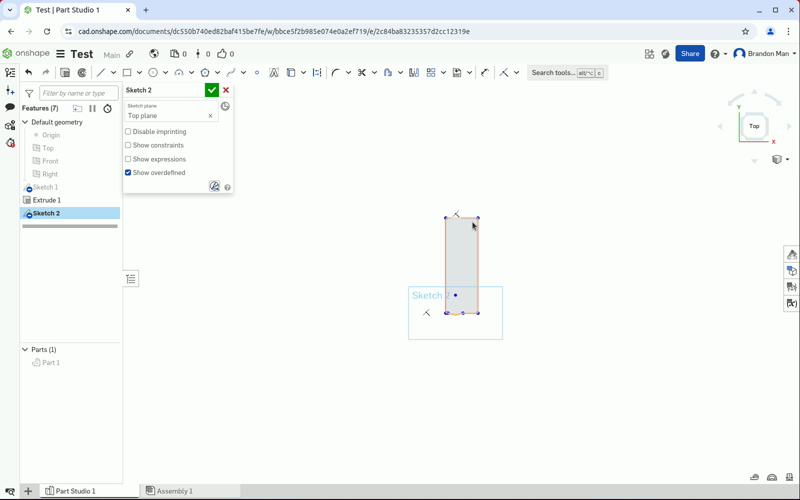
scroll(6)
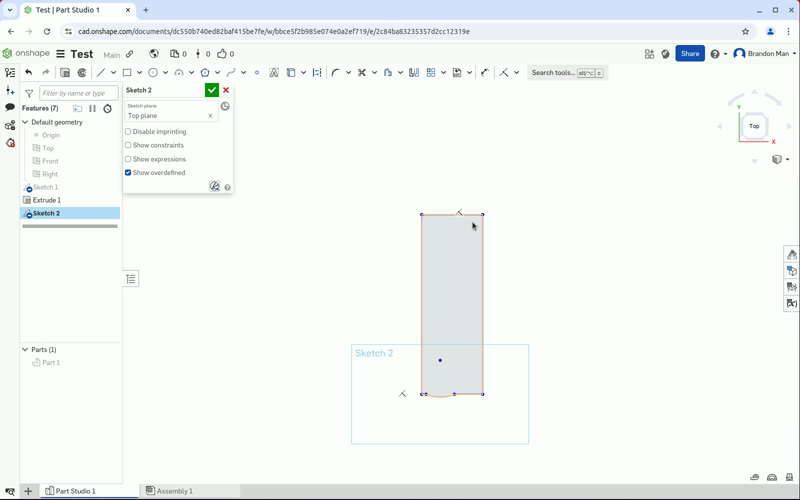
scroll(6)
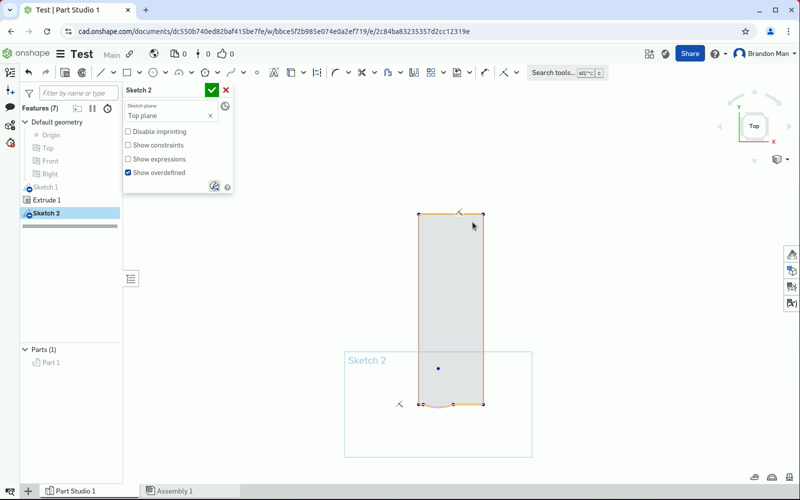
scroll(6)
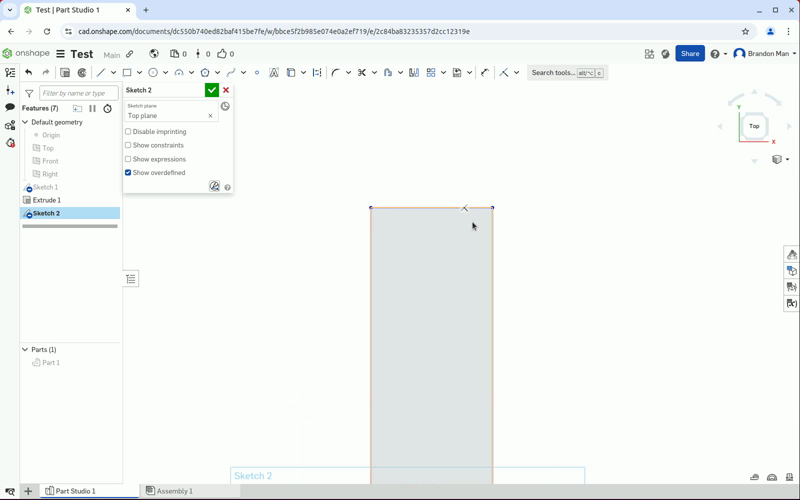
scroll(6)
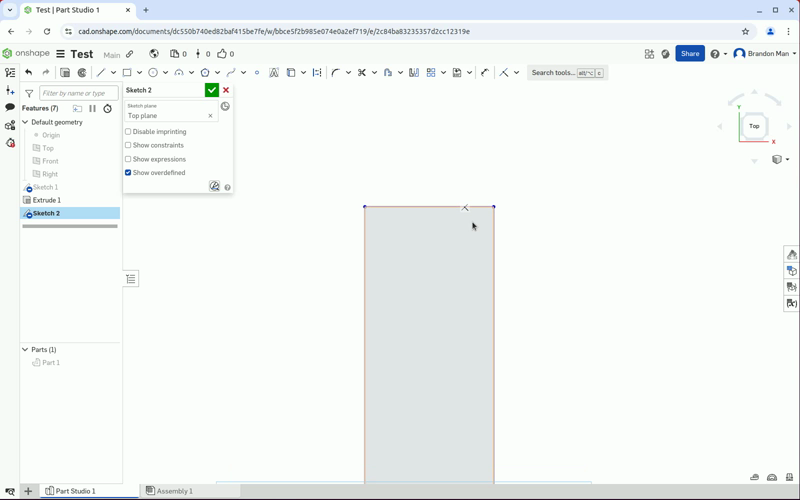
scroll(6)
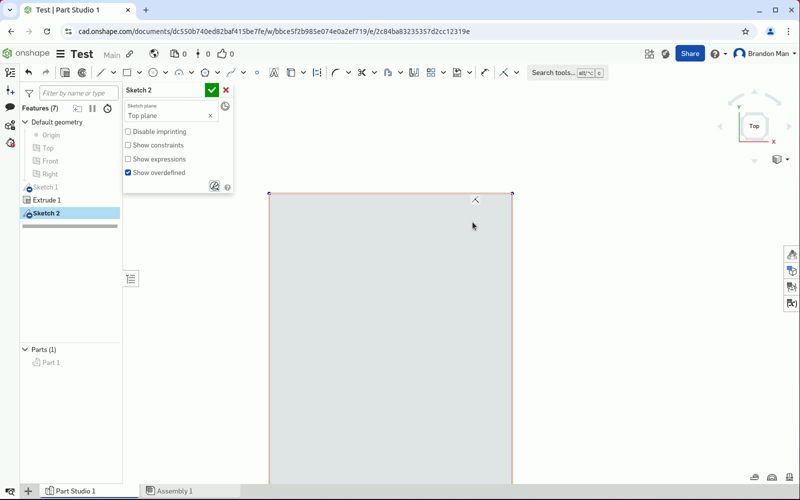
click(472, 221)
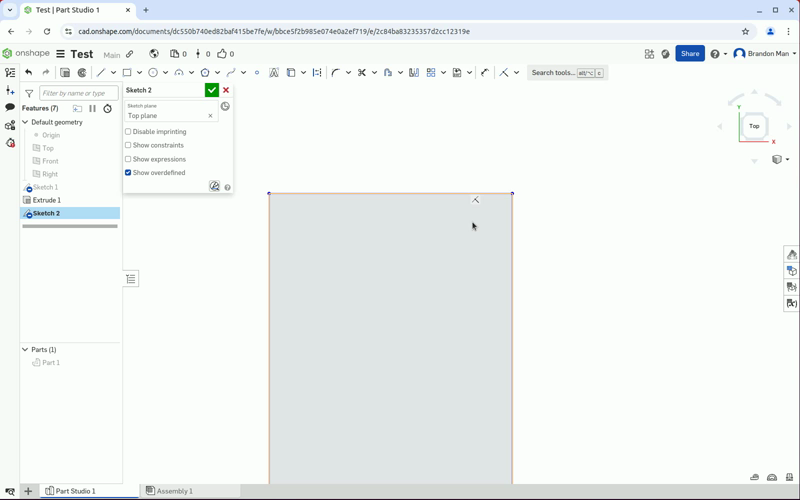
scroll(-6)
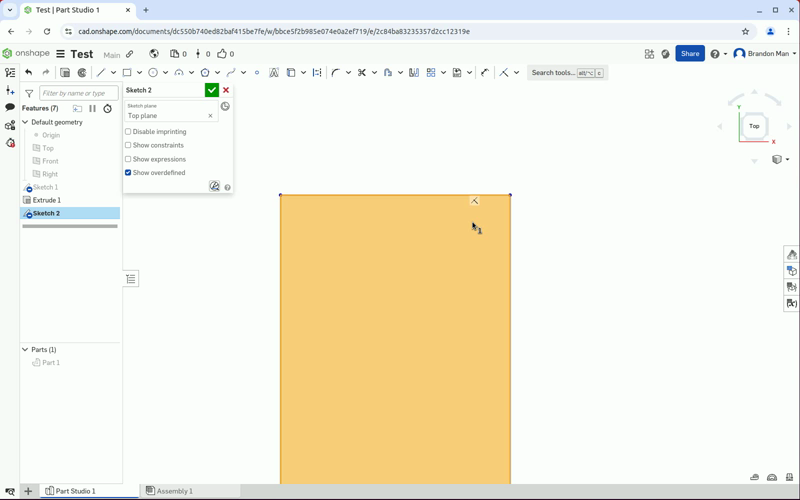
scroll(-6)
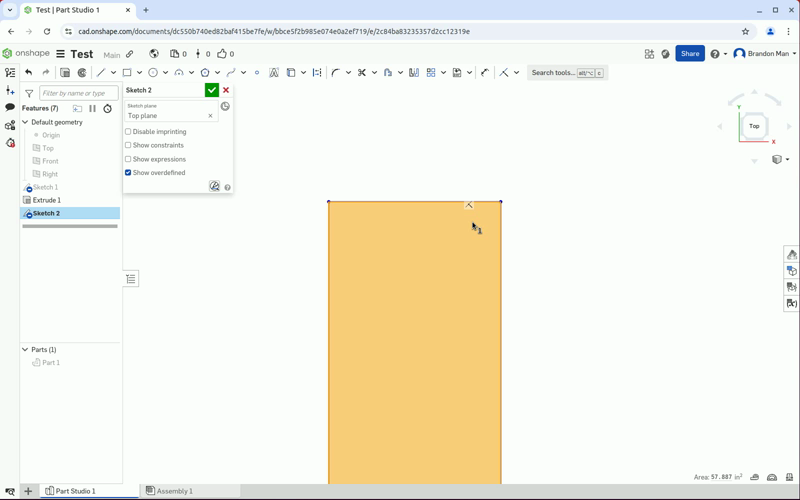
scroll(-6)
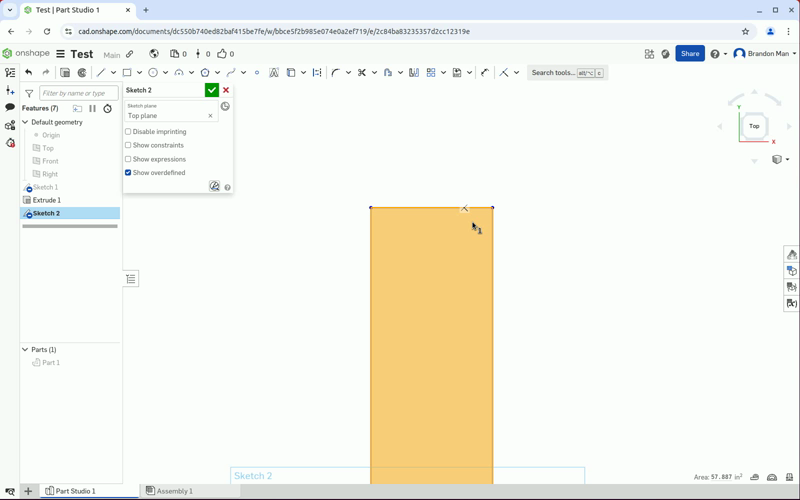
scroll(-6)
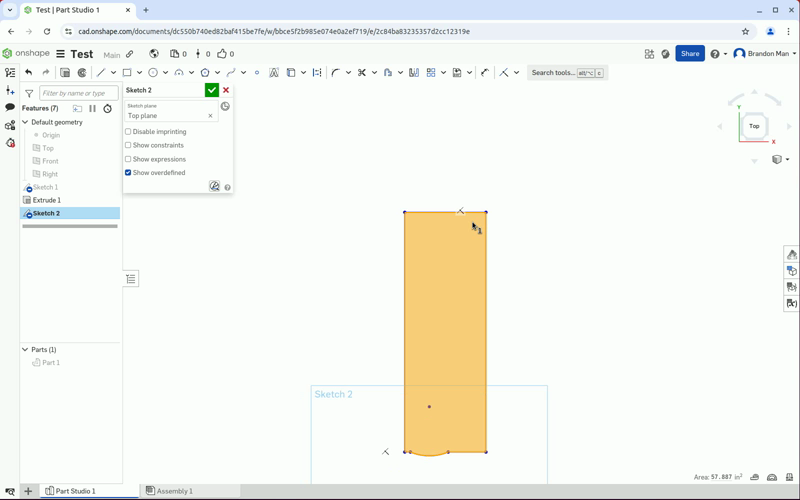
scroll(-6)
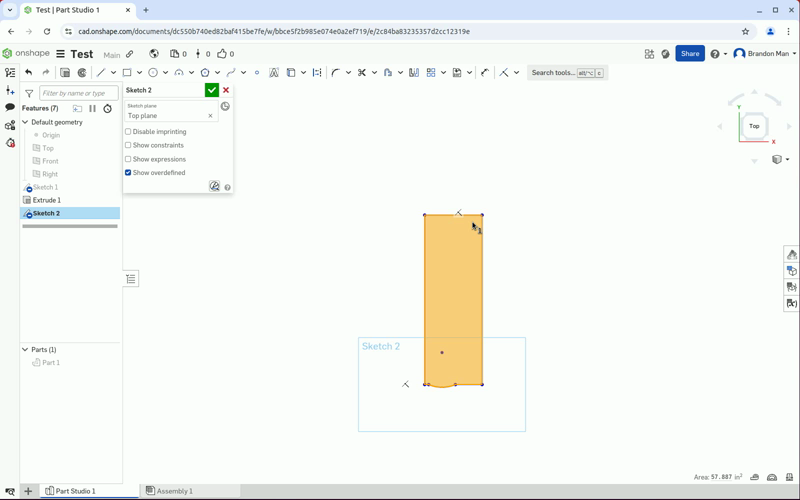
scroll(-6)
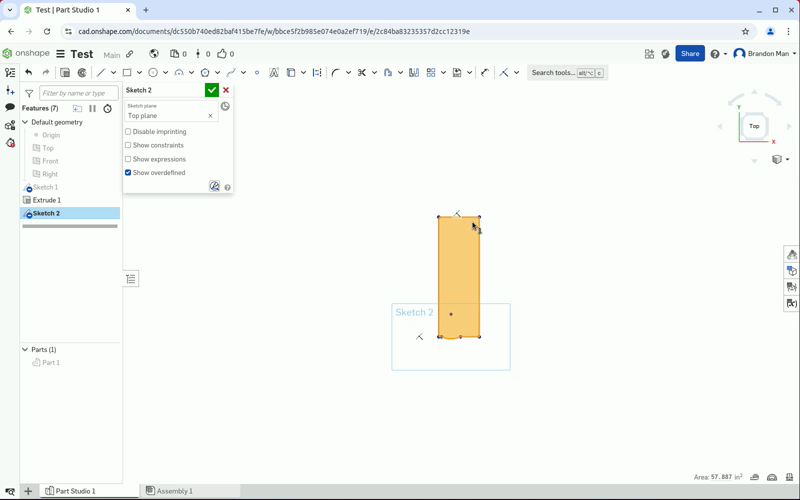
scroll(-6)
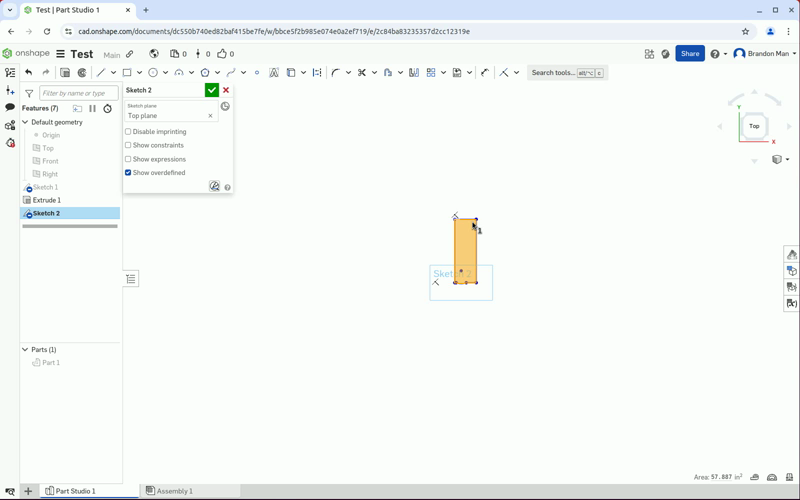
mouse_move(73, 352)
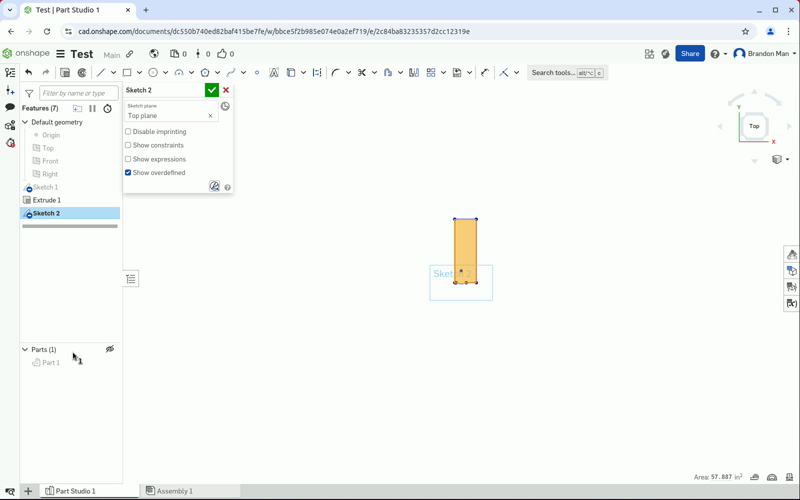
key(shift+y)
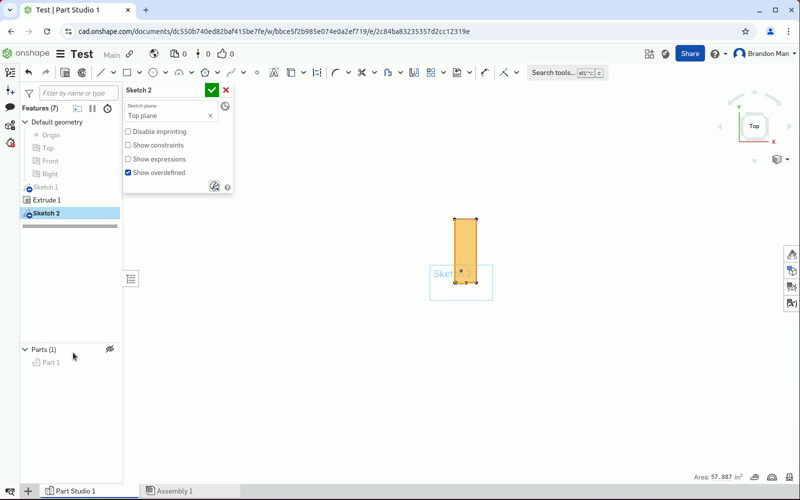
key(shift+e)
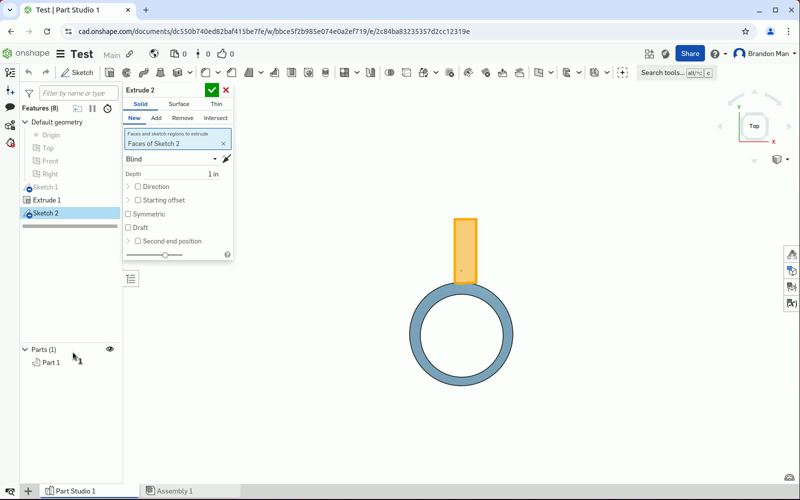
mouse_move(143, 106)
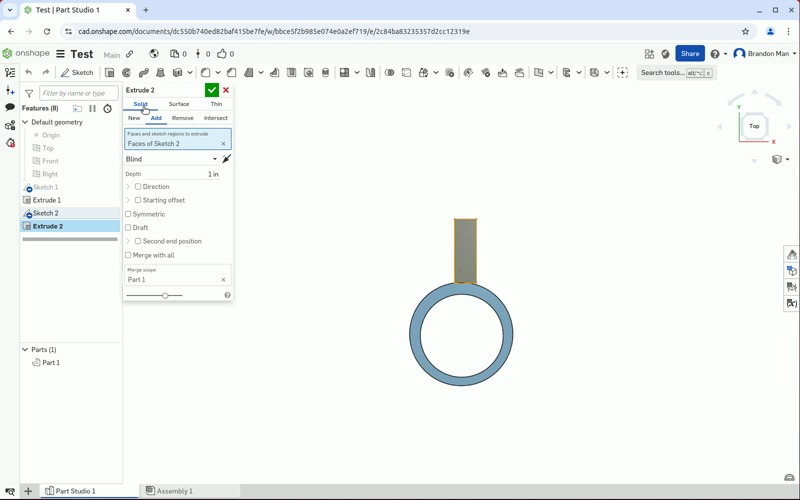
click(143, 106)
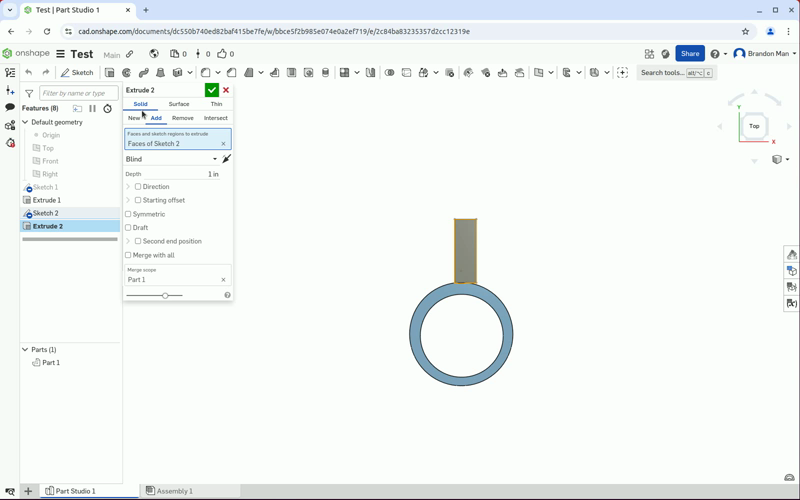
mouse_move(137, 120)
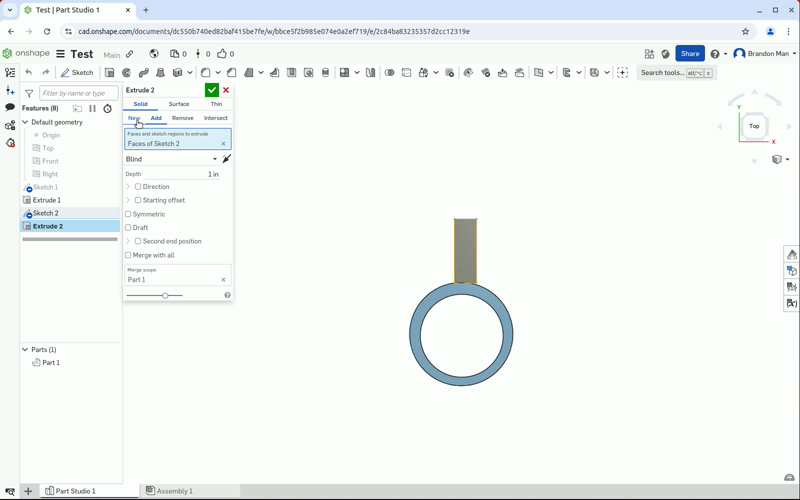
click(137, 120)
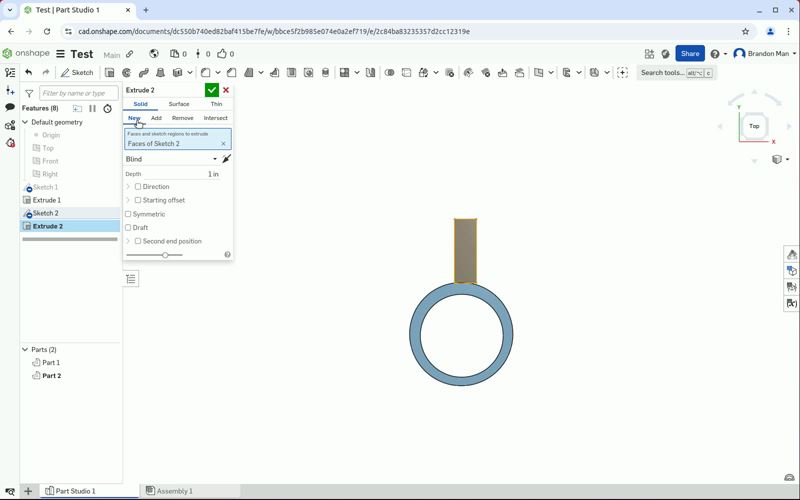
key(tab, 4)
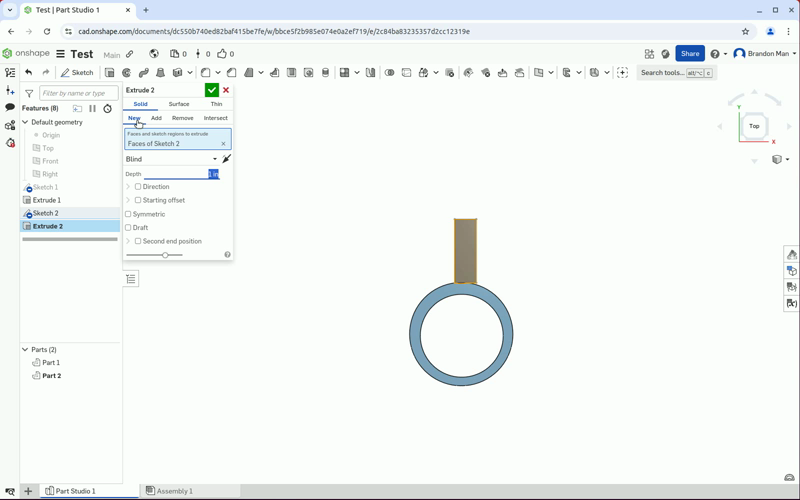
text(20.942)
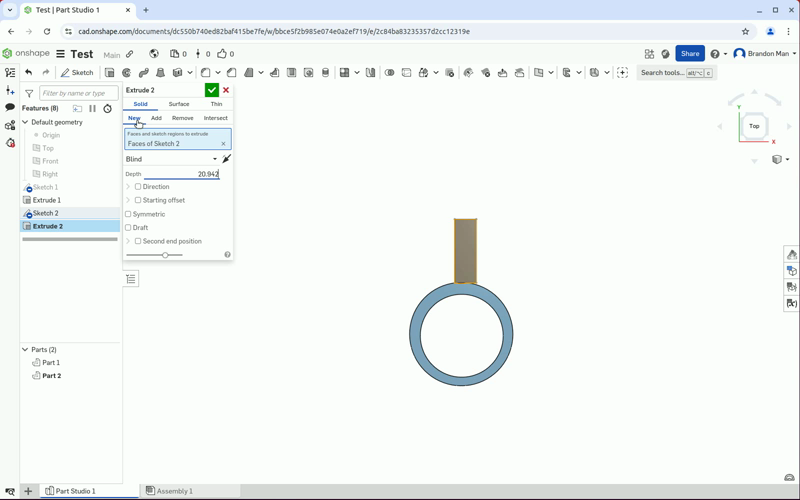
key(enter)
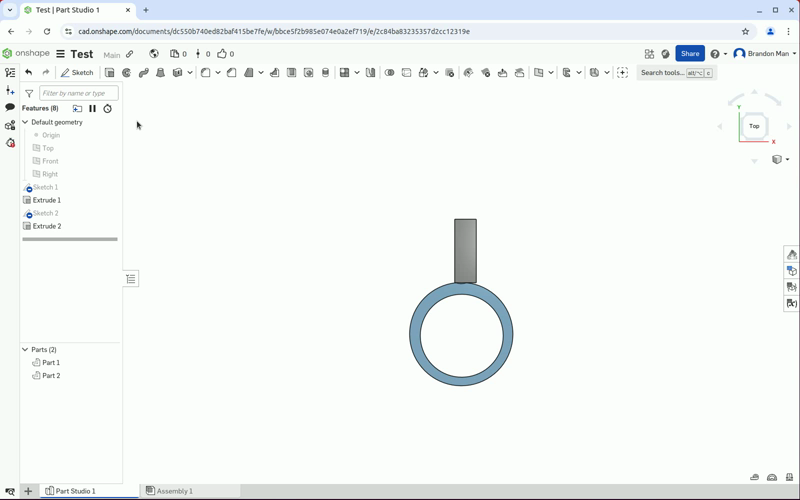
key(shift+h)
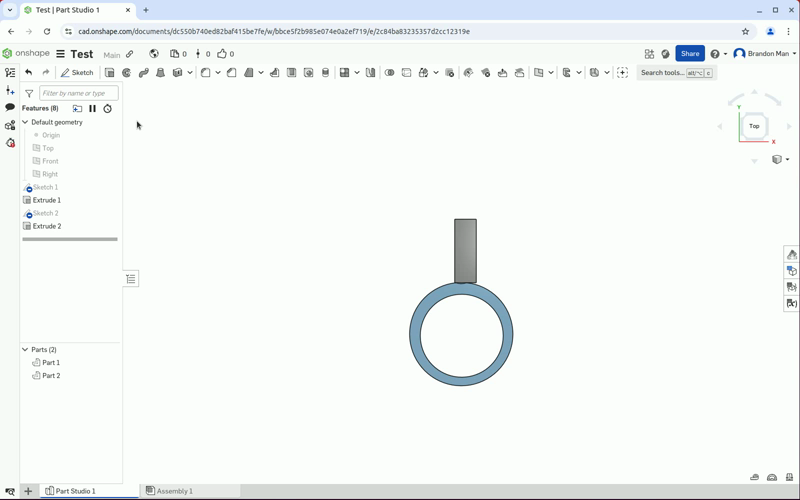
key(shift+h)
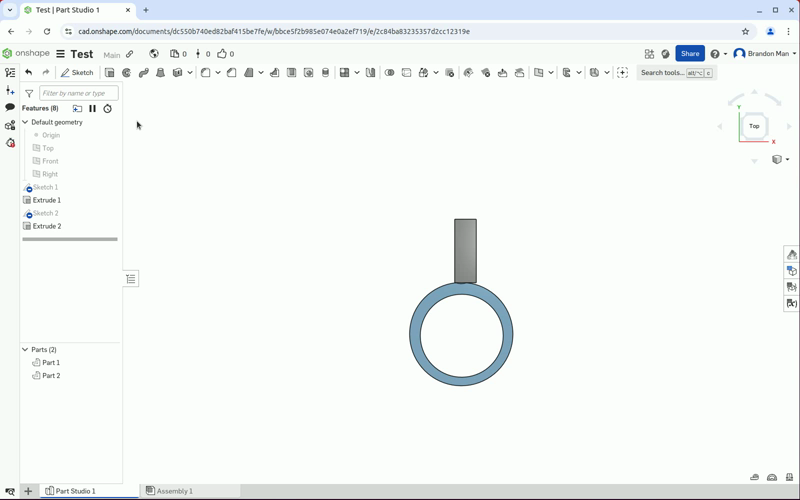
mouse_move(73, 189)
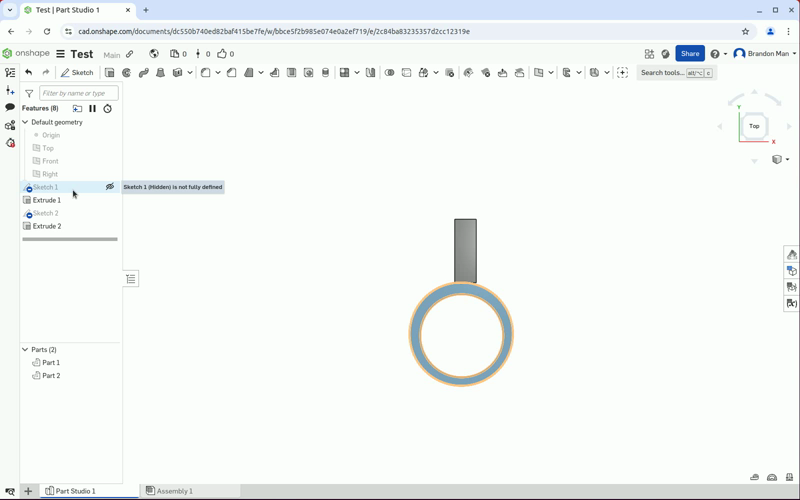
click(73, 189)
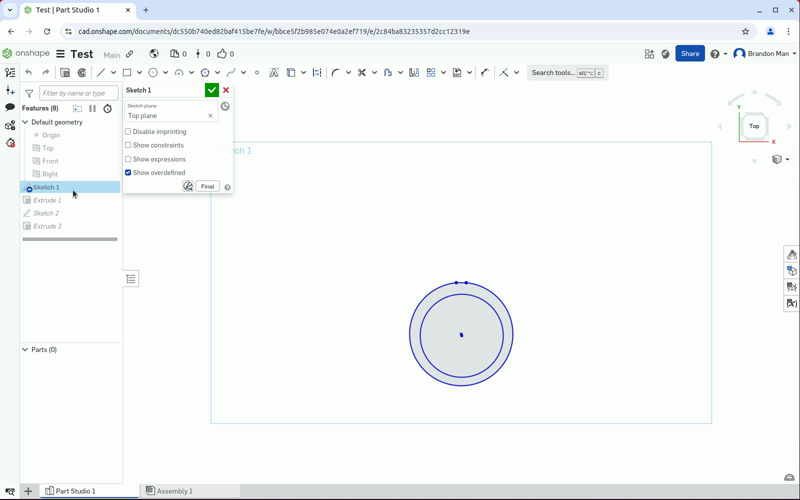
mouse_move(229, 92)
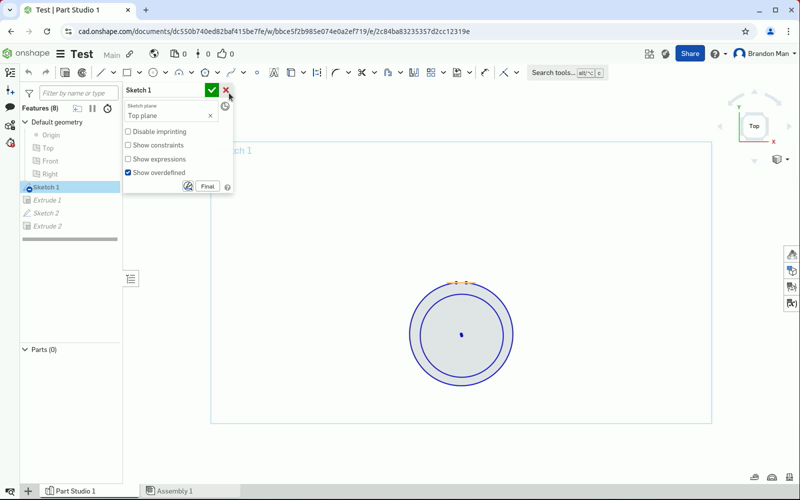
click(229, 92)
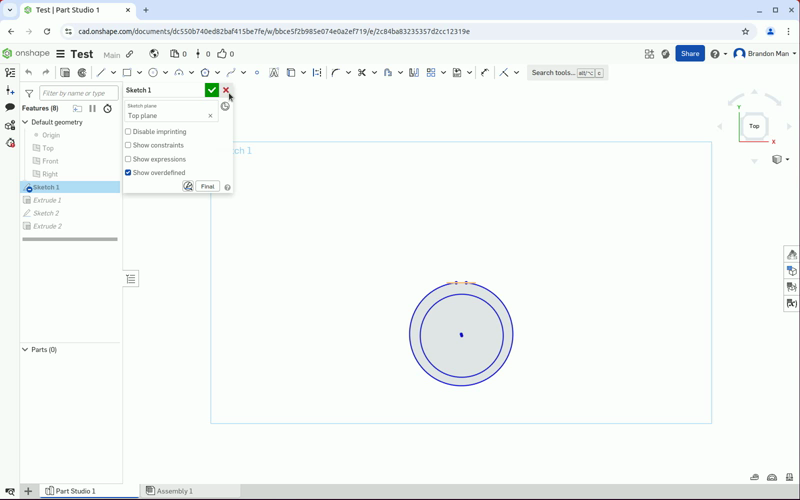
key(shift+s)
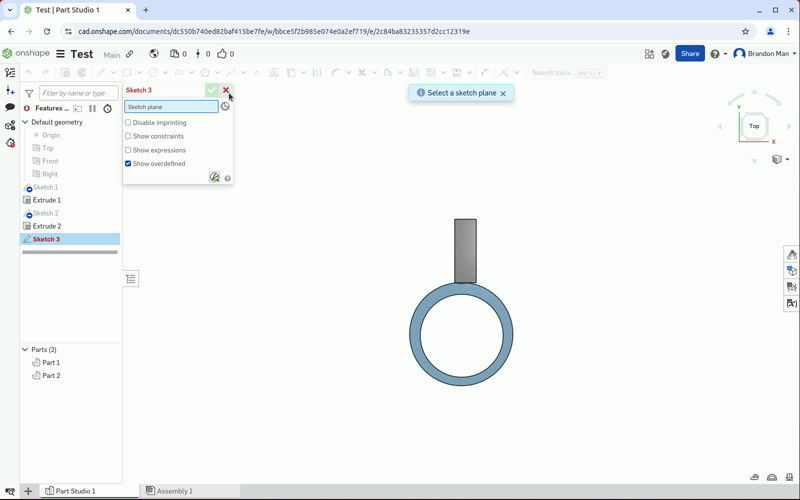
mouse_move(73, 150)
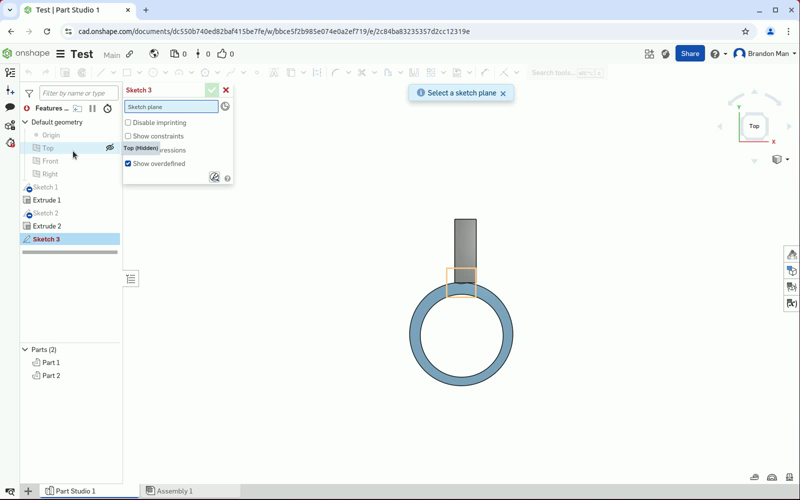
click(73, 150)
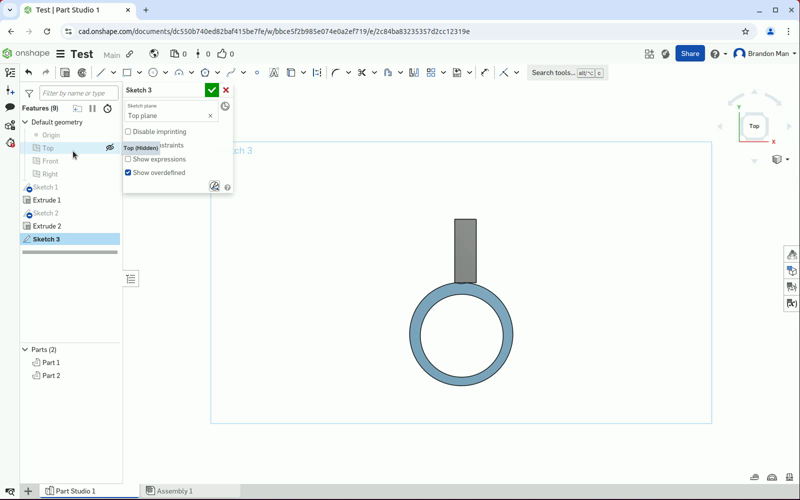
mouse_move(73, 352)
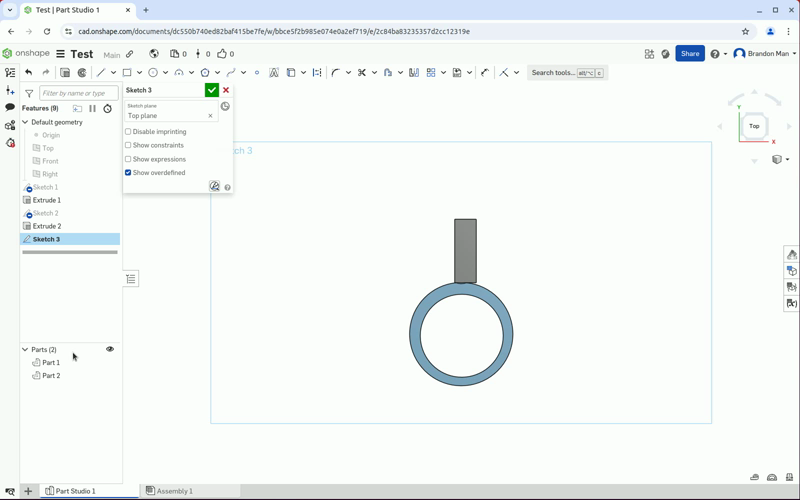
key(y)
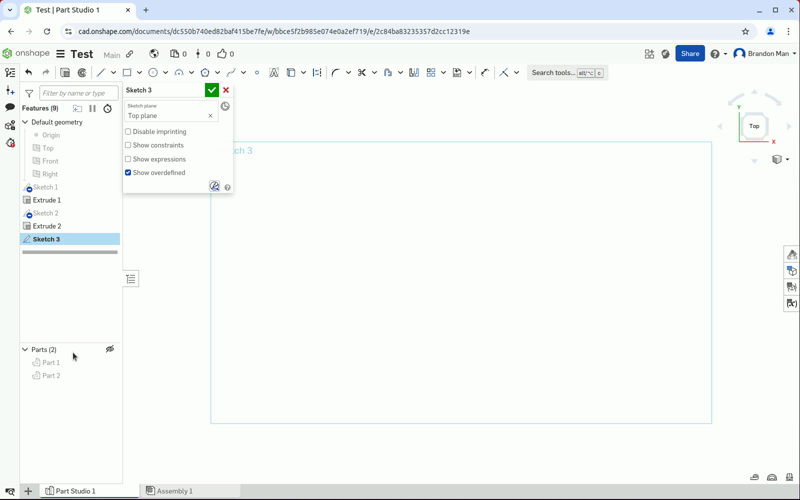
key(l)
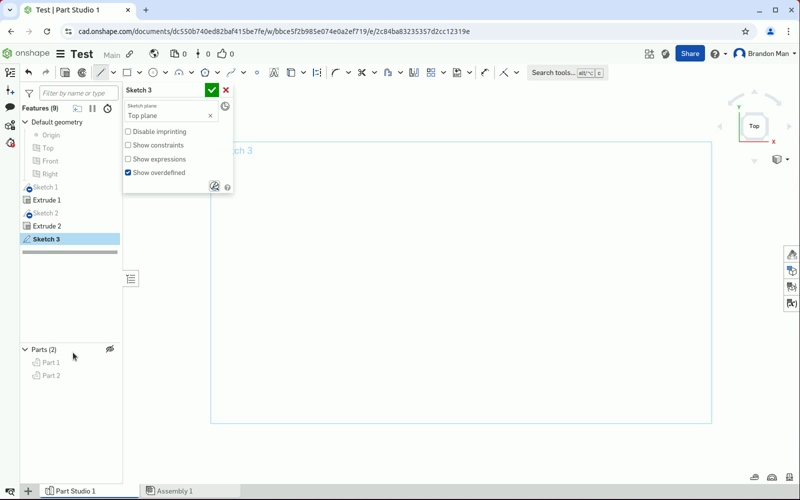
key_down(shift)
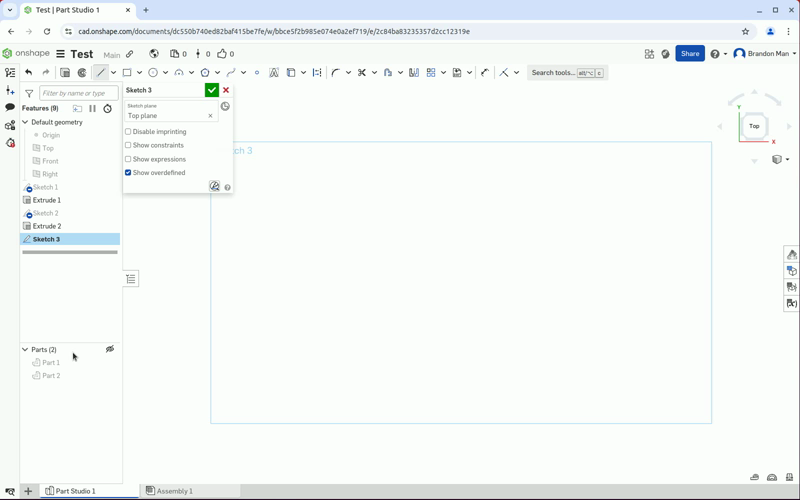
mouse_move(379, 282)
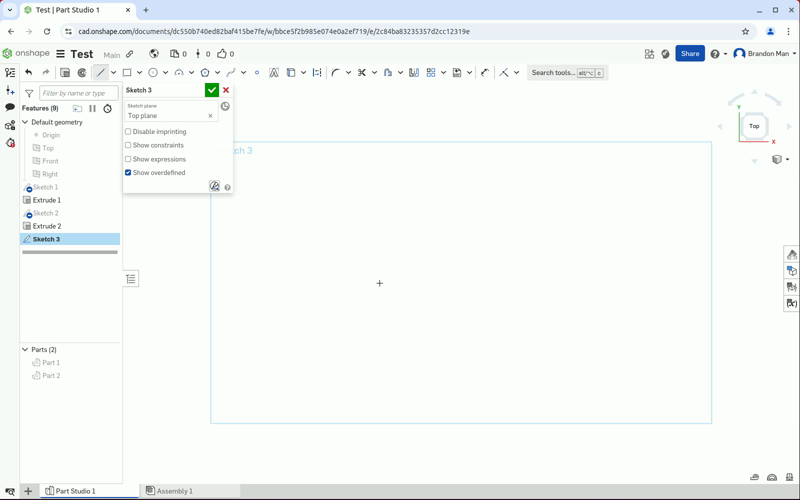
click(379, 282)
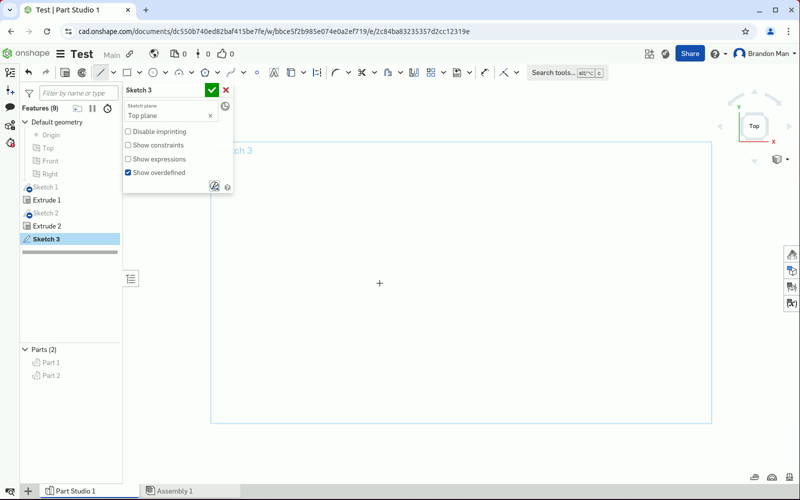
key_up(shift)
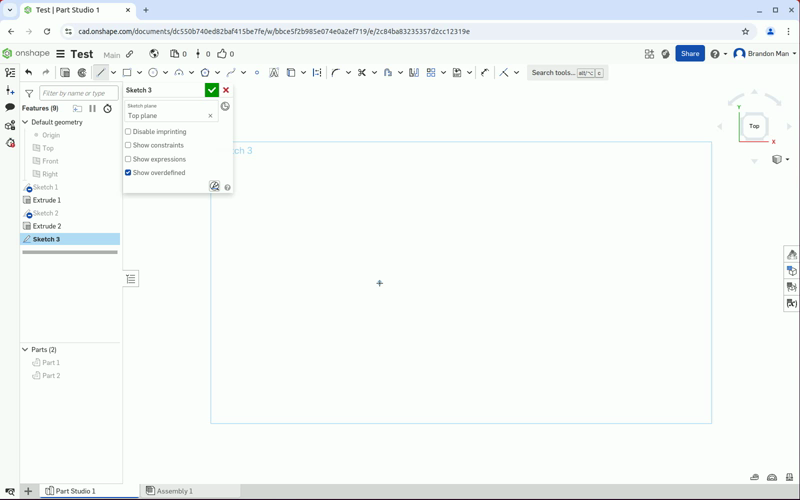
key_down(shift)
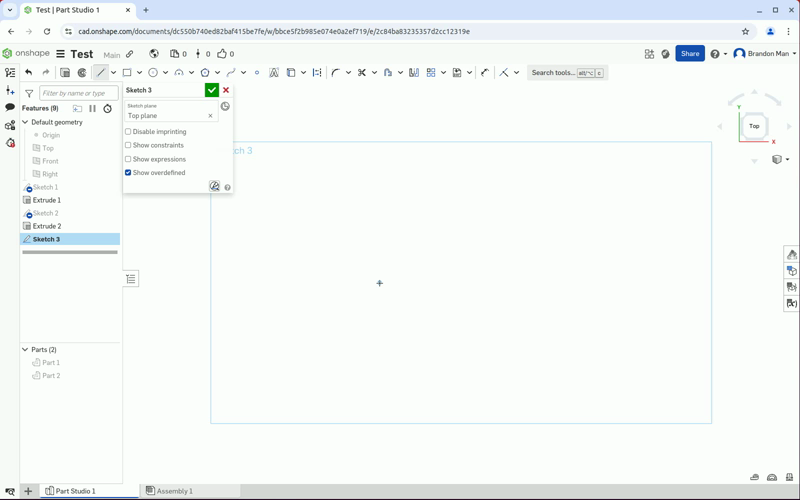
mouse_move(453, 282)
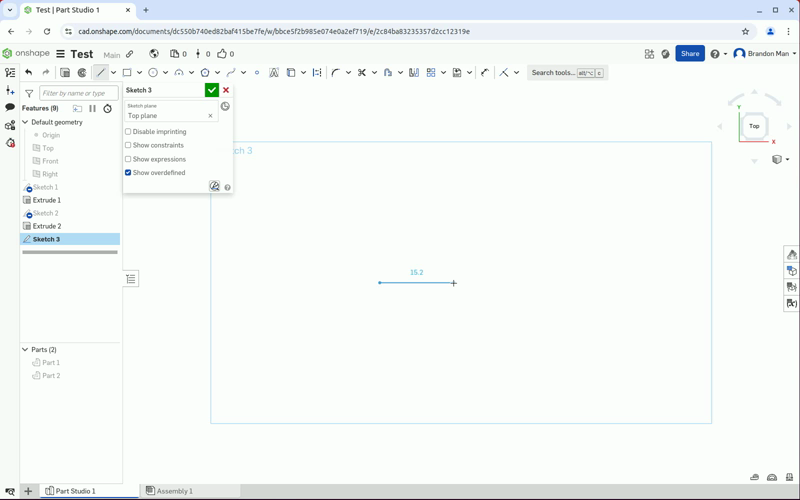
click(453, 282)
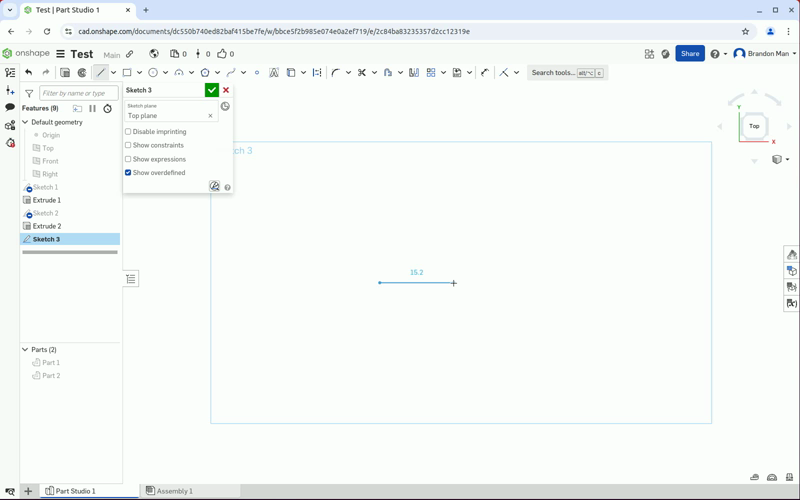
key_up(shift)
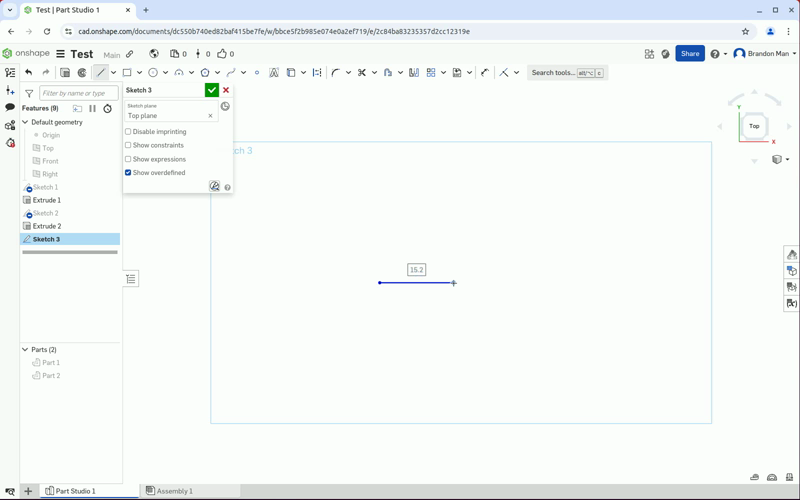
key_down(shift)
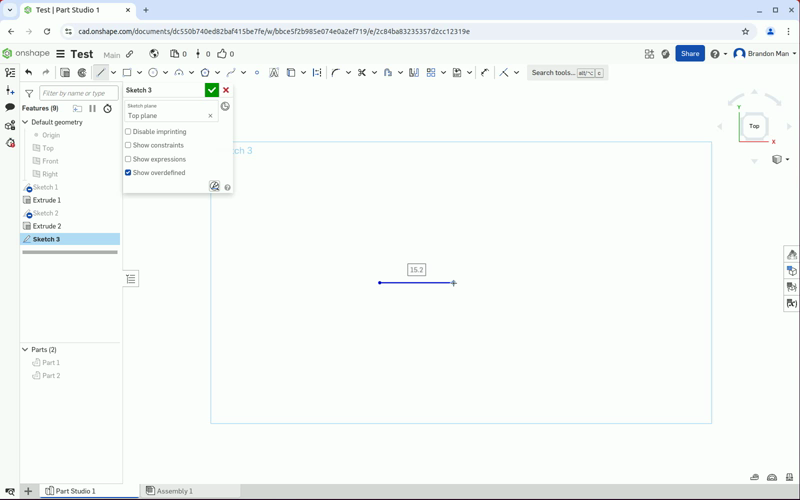
mouse_move(453, 220)
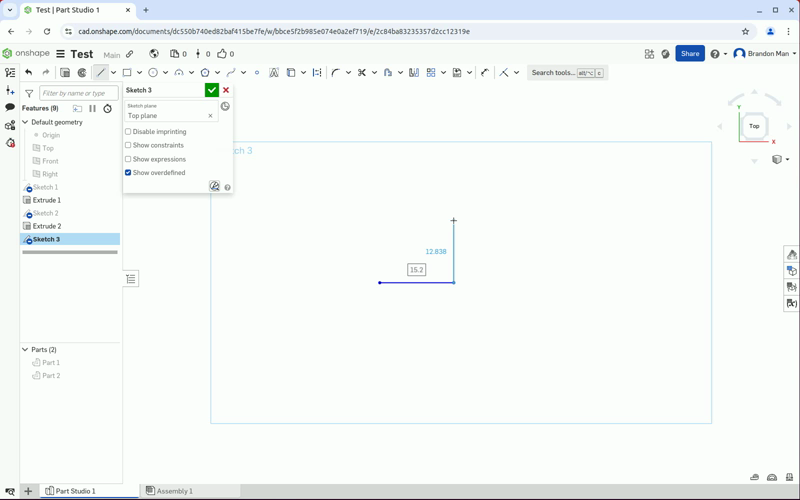
click(453, 220)
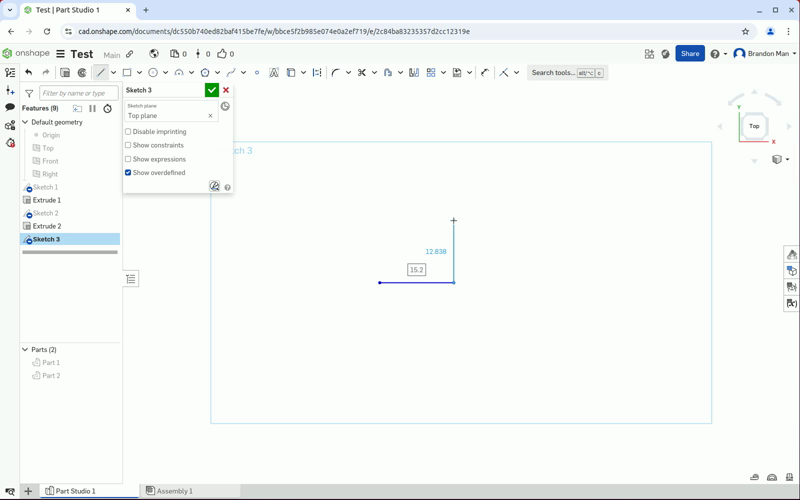
key_up(shift)
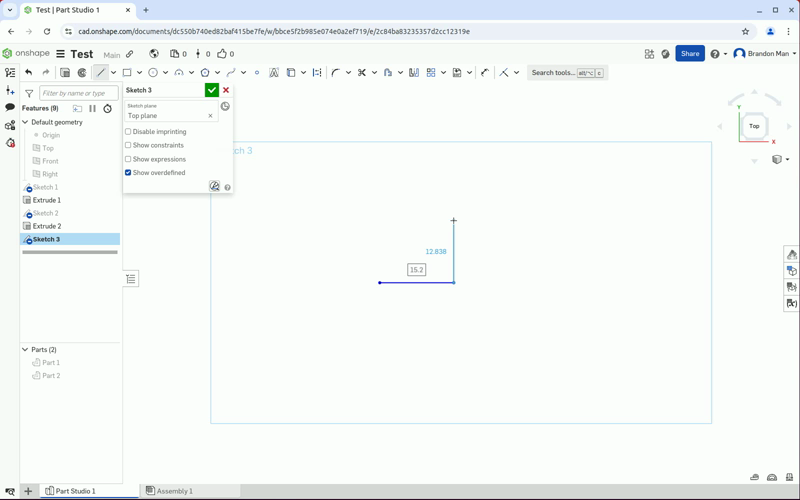
key_down(shift)
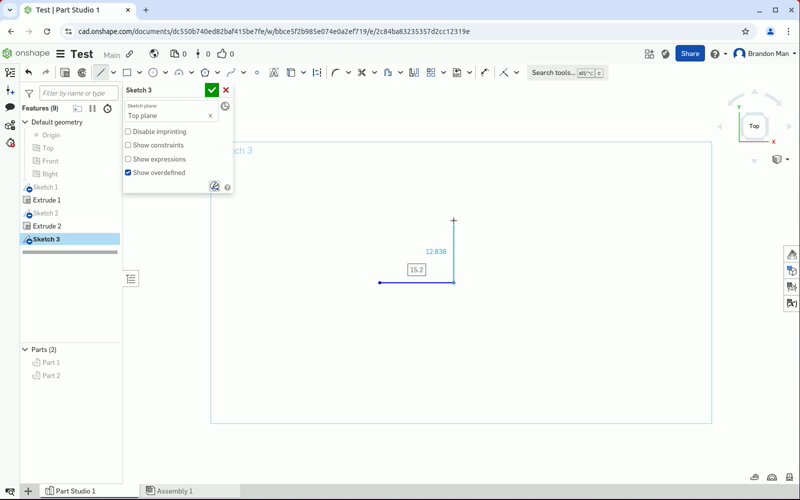
mouse_move(483, 220)
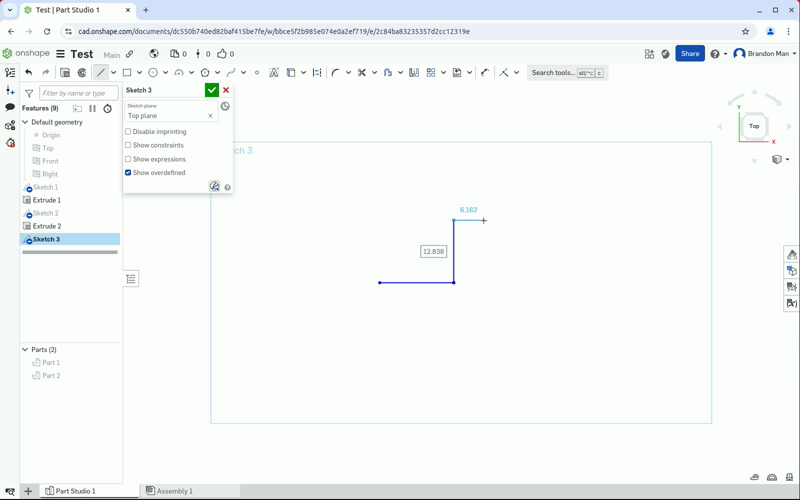
mouse_move(475, 220)
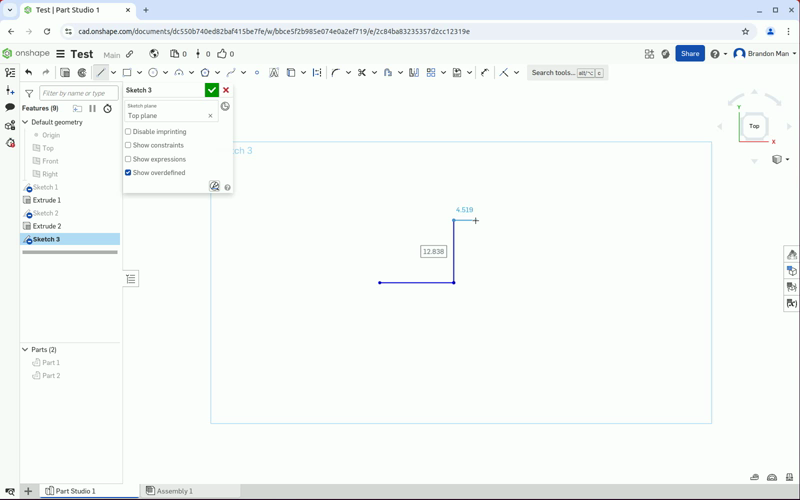
click(475, 220)
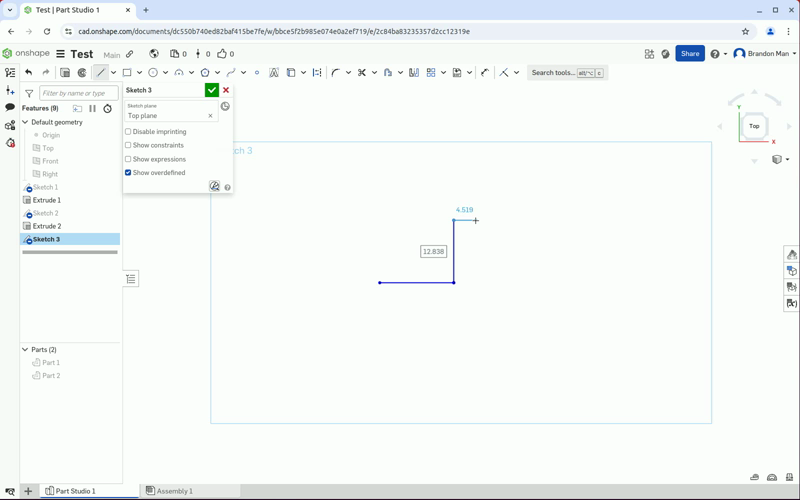
key_up(shift)
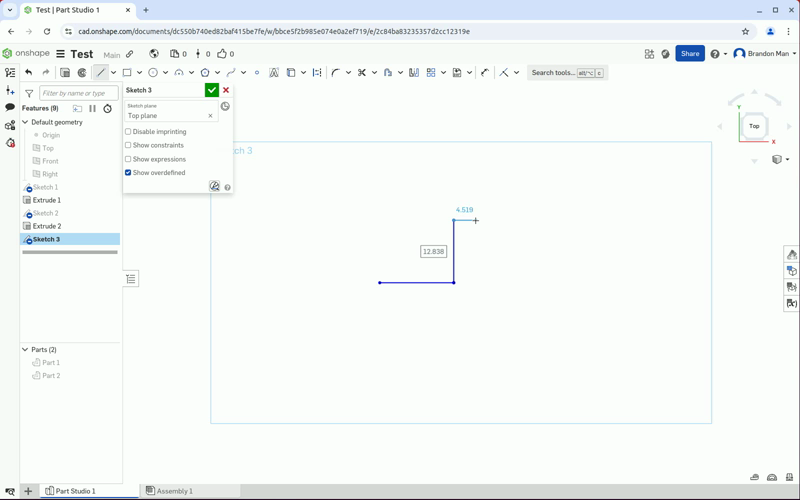
key_down(shift)
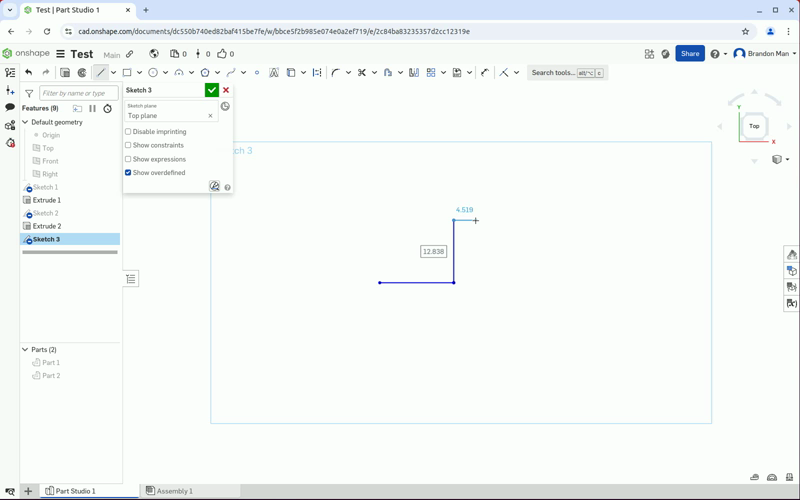
mouse_move(475, 282)
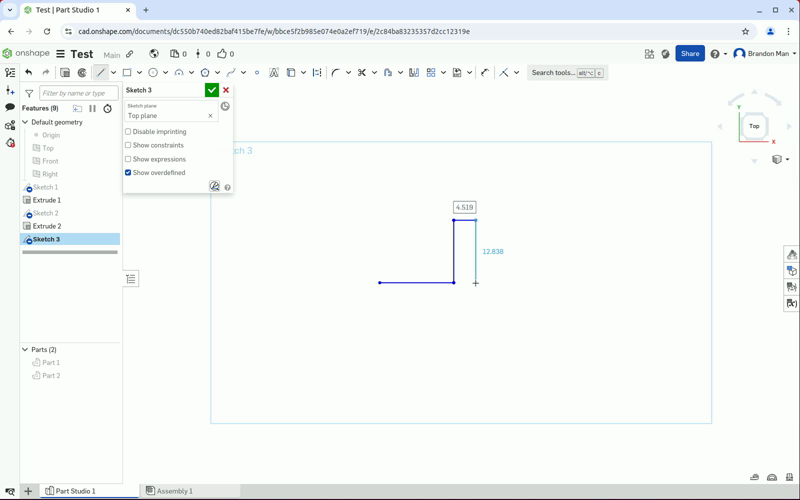
click(475, 282)
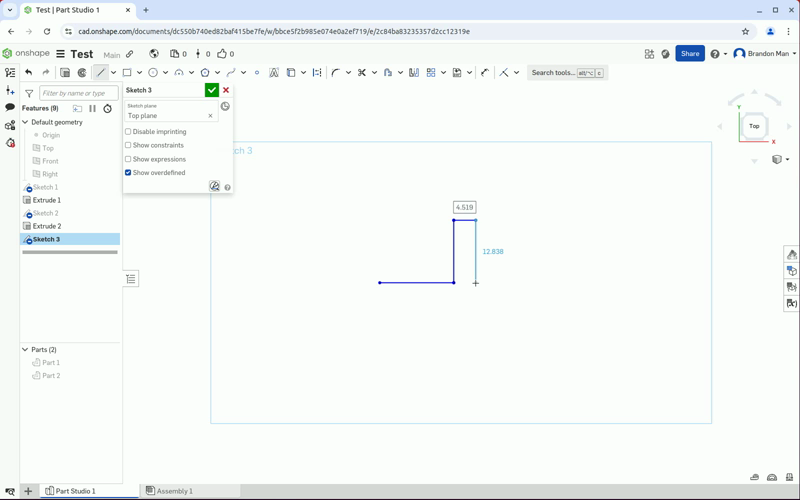
key_up(shift)
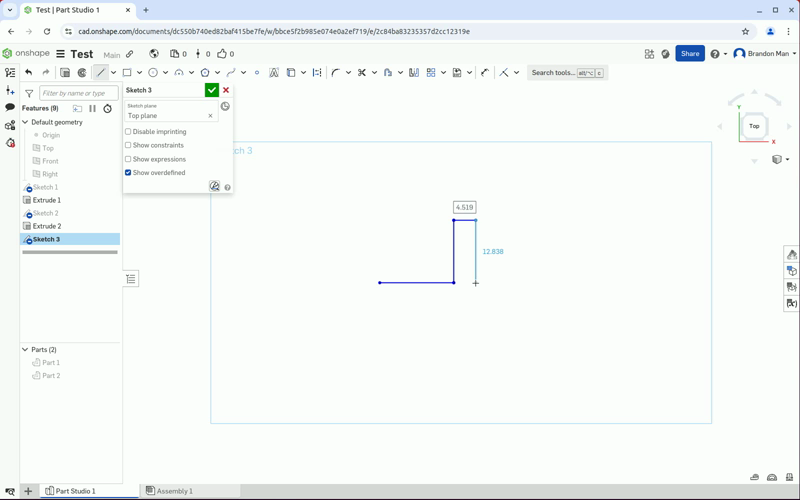
key_down(shift)
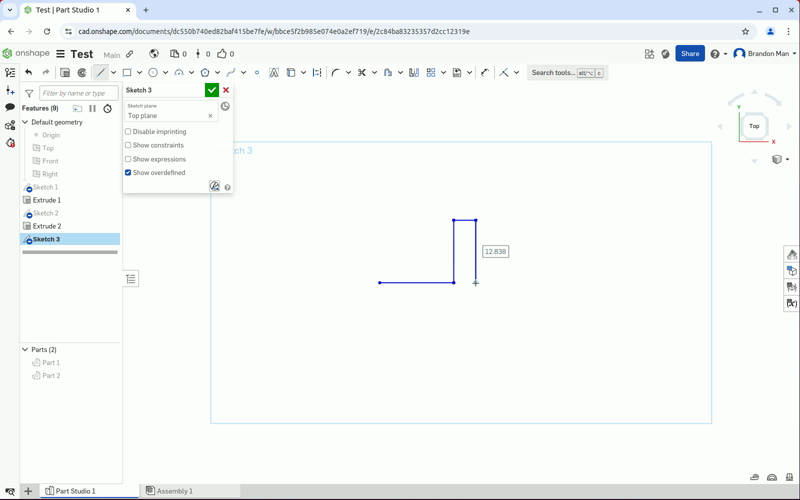
mouse_move(555, 282)
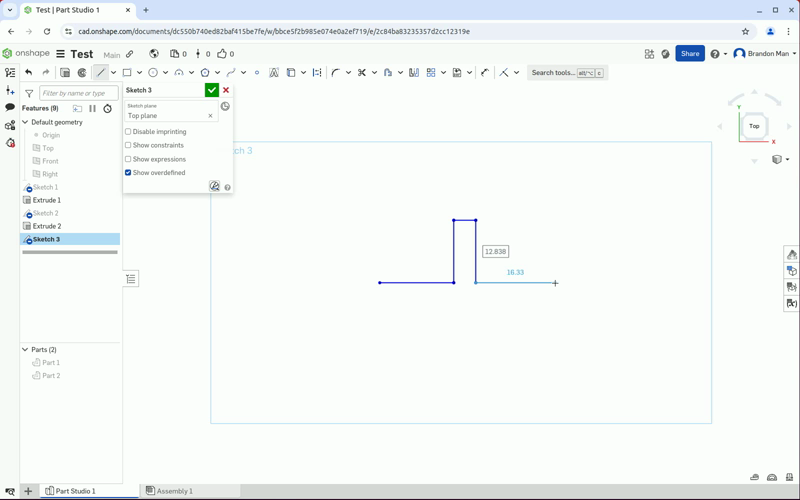
click(555, 282)
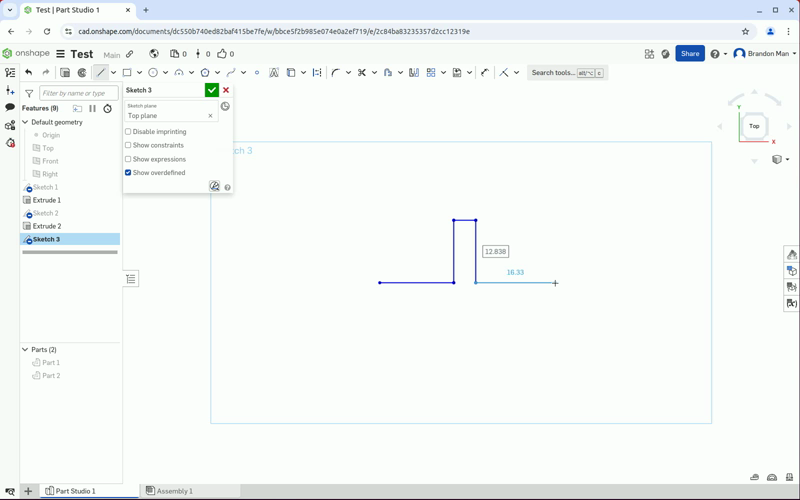
key_up(shift)
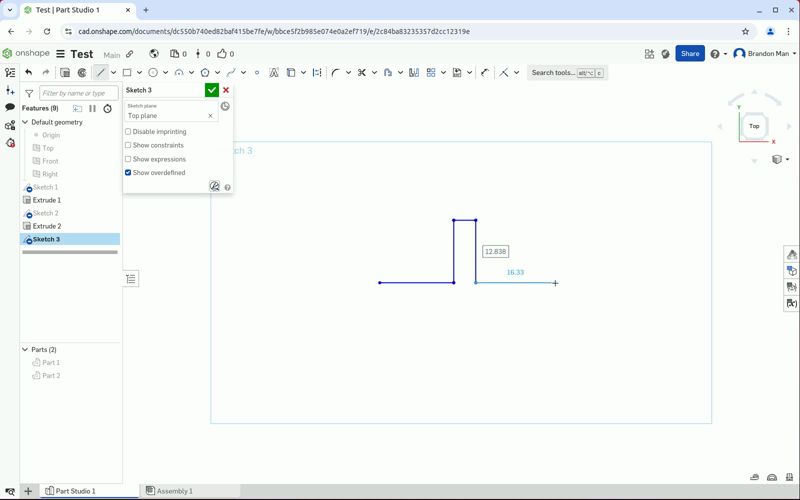
key_down(shift)
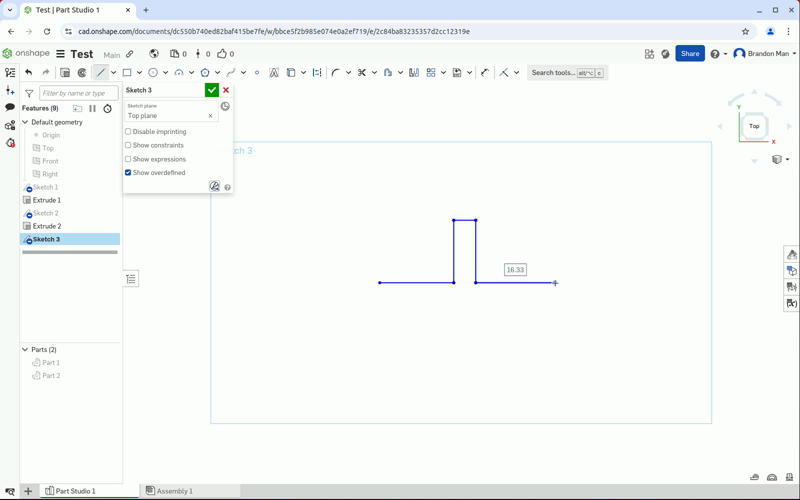
mouse_move(555, 170)
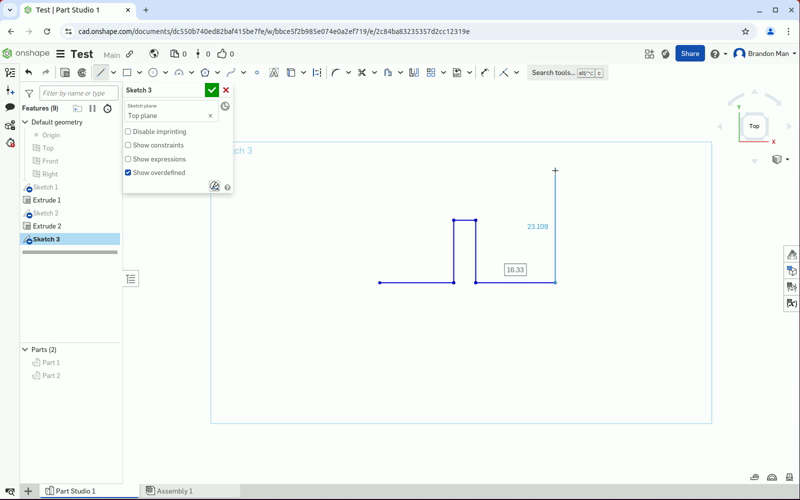
click(555, 170)
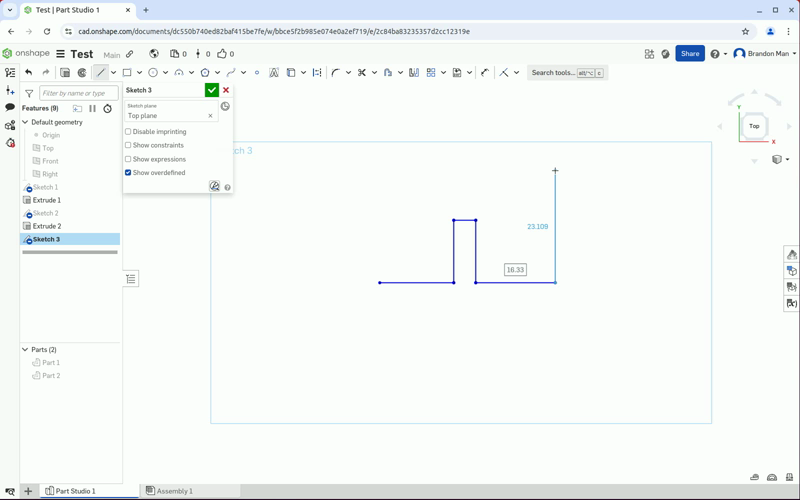
key_up(shift)
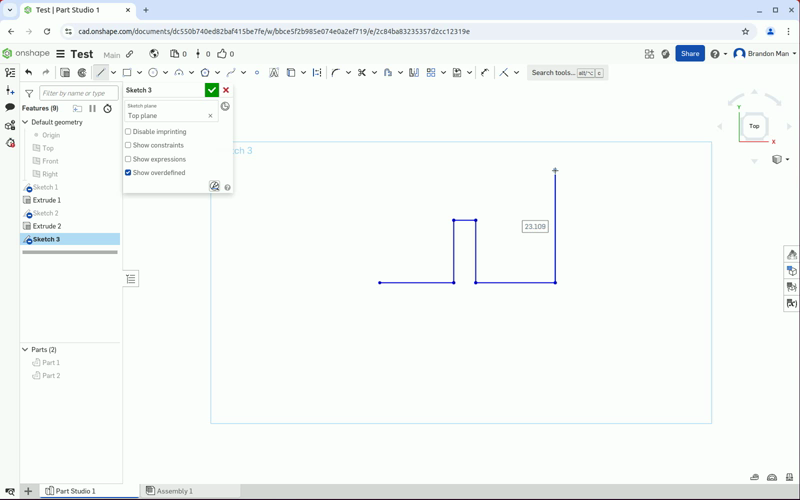
key_down(shift)
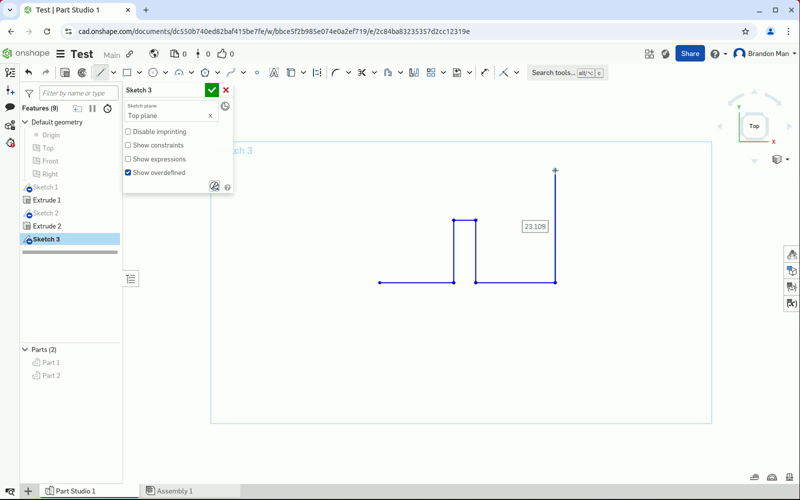
mouse_move(379, 170)
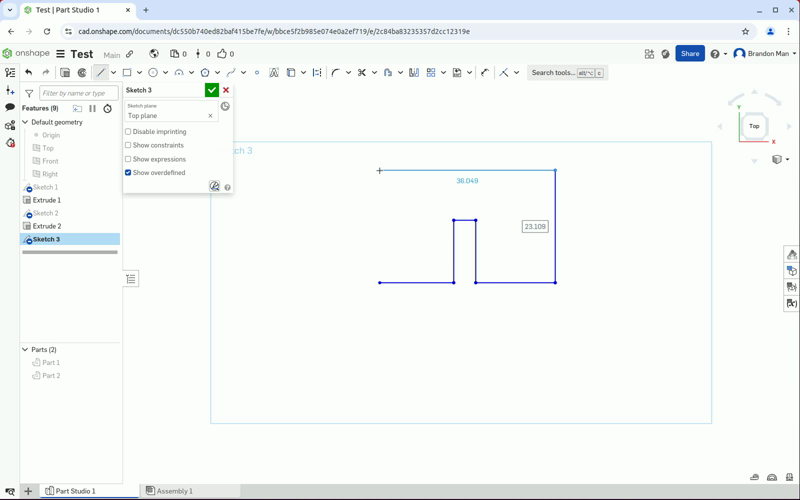
click(379, 170)
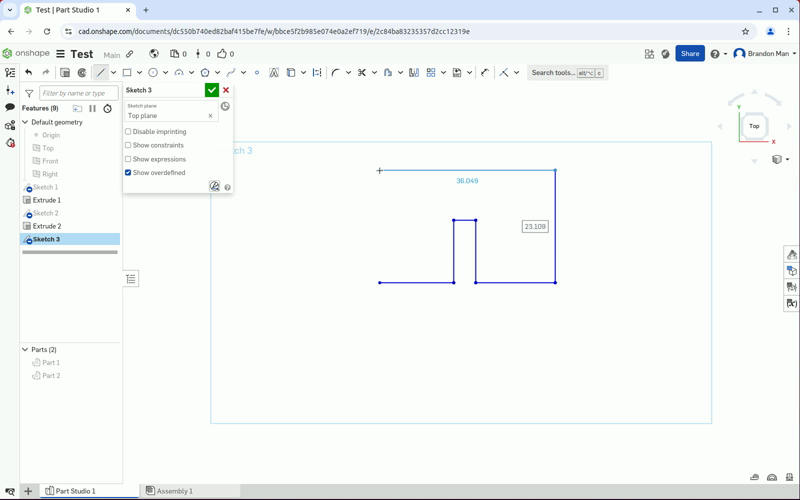
key_up(shift)
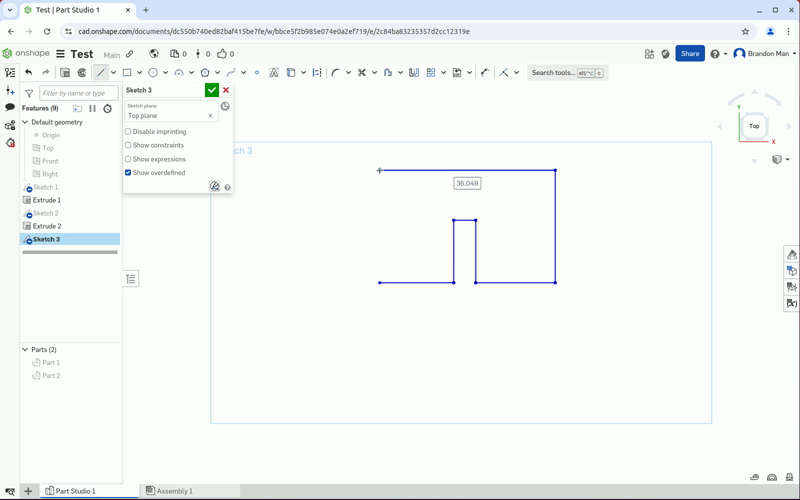
key_down(shift)
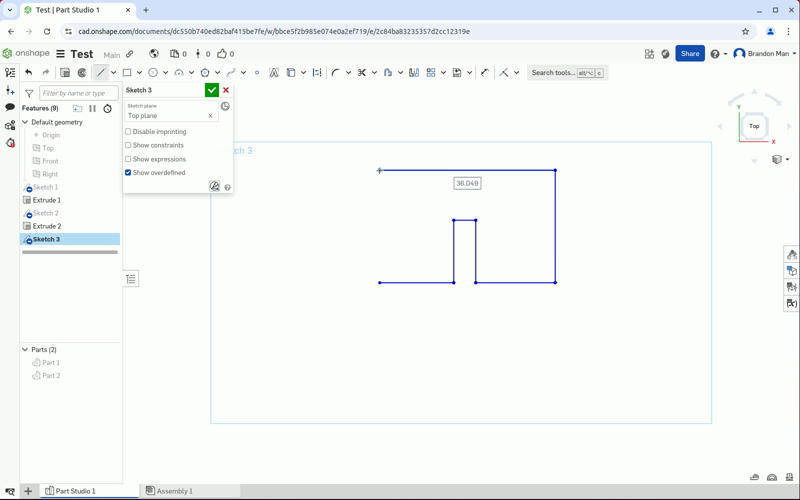
mouse_move(379, 282)
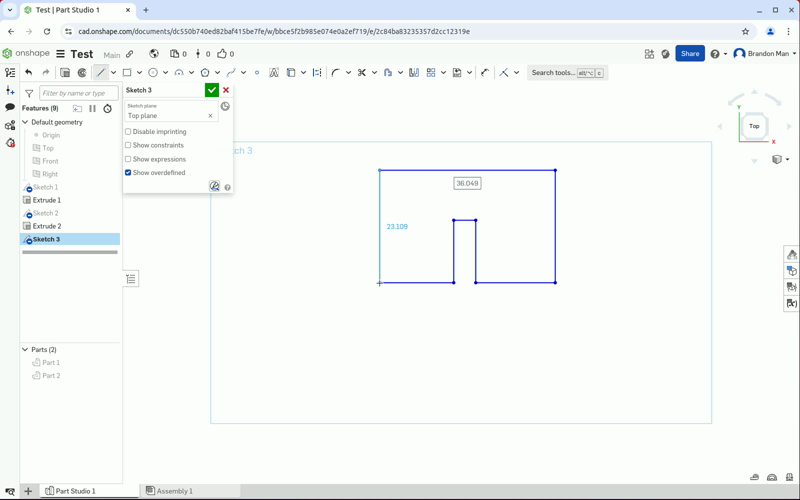
key_up(shift)
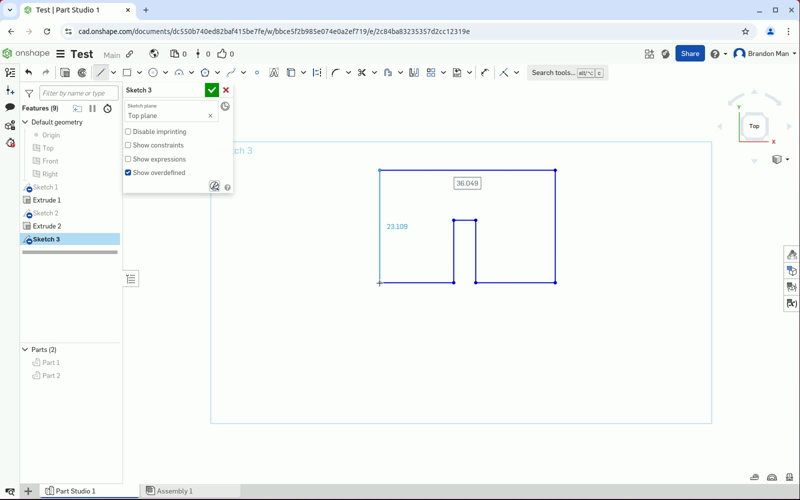
click(379, 282)
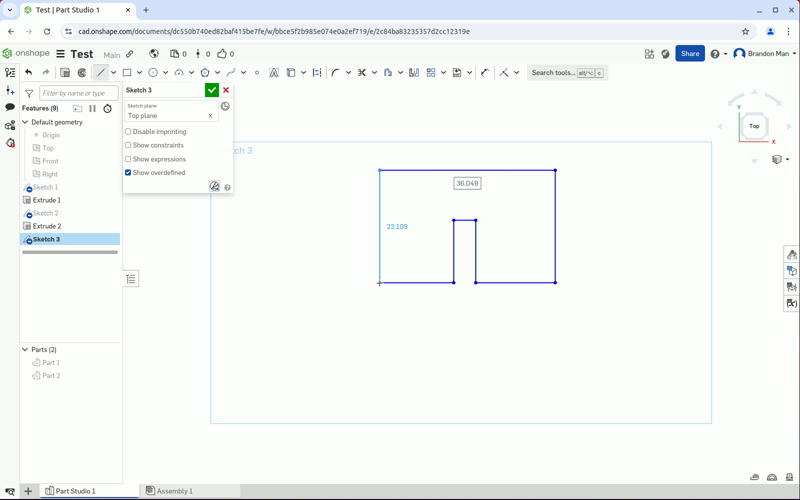
key(esc)
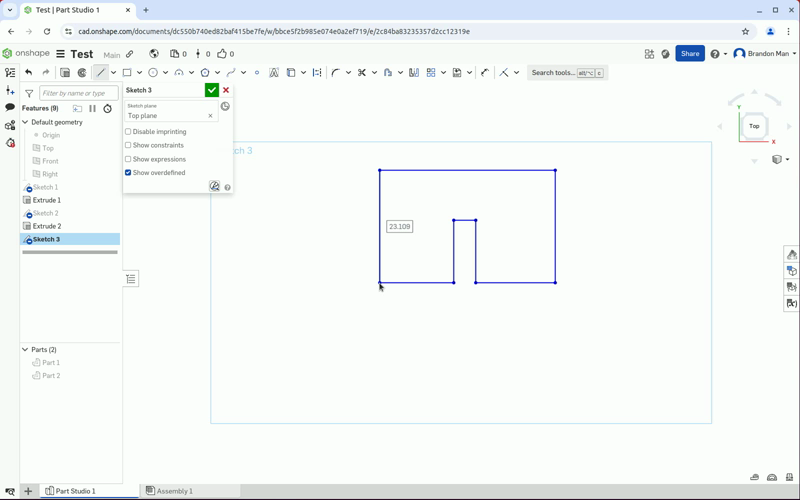
mouse_move(524, 250)
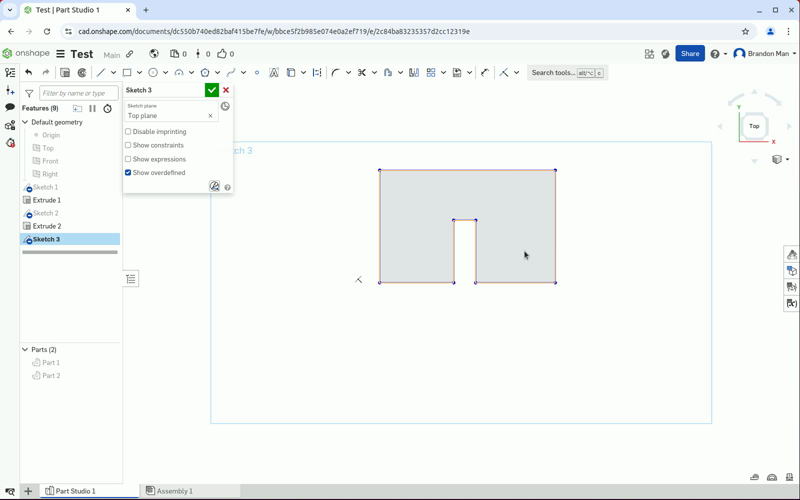
click(524, 250)
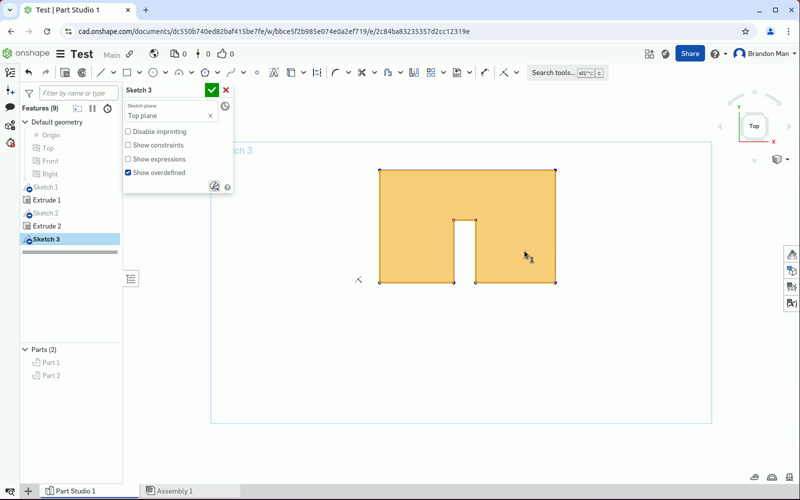
mouse_move(73, 352)
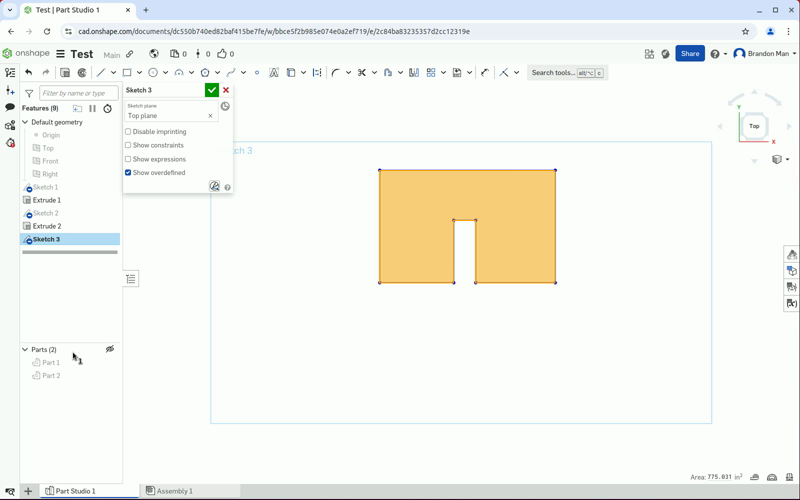
key(shift+y)
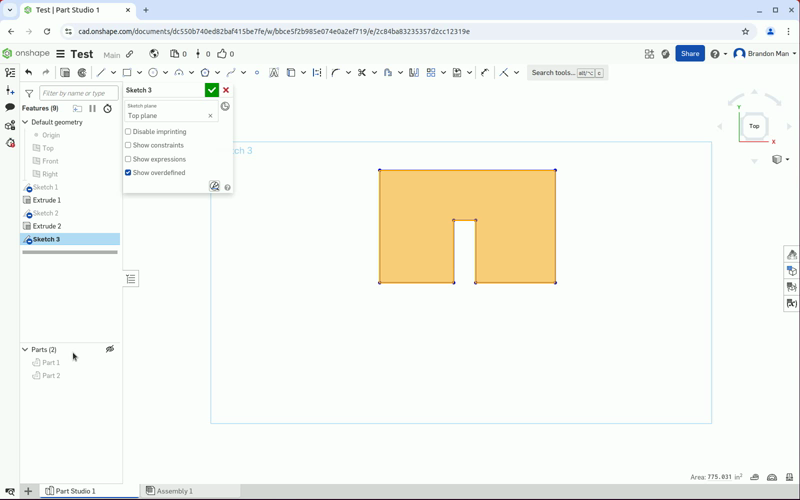
key(shift+e)
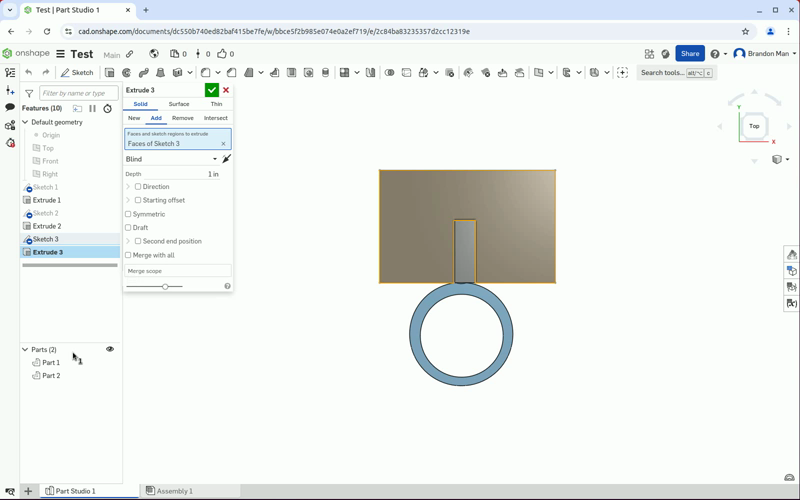
mouse_move(143, 106)
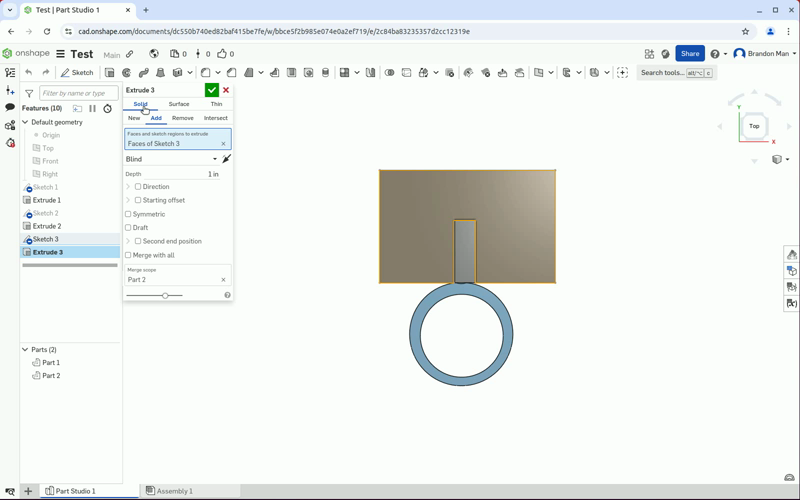
click(143, 106)
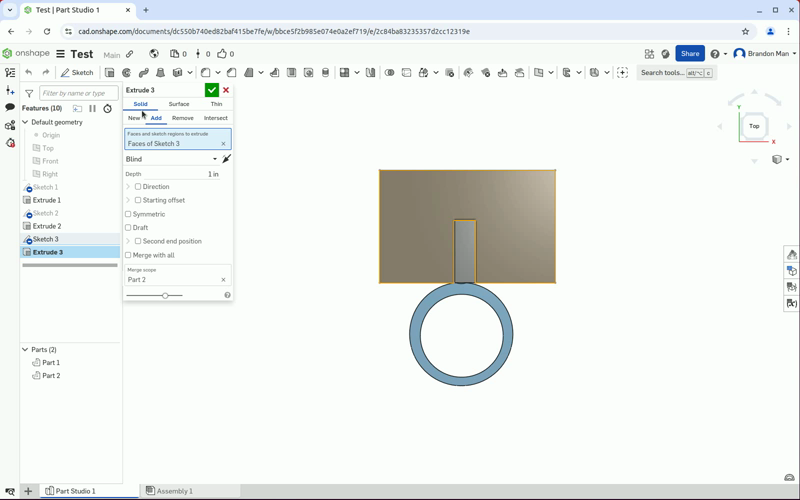
mouse_move(137, 120)
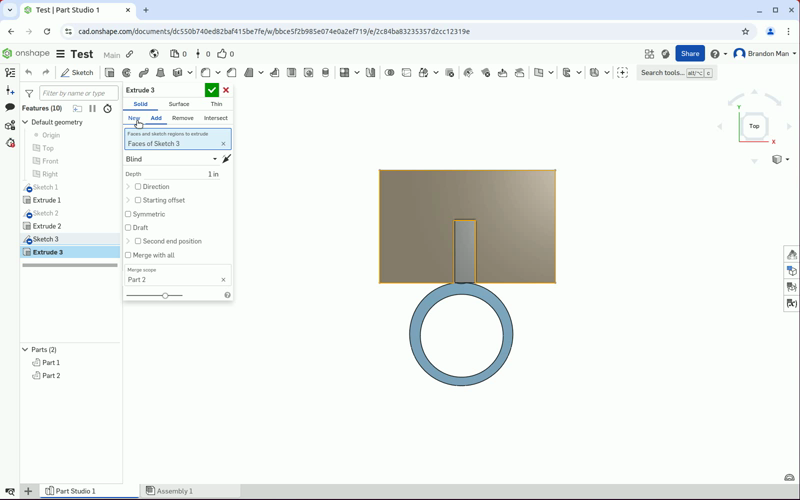
click(137, 120)
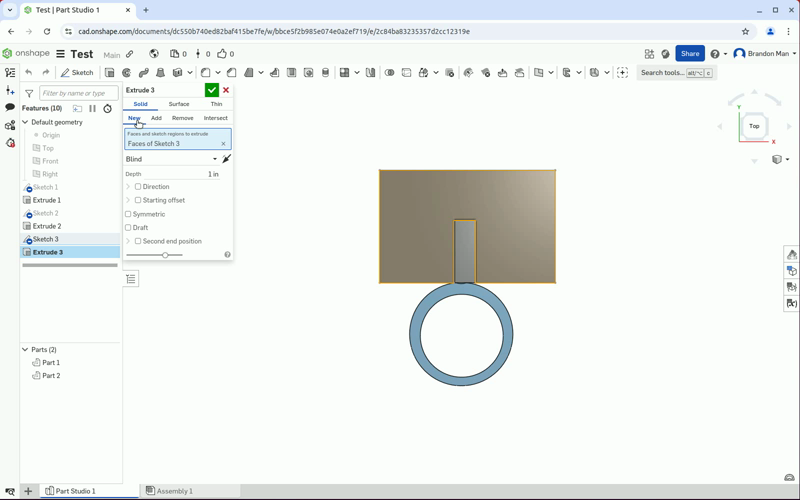
key(tab, 4)
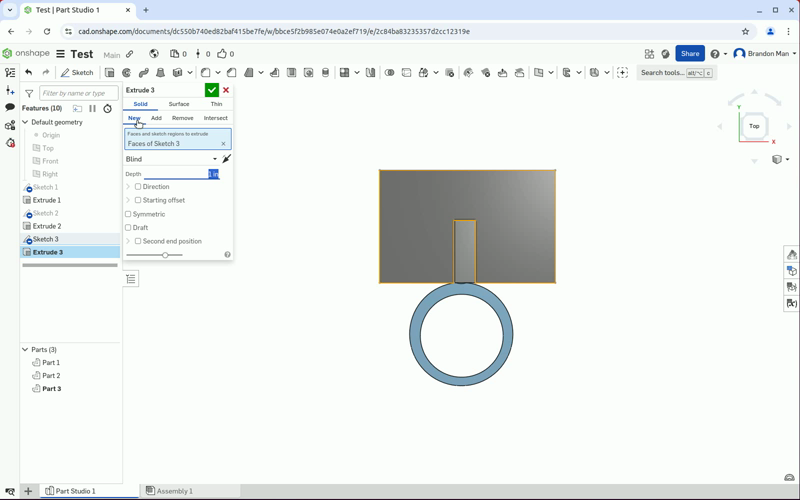
text(10.591)
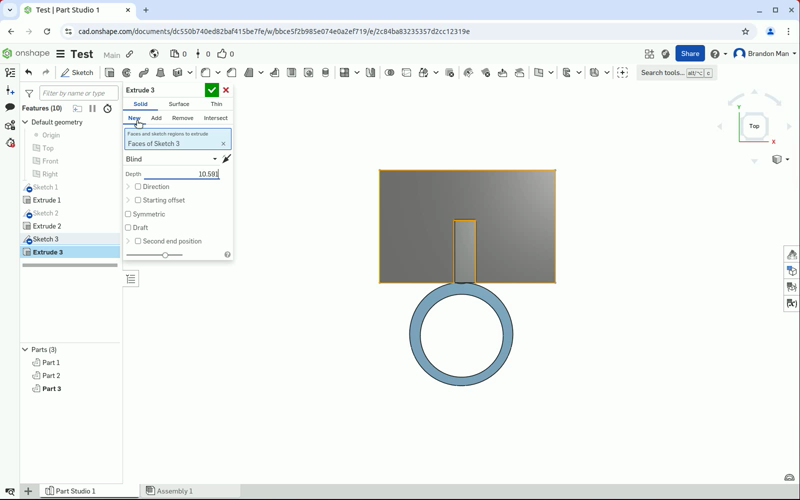
key(enter)
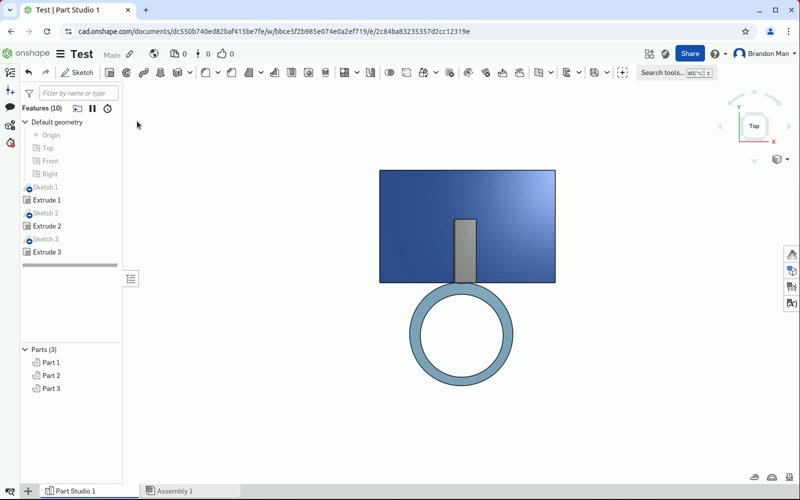
key(shift+h)
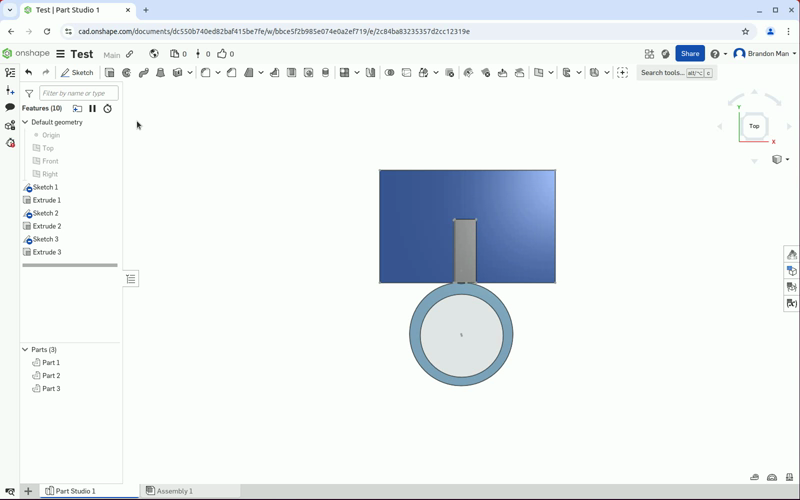
key(shift+h)
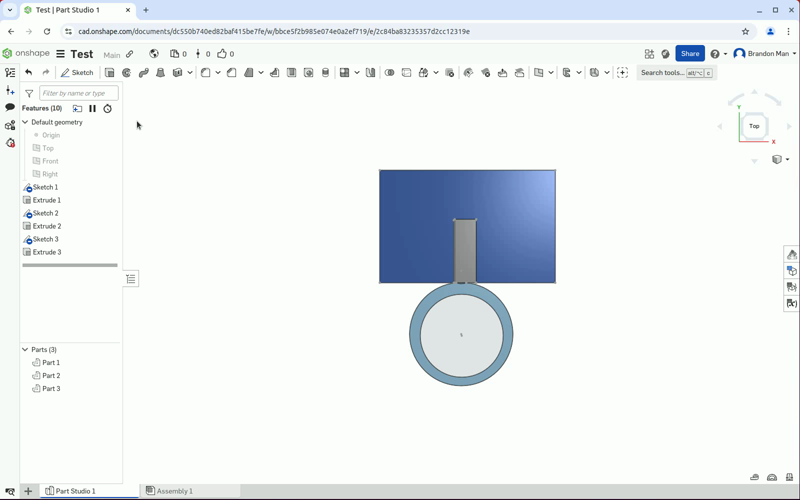
key(shift+7)
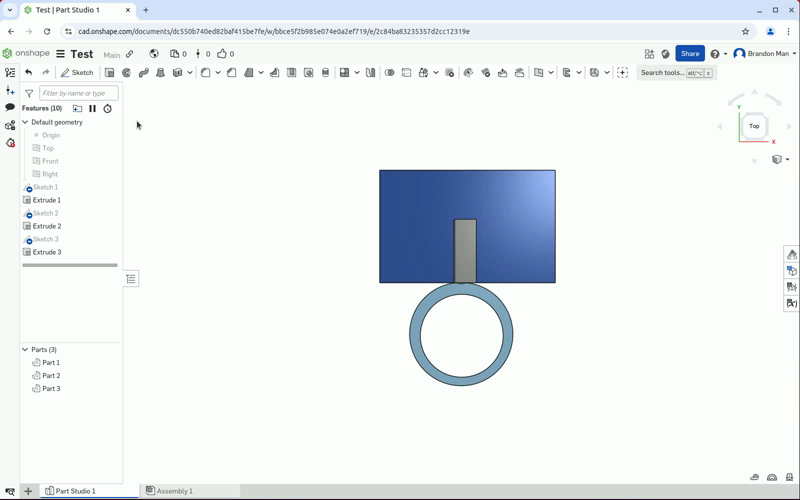
key(up, 3)
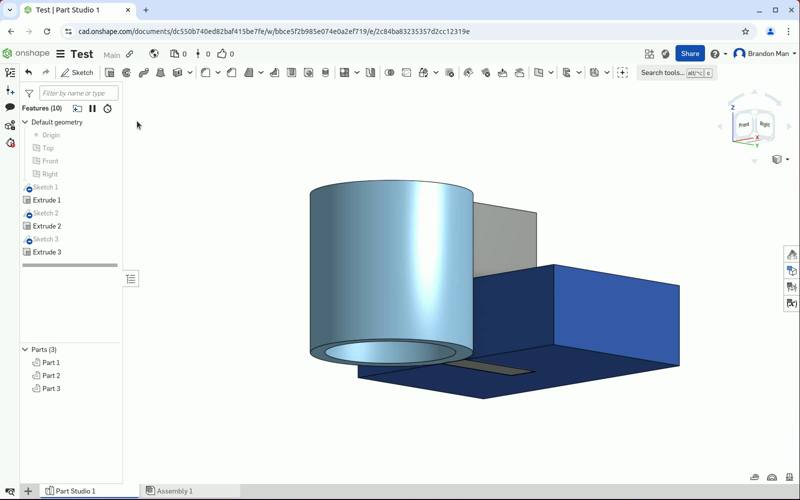
key(left, 3)
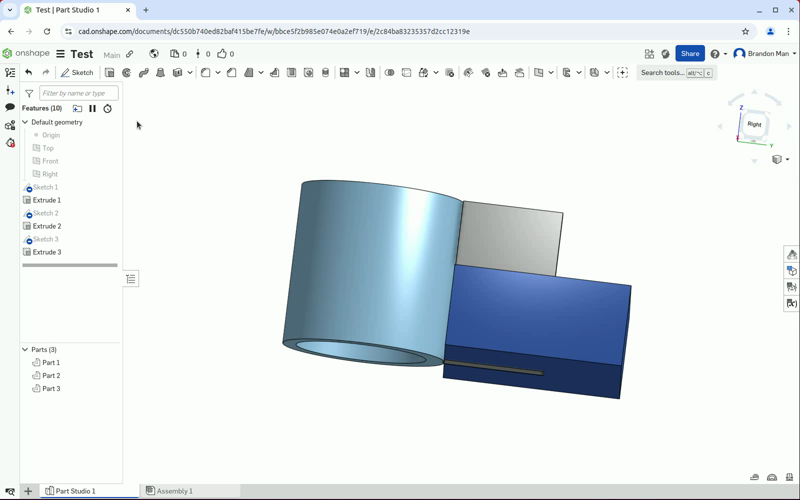
key(right, 3)
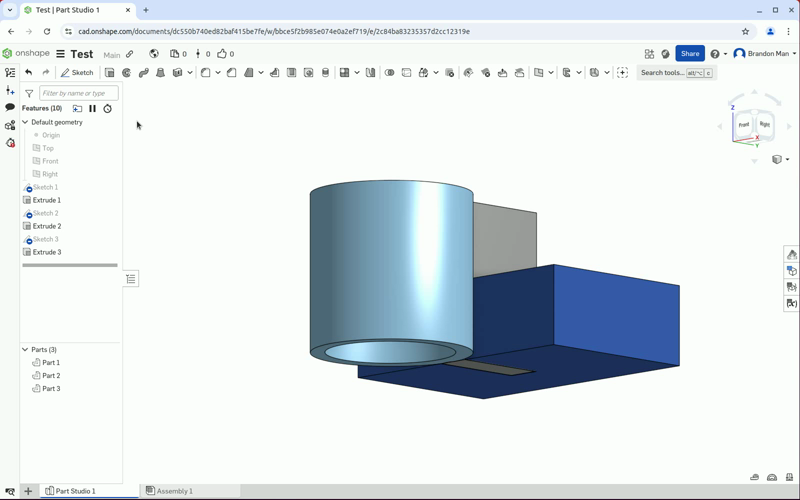
key(down, 3)
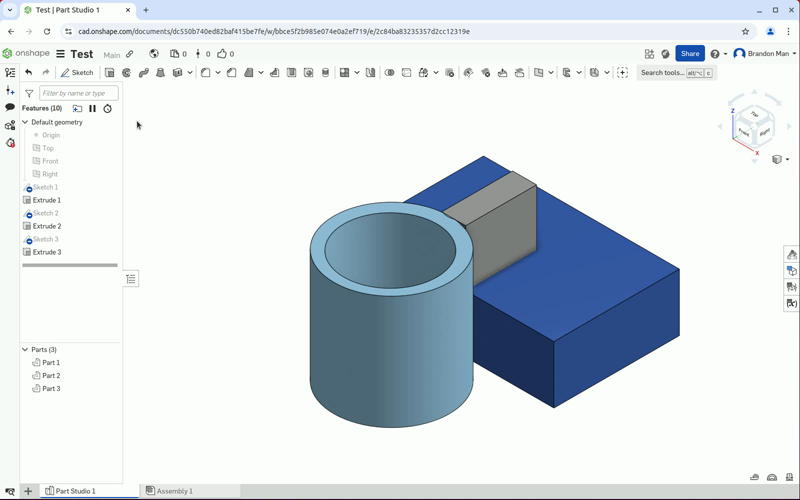
mouse_move(73, 189)
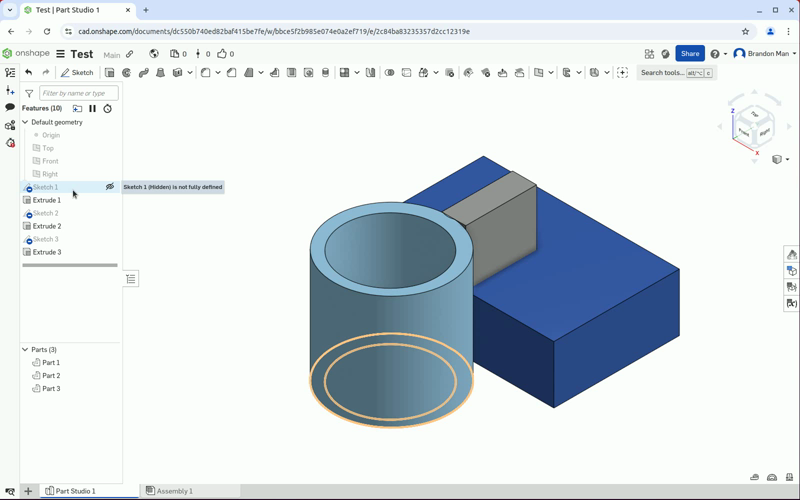
click(73, 189)